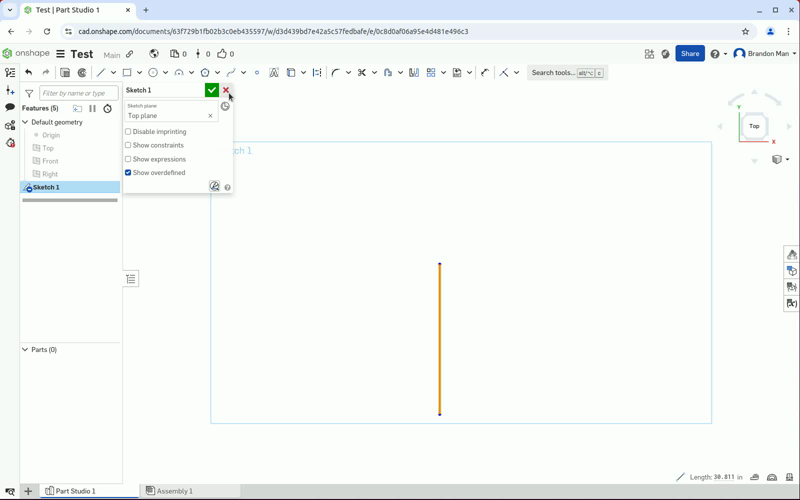
key(shift+h)
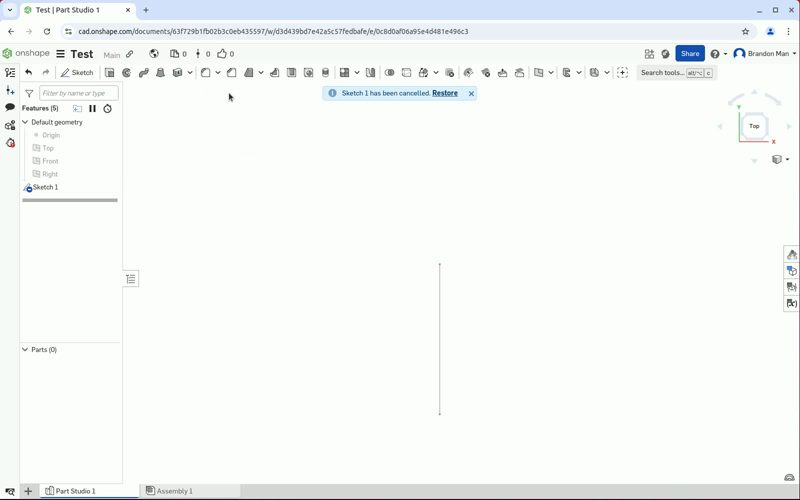
key(shift+s)
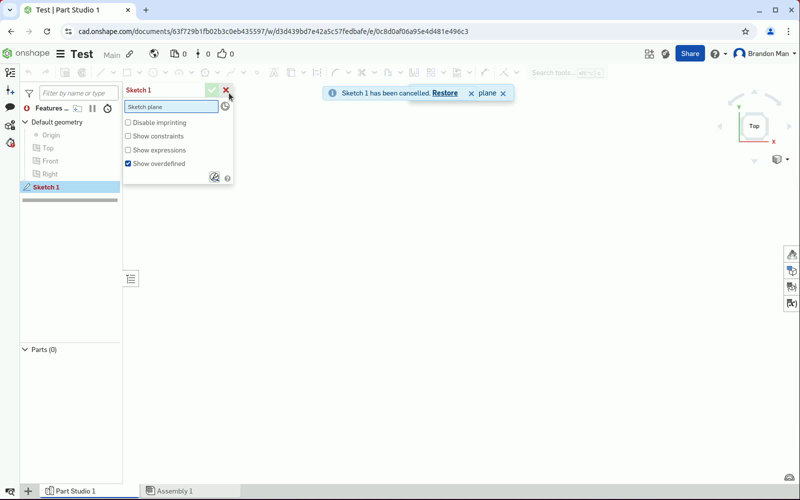
mouse_move(73, 150)
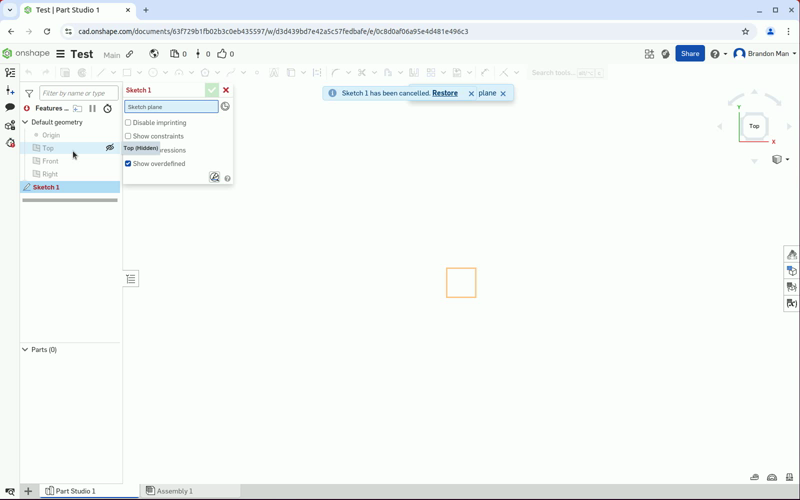
click(73, 150)
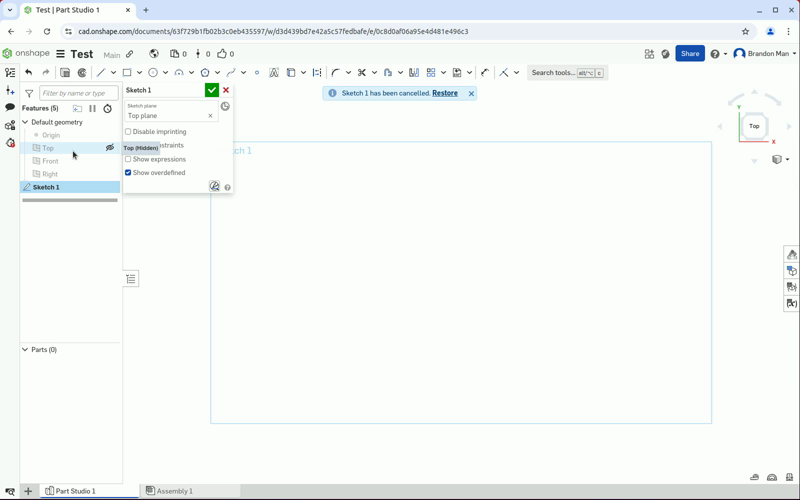
mouse_move(73, 352)
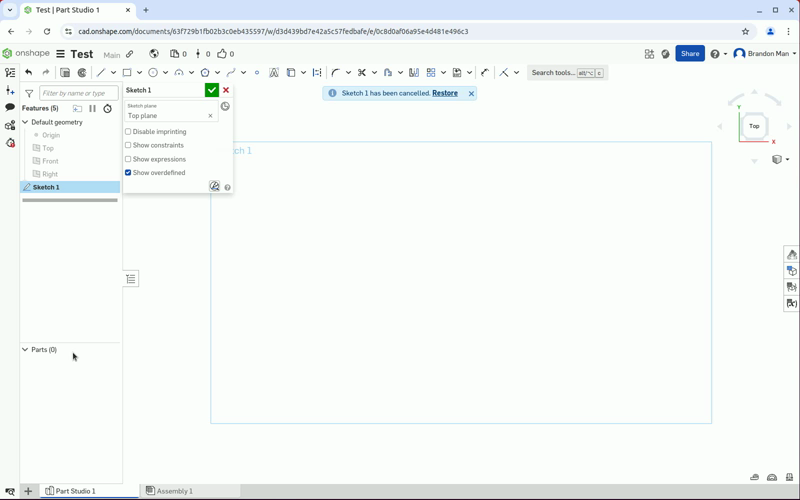
key(y)
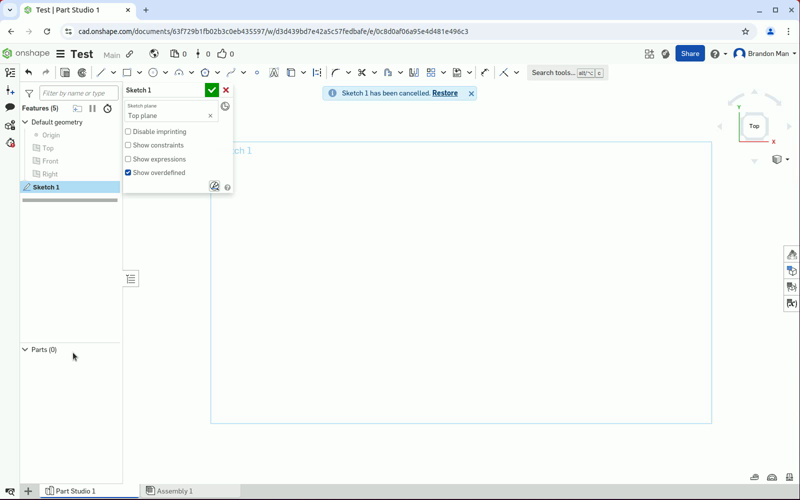
key(l)
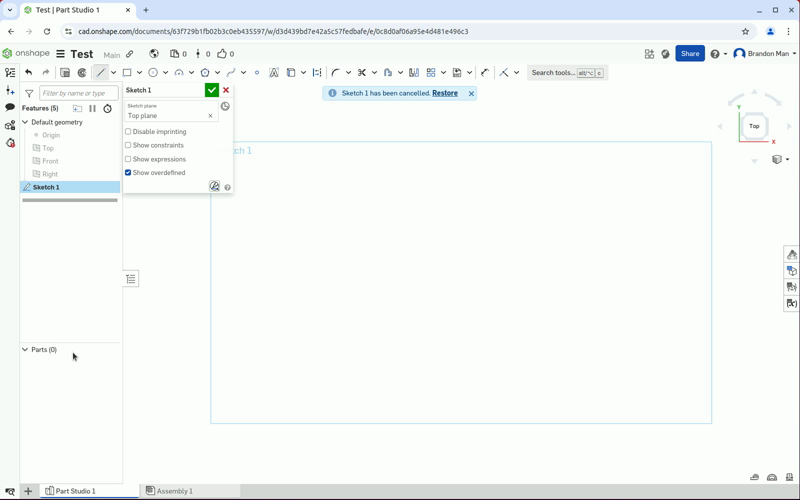
key_down(shift)
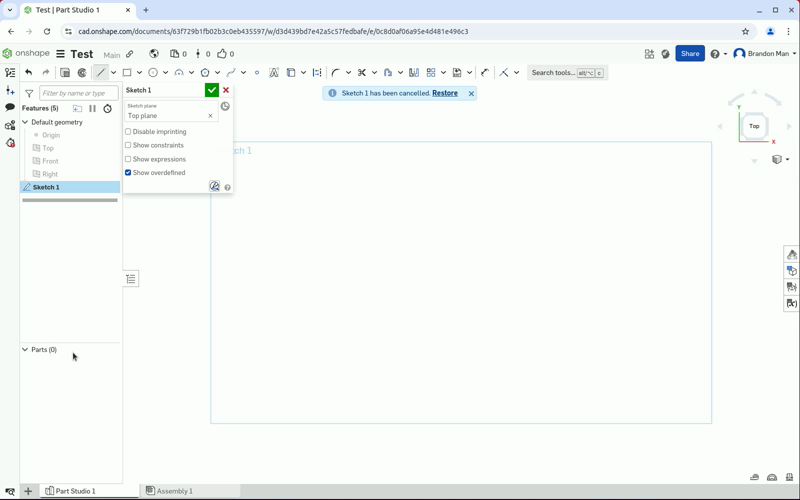
mouse_move(460, 282)
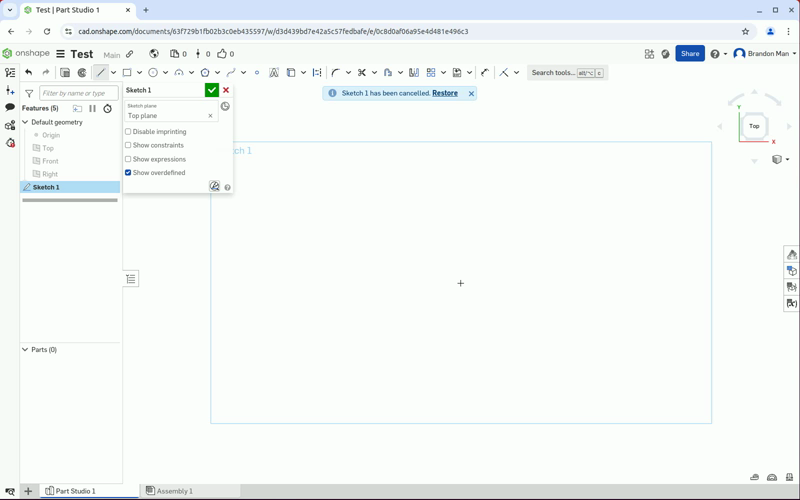
click(460, 282)
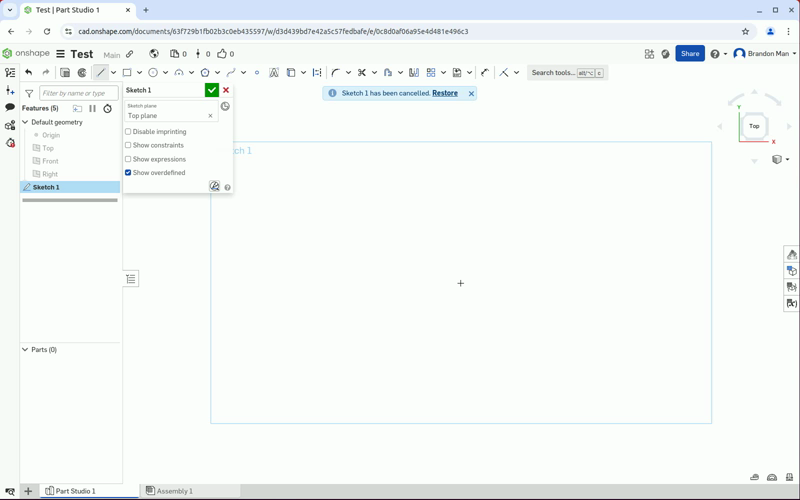
key_up(shift)
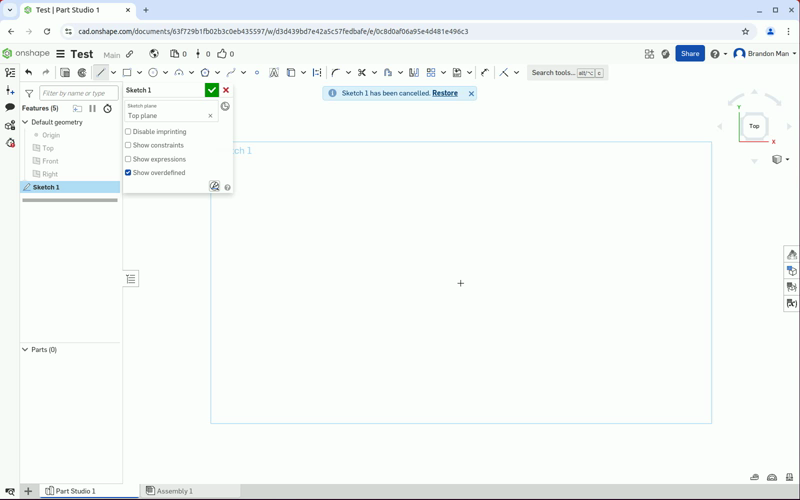
key_down(shift)
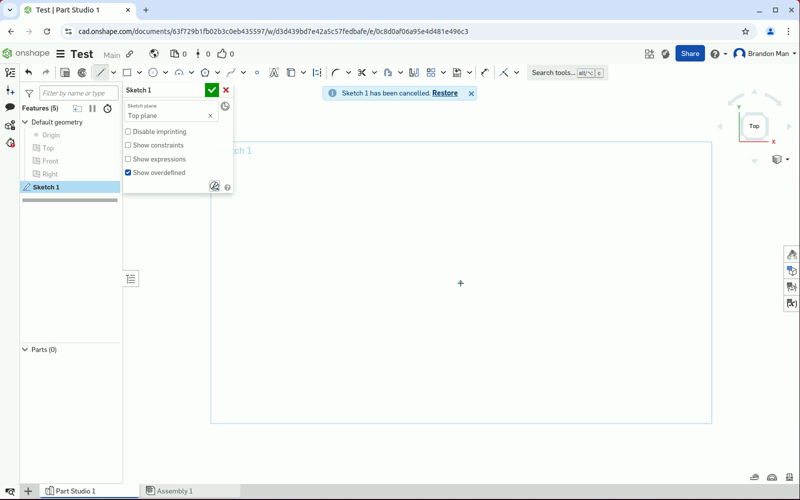
mouse_move(573, 282)
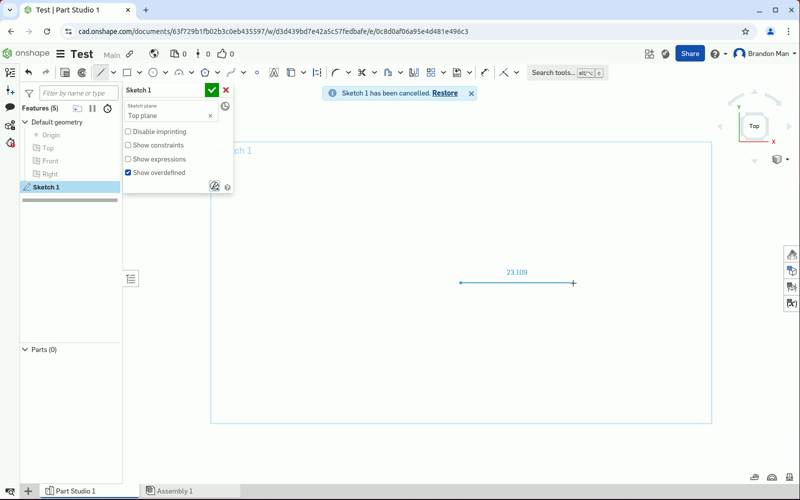
click(573, 282)
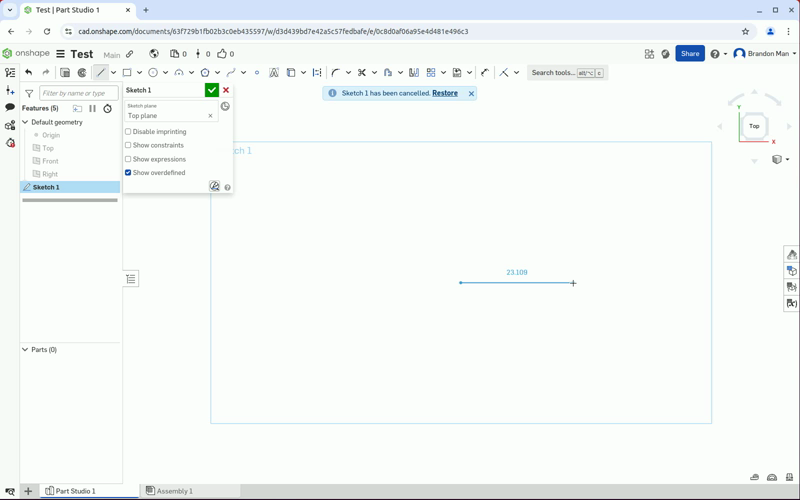
key_up(shift)
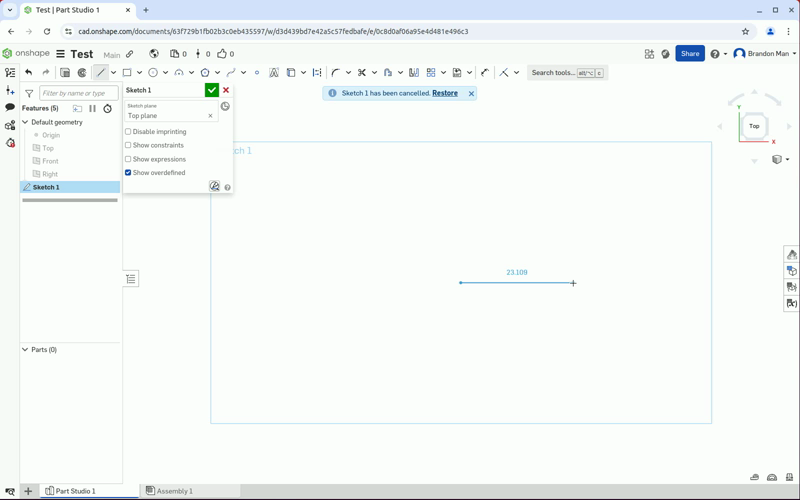
key_down(shift)
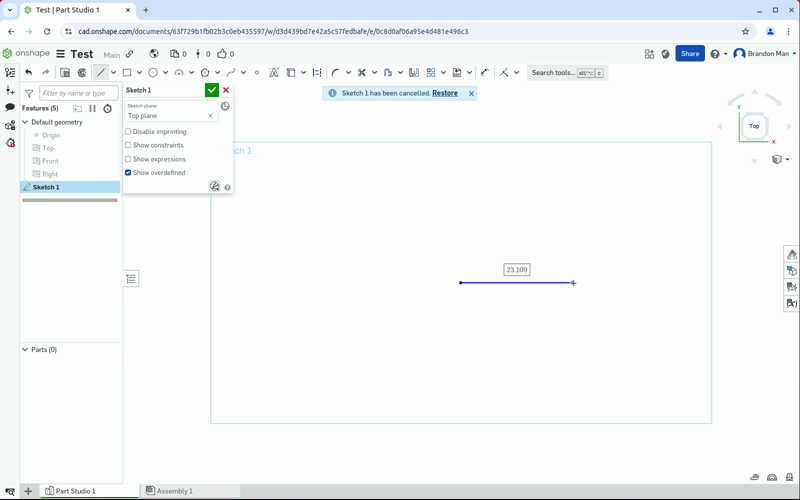
mouse_move(589, 282)
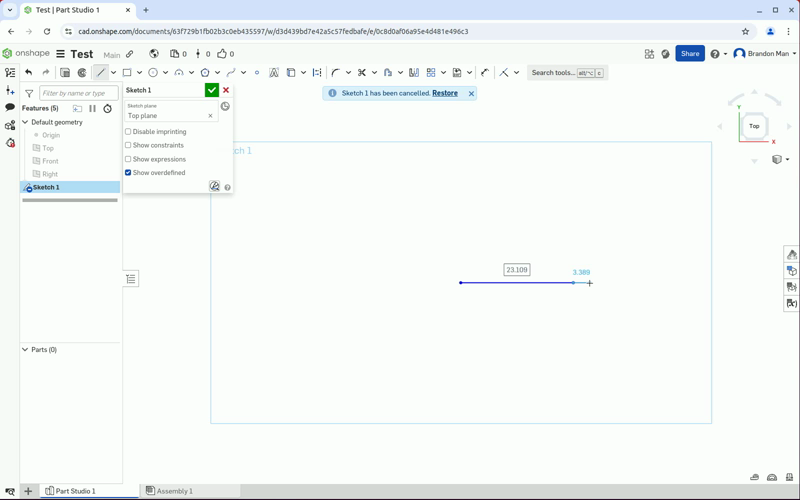
mouse_move(573, 274)
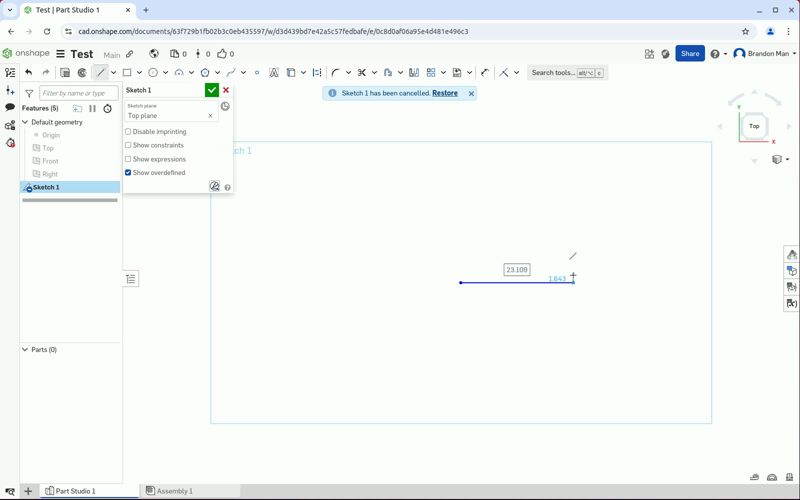
click(573, 274)
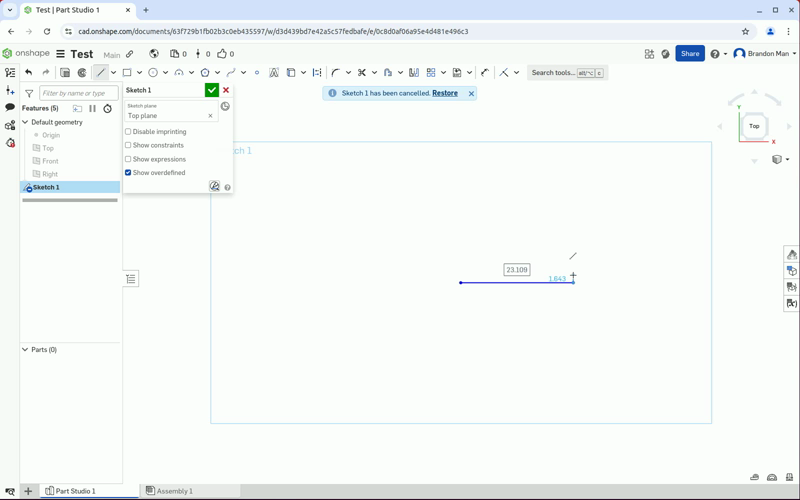
key_up(shift)
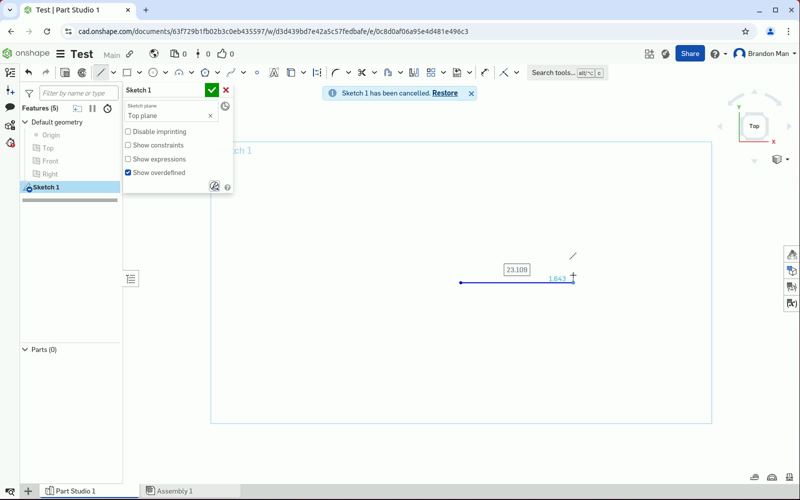
key_down(shift)
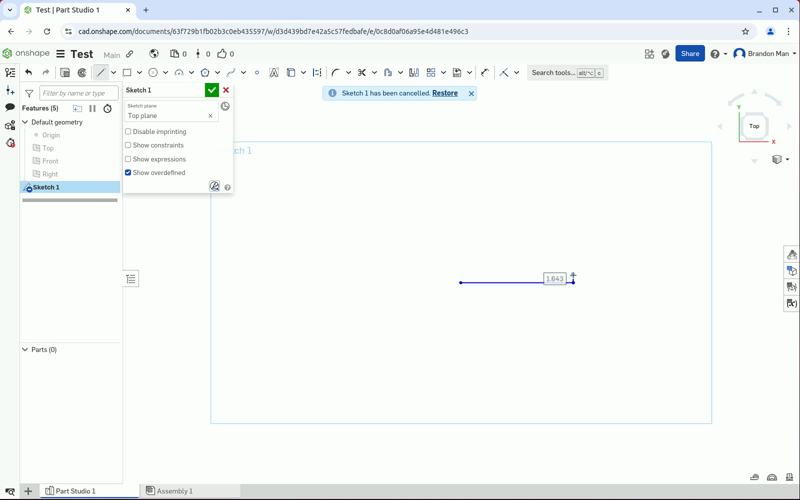
mouse_move(460, 274)
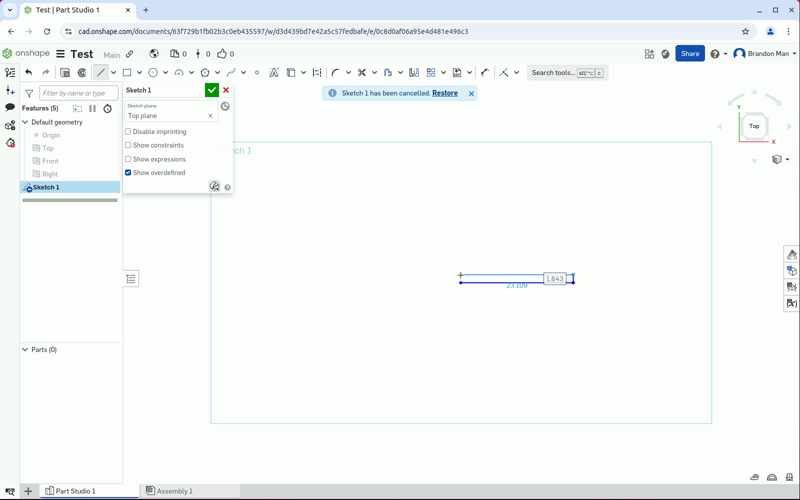
click(460, 274)
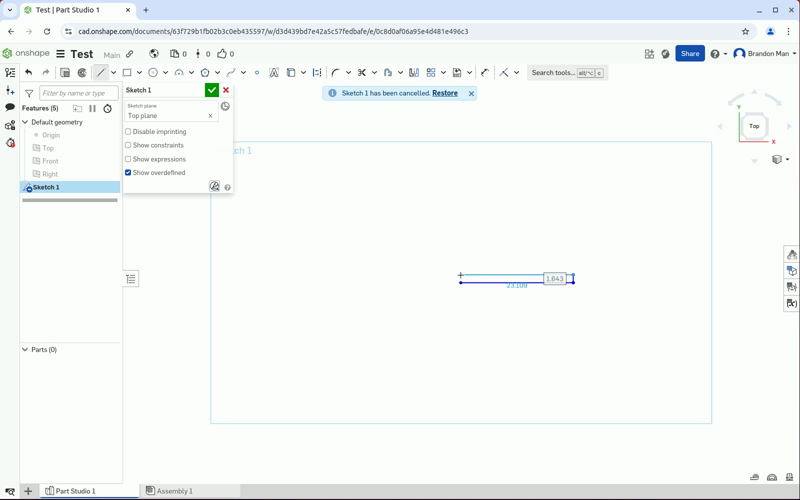
key_up(shift)
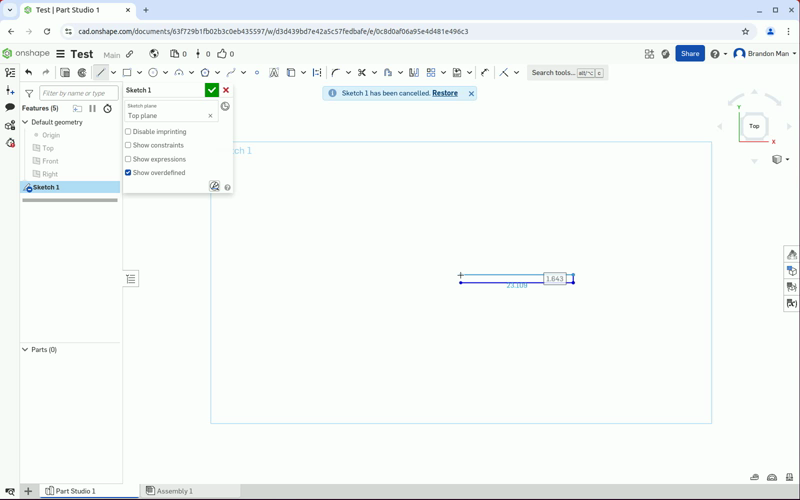
mouse_move(490, 274)
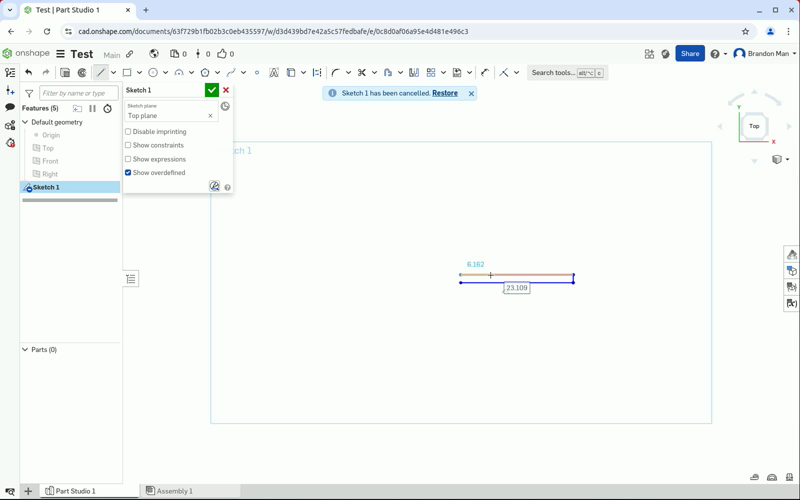
key_down(shift)
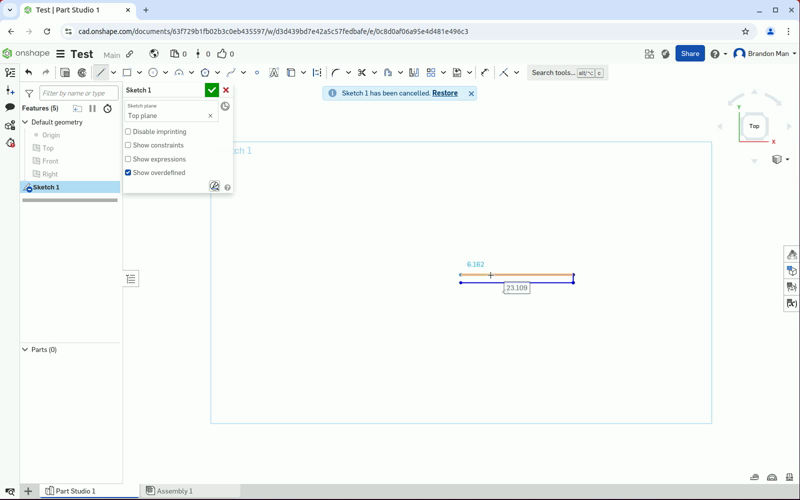
mouse_move(460, 282)
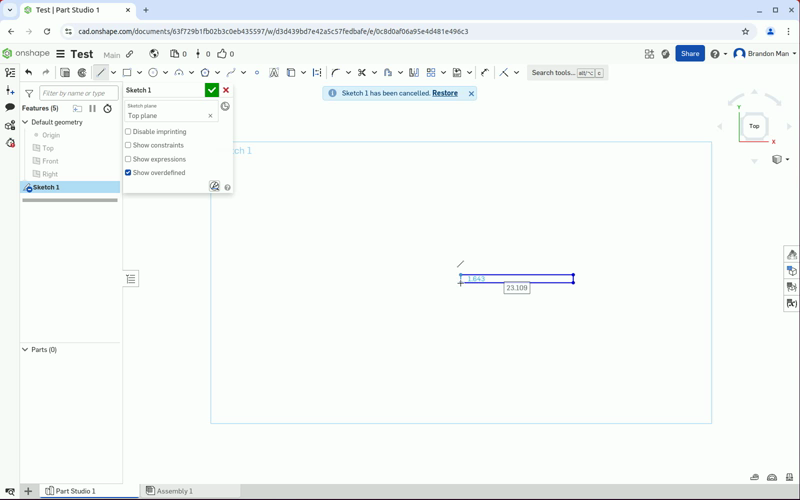
key_up(shift)
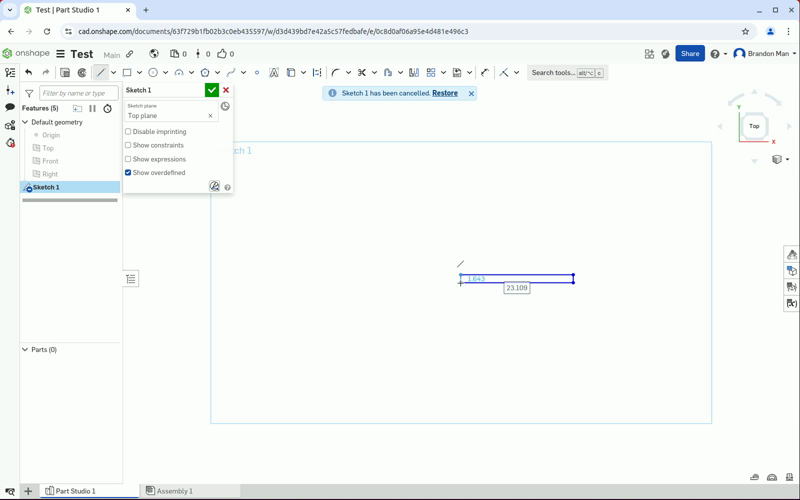
click(460, 282)
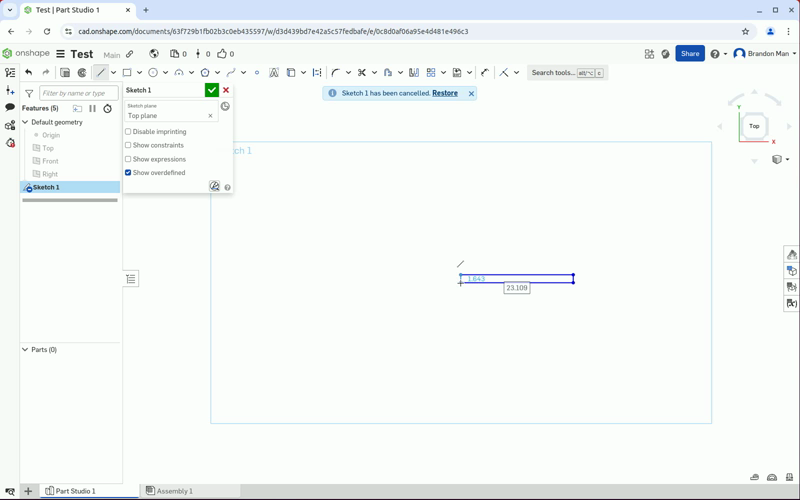
key(esc)
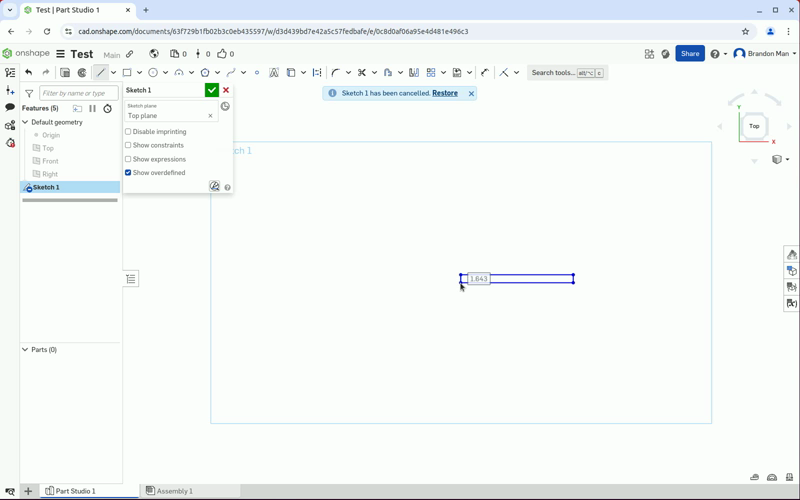
mouse_move(566, 280)
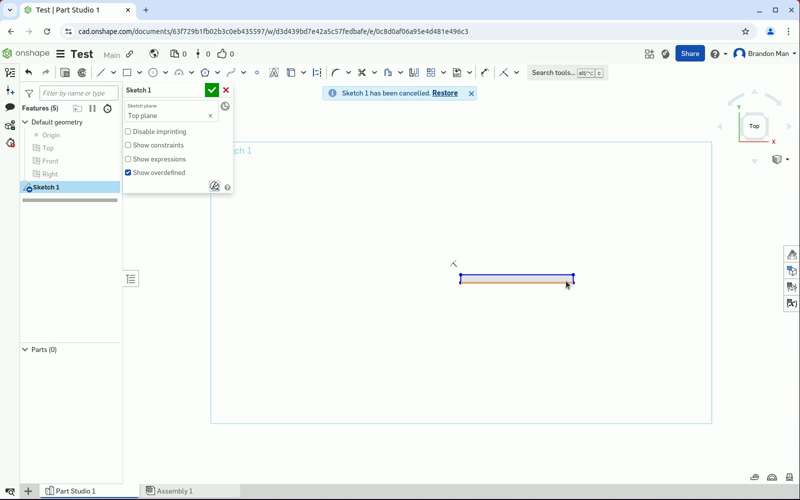
scroll(6)
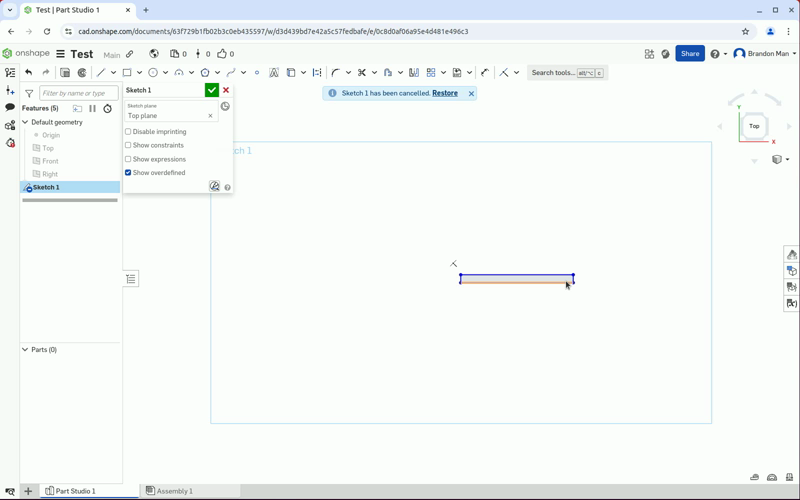
scroll(6)
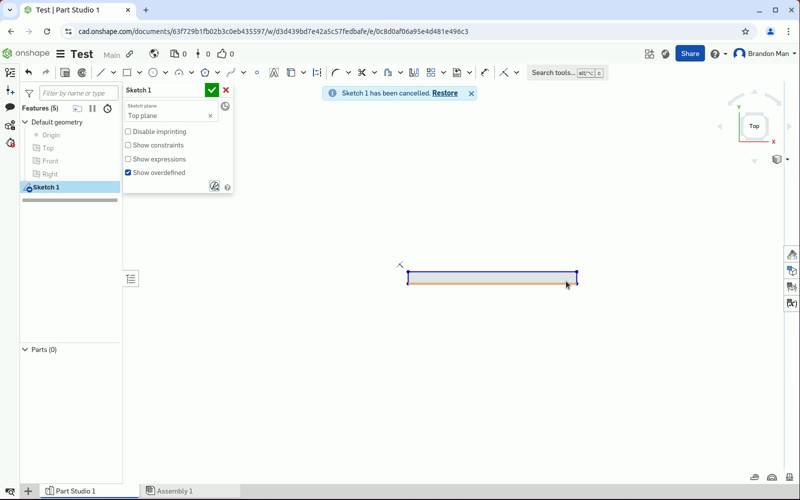
scroll(6)
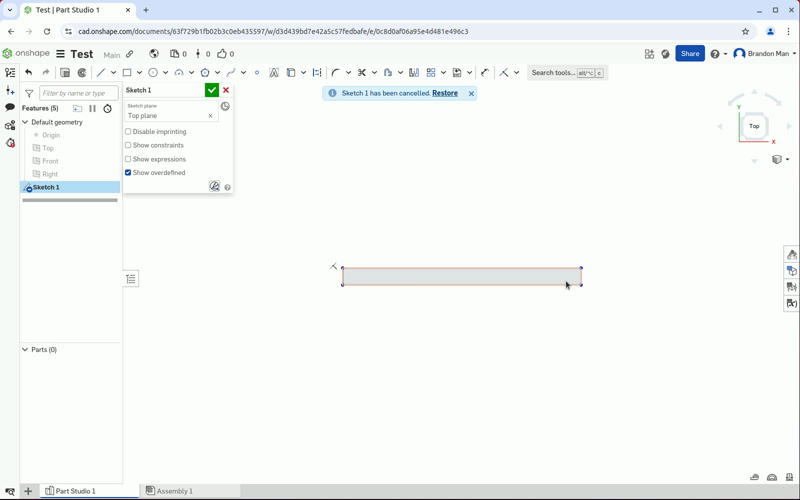
scroll(6)
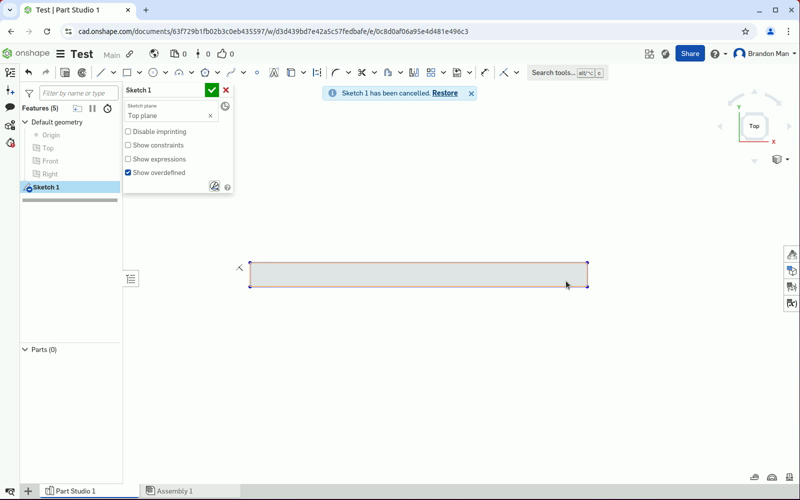
scroll(6)
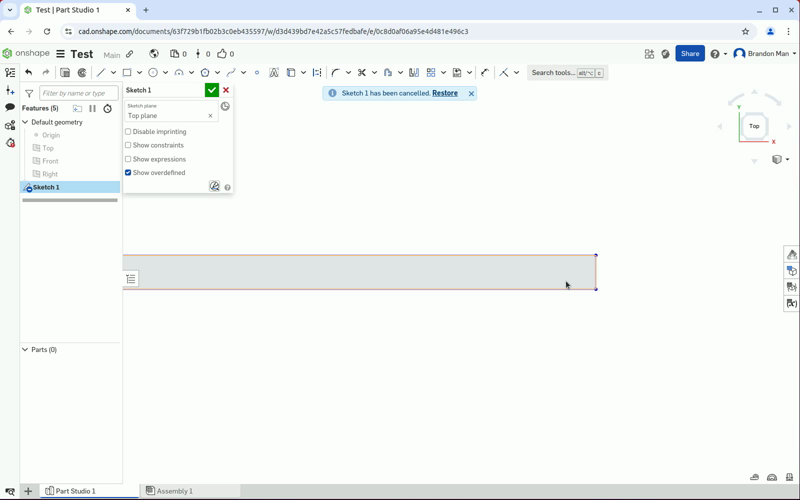
scroll(6)
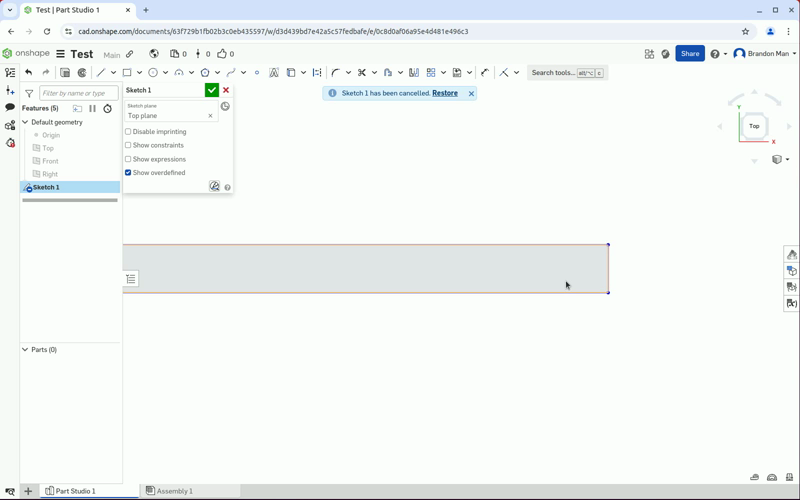
scroll(6)
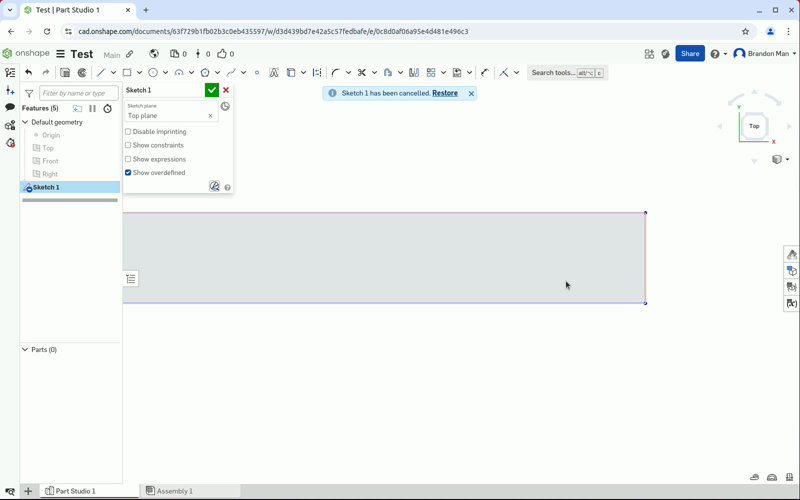
click(566, 280)
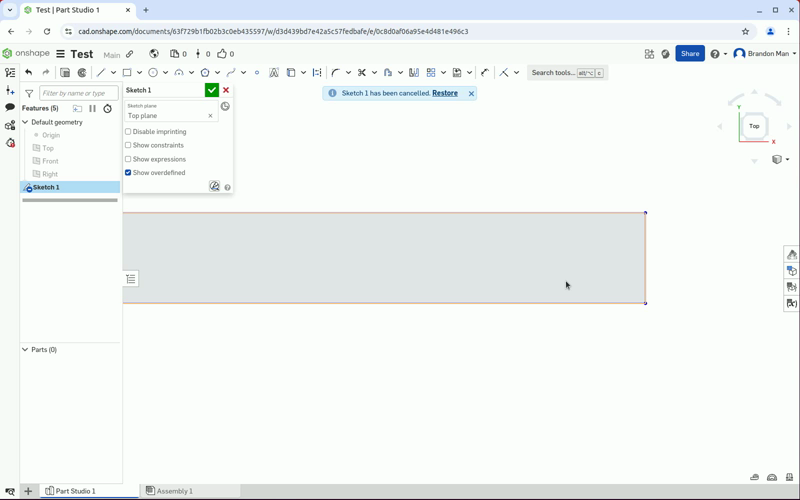
scroll(-6)
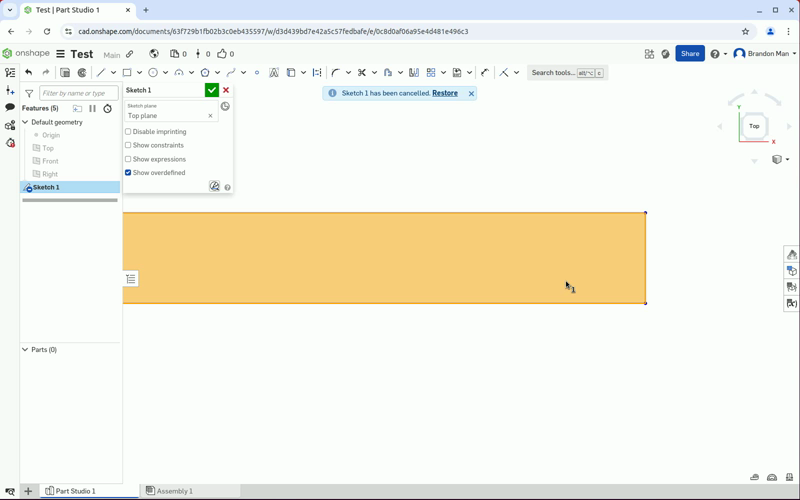
scroll(-6)
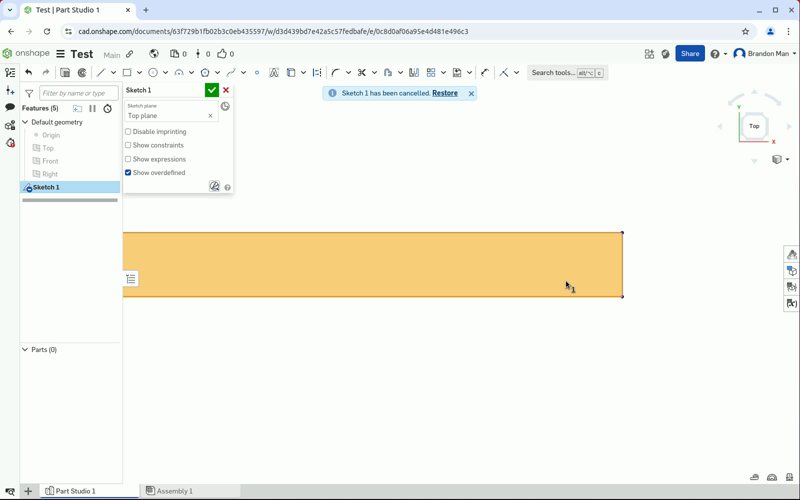
scroll(-6)
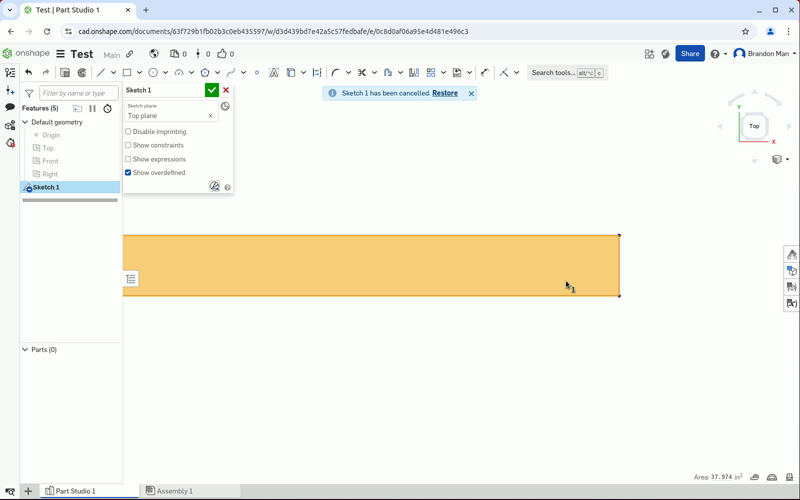
scroll(-6)
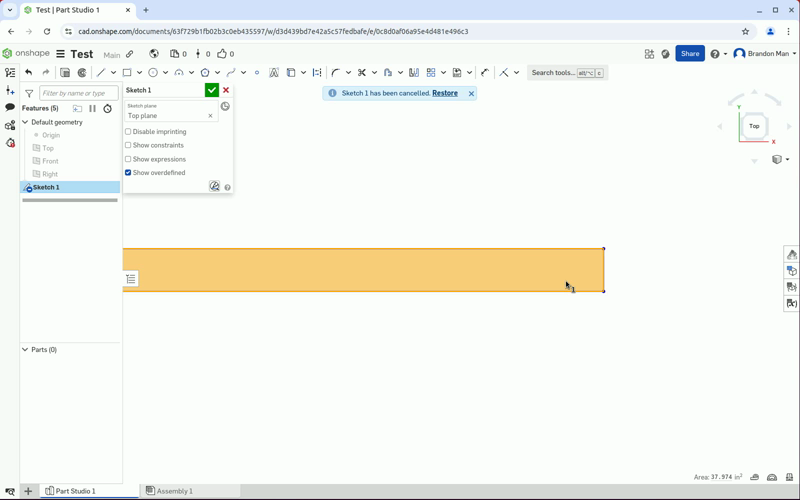
scroll(-6)
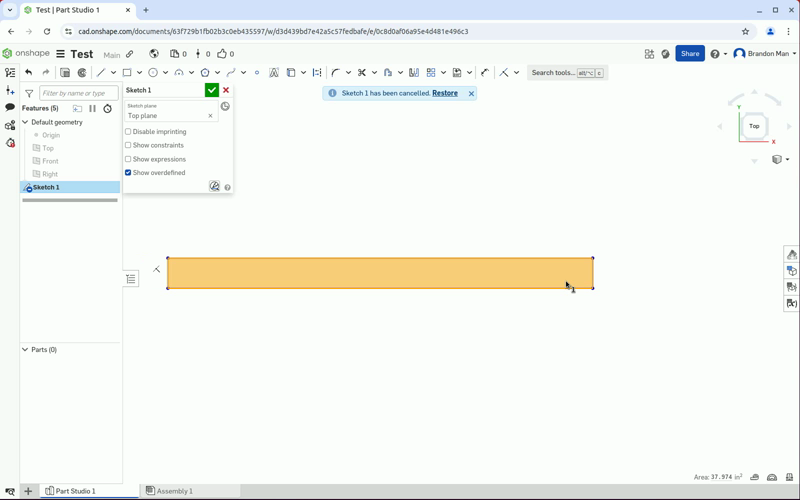
scroll(-6)
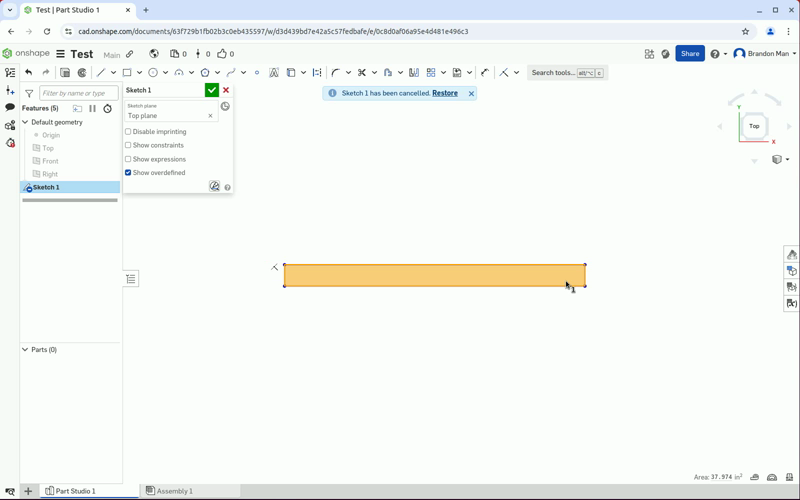
scroll(-6)
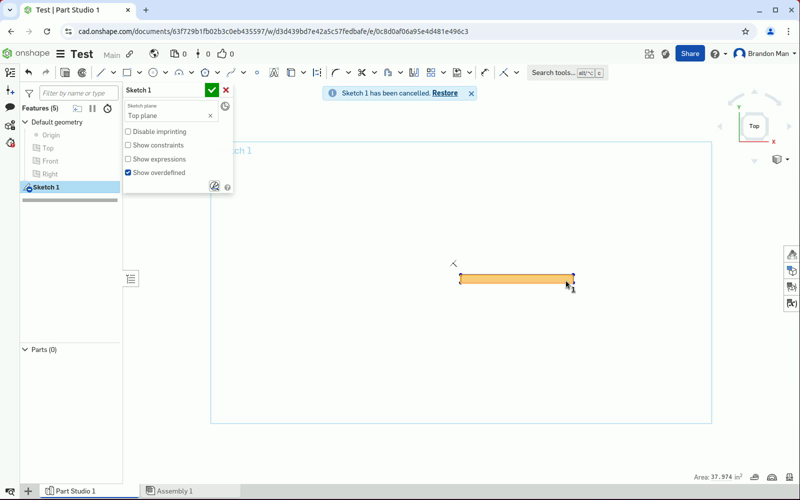
mouse_move(73, 352)
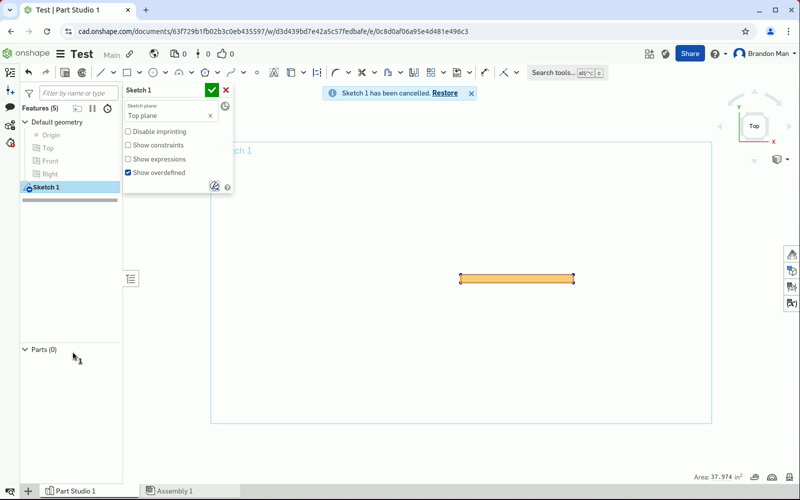
key(shift+y)
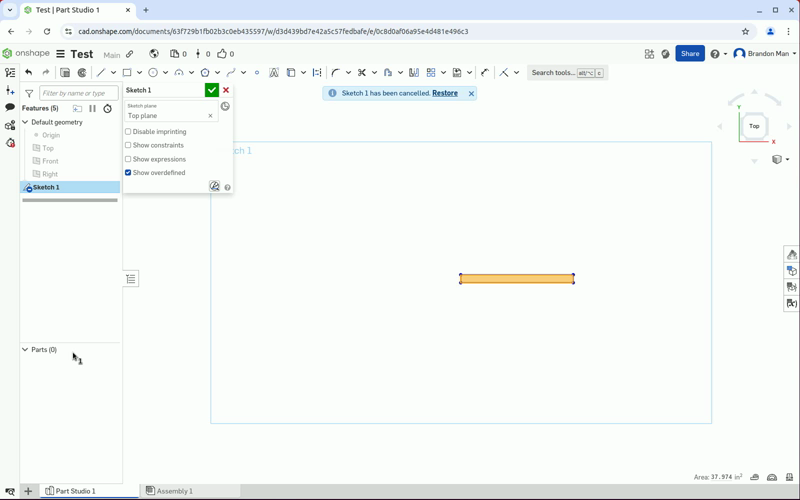
key(shift+e)
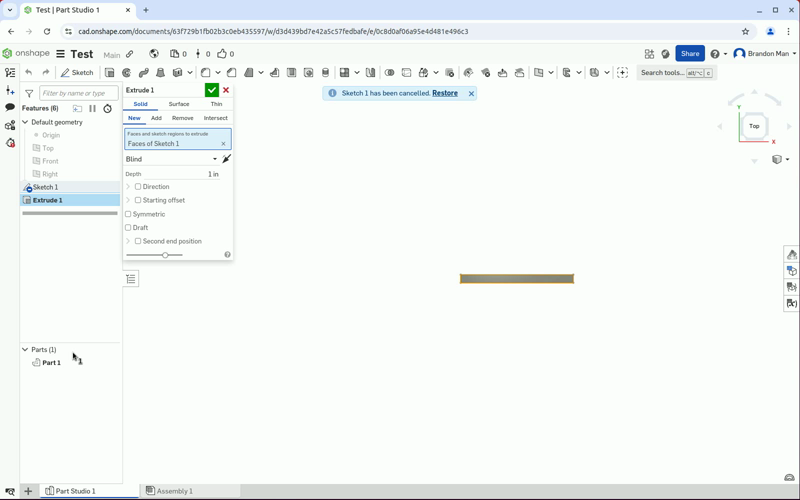
mouse_move(143, 106)
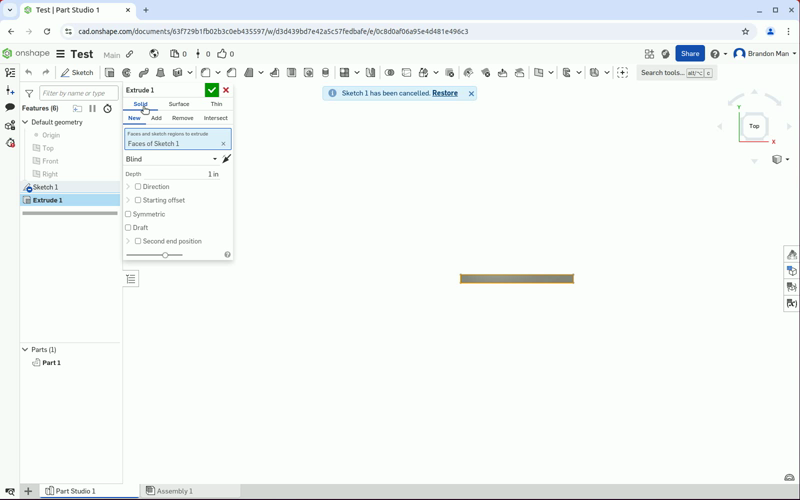
click(143, 106)
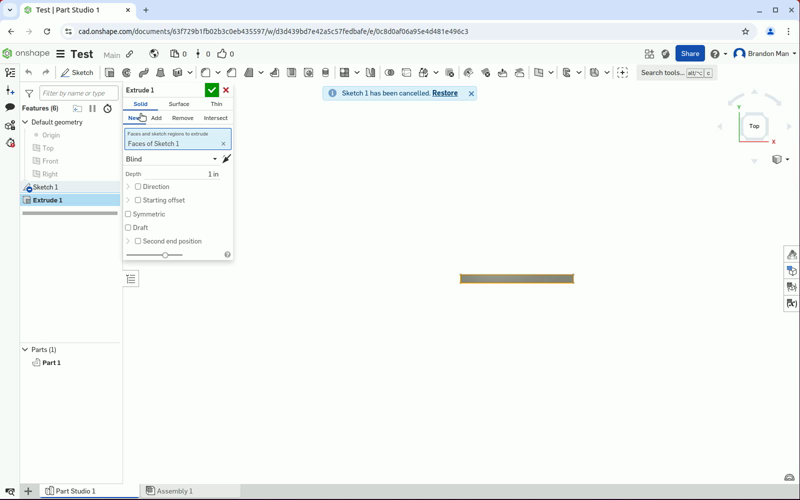
mouse_move(137, 120)
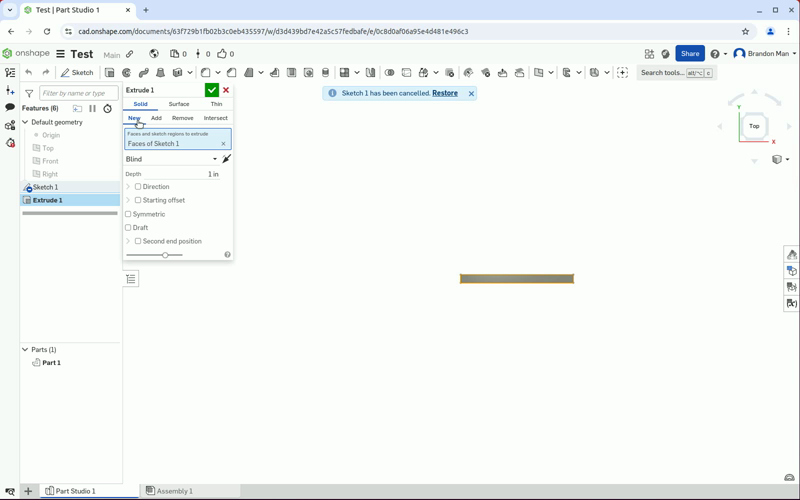
click(137, 120)
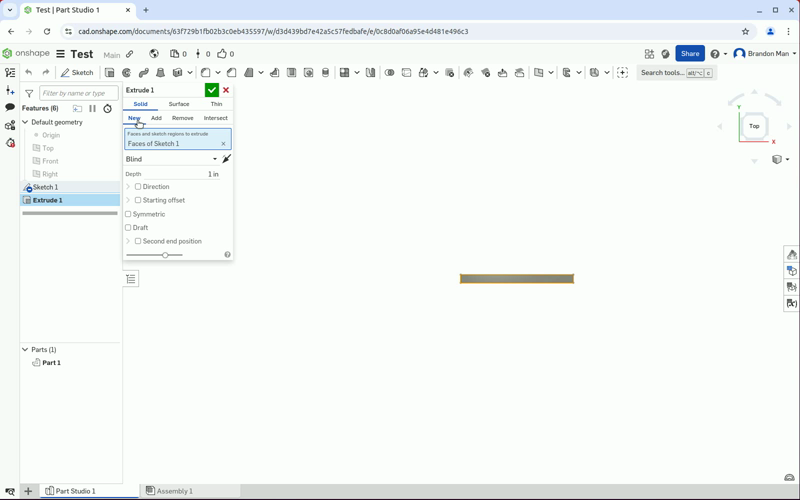
key(tab, 4)
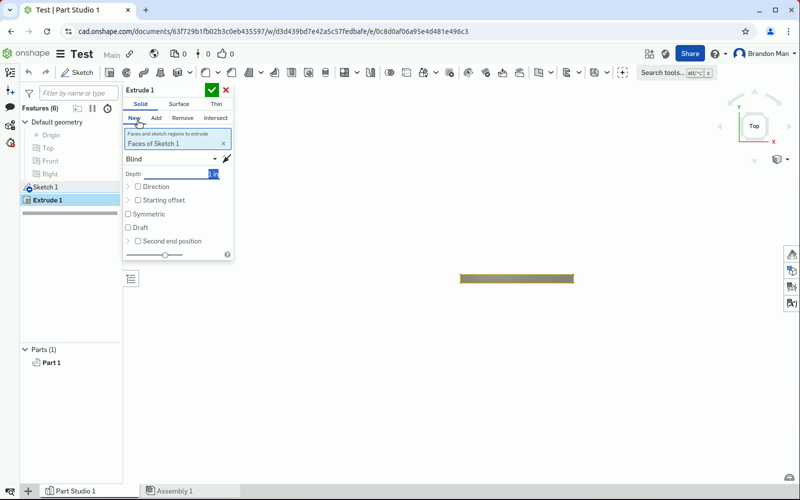
text(0.963)
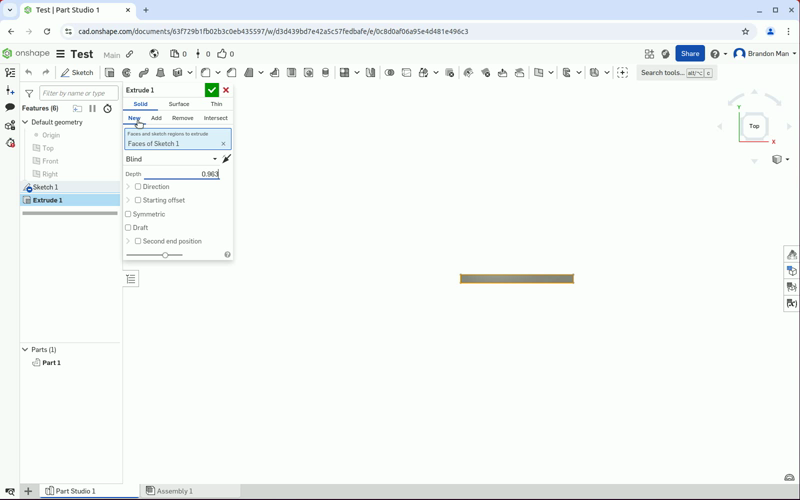
key(enter)
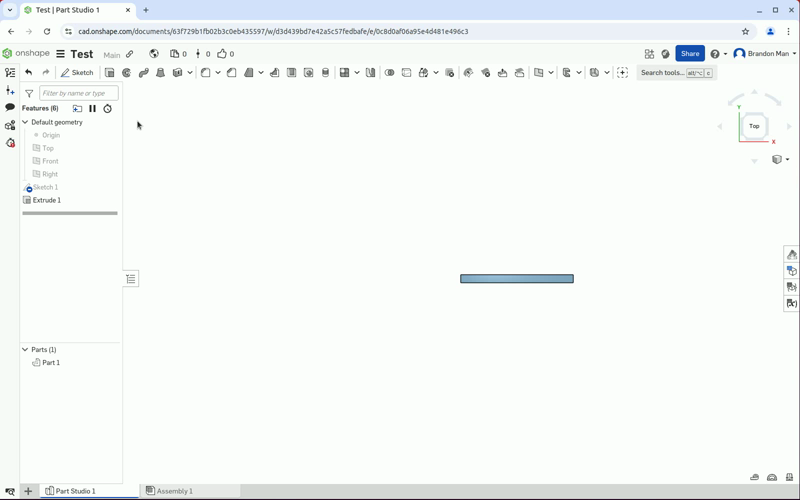
key(shift+h)
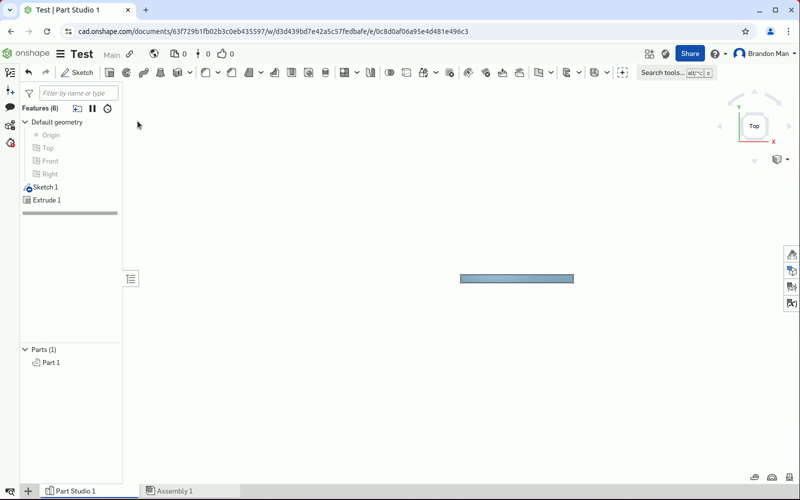
key(shift+h)
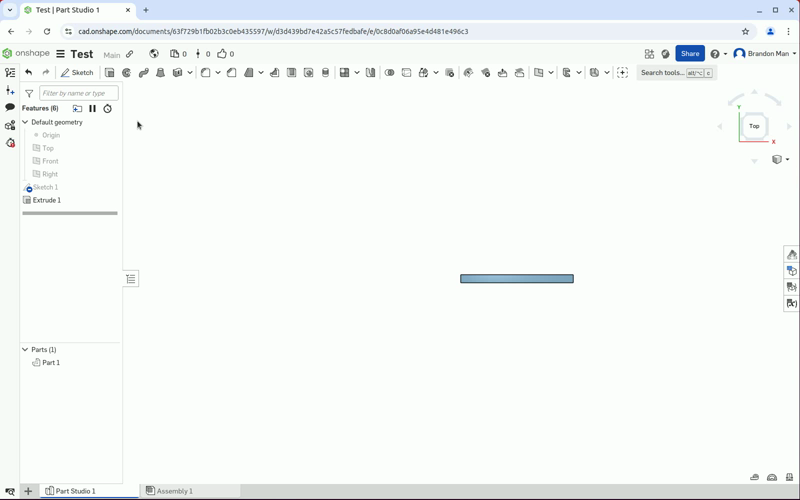
mouse_move(73, 189)
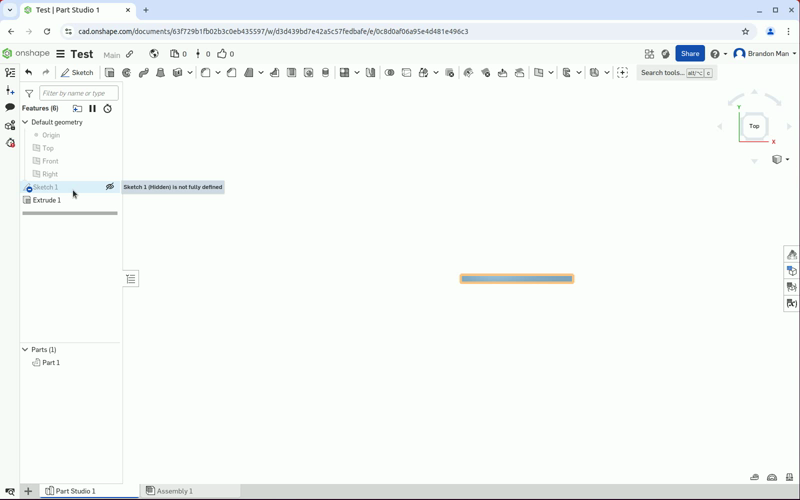
click(73, 189)
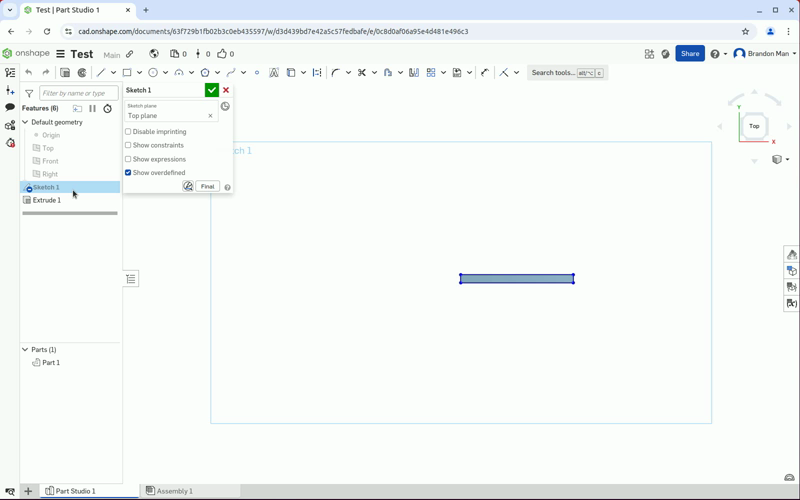
mouse_move(229, 92)
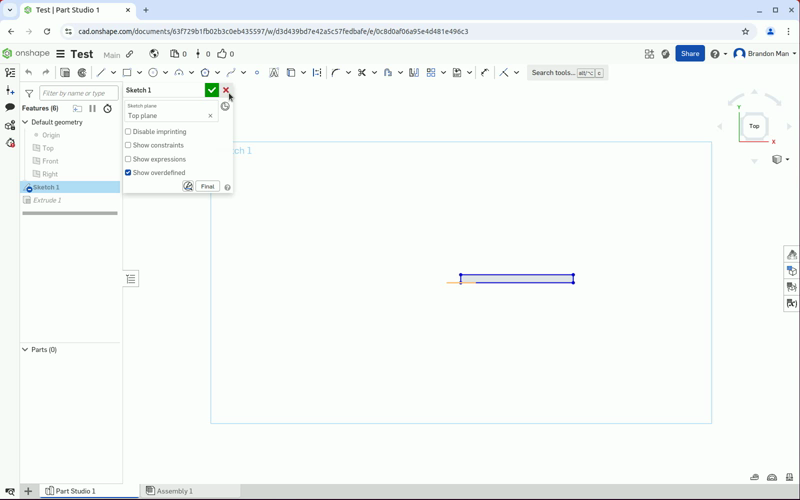
click(229, 92)
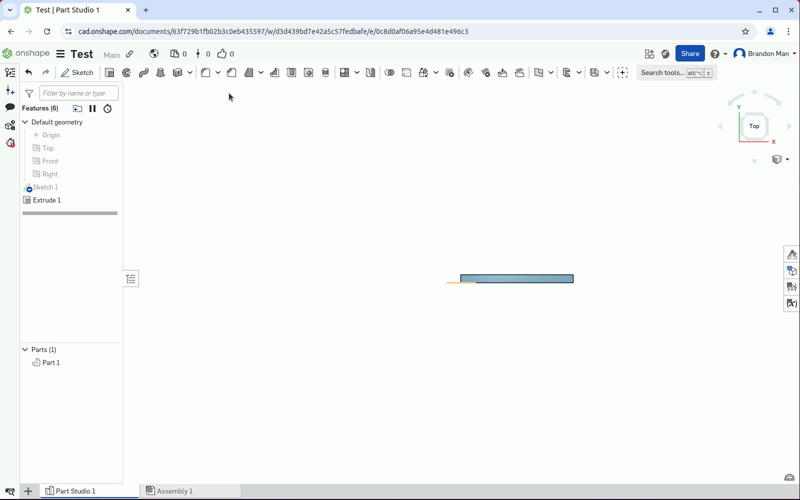
mouse_move(541, 75)
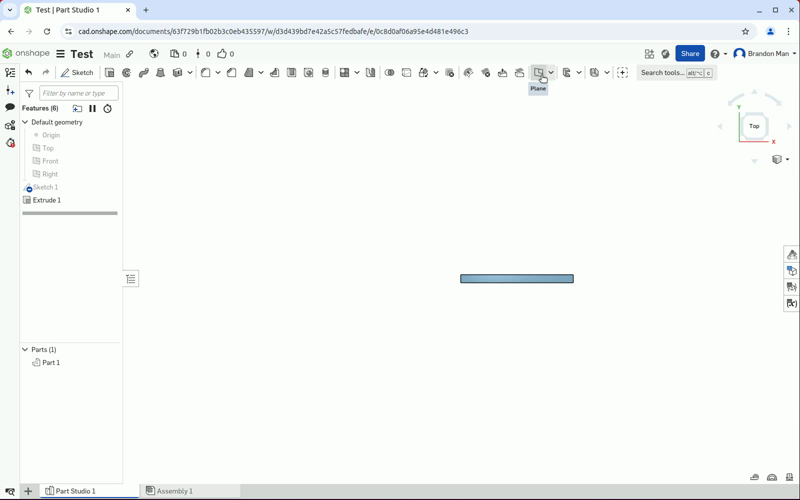
click(541, 75)
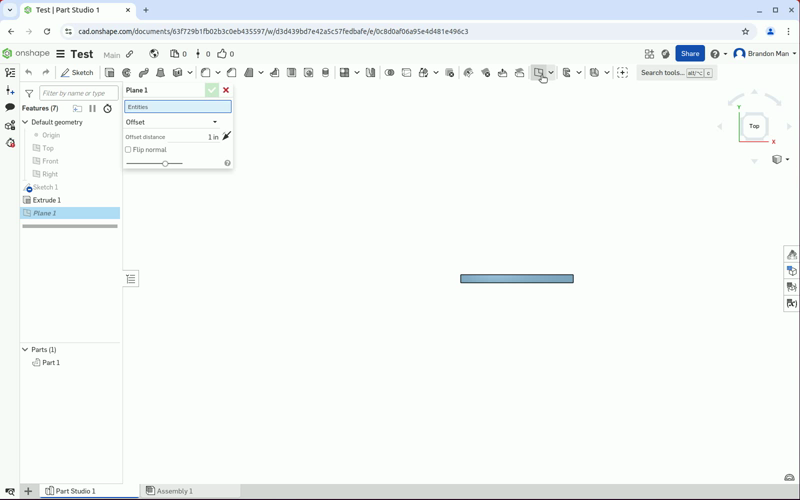
mouse_move(73, 150)
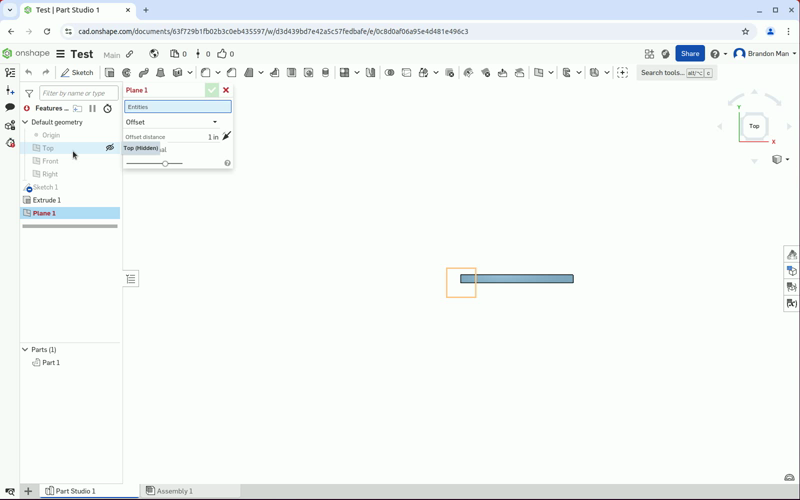
click(73, 150)
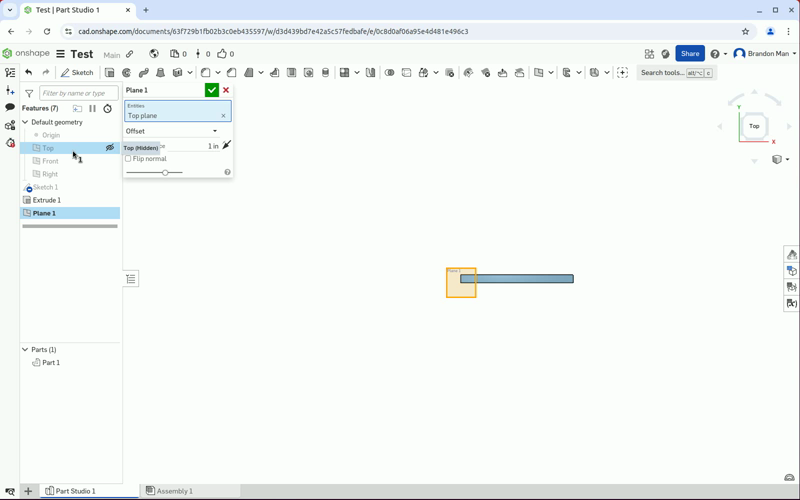
key(tab, 2)
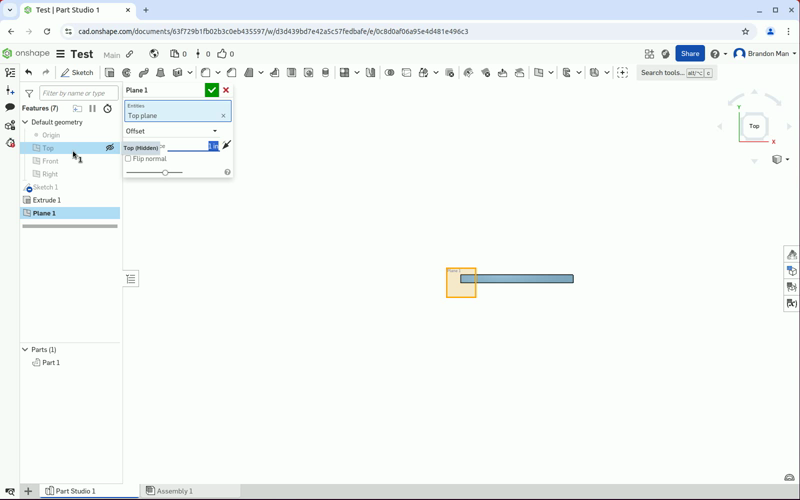
text(0.955)
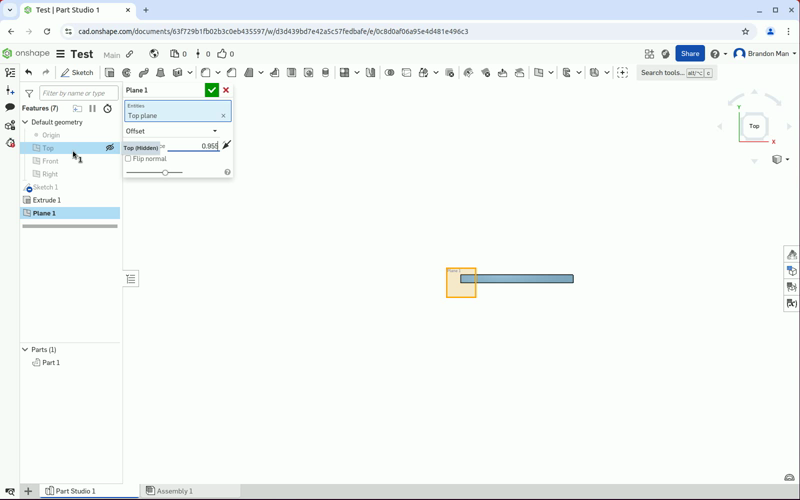
key(enter, 2)
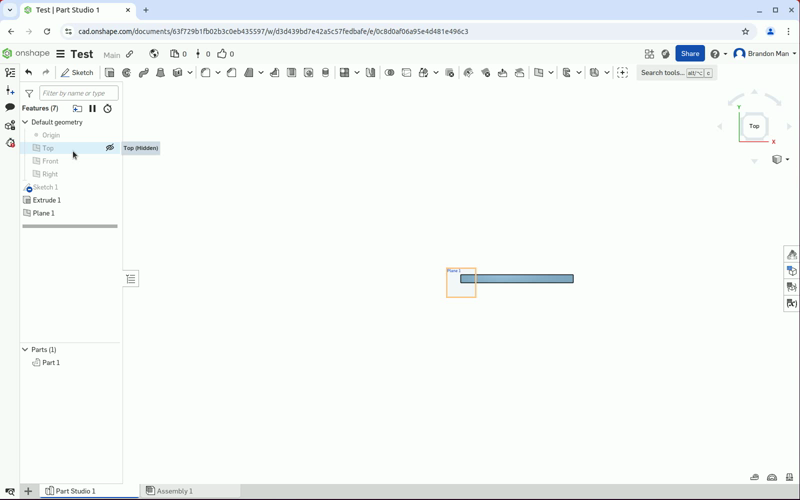
key(shift+s)
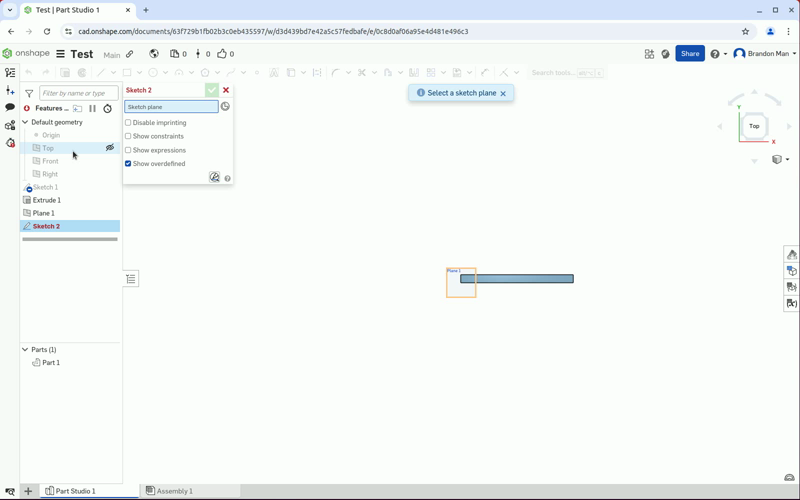
mouse_move(73, 215)
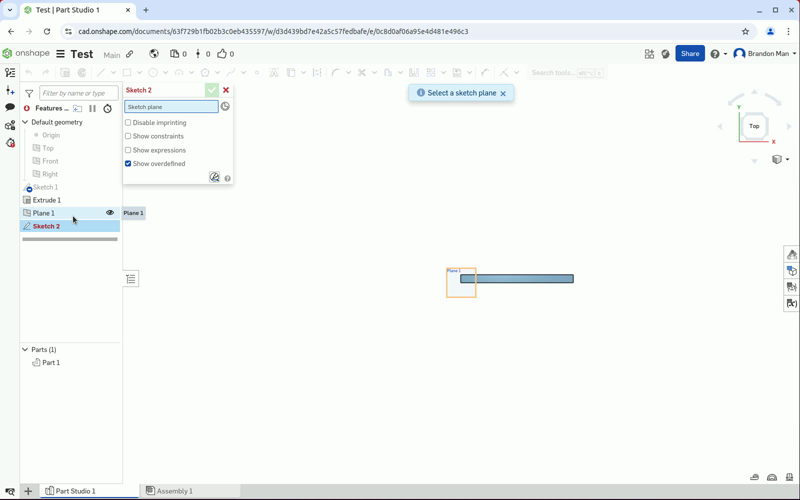
click(73, 215)
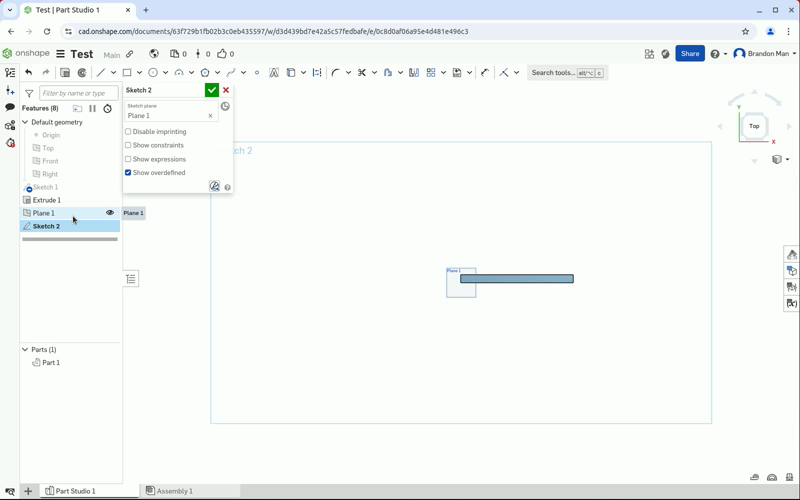
mouse_move(73, 352)
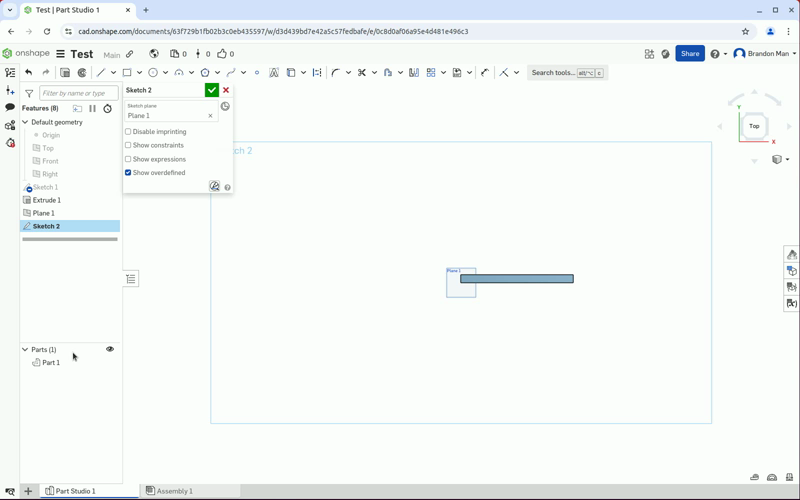
key(y)
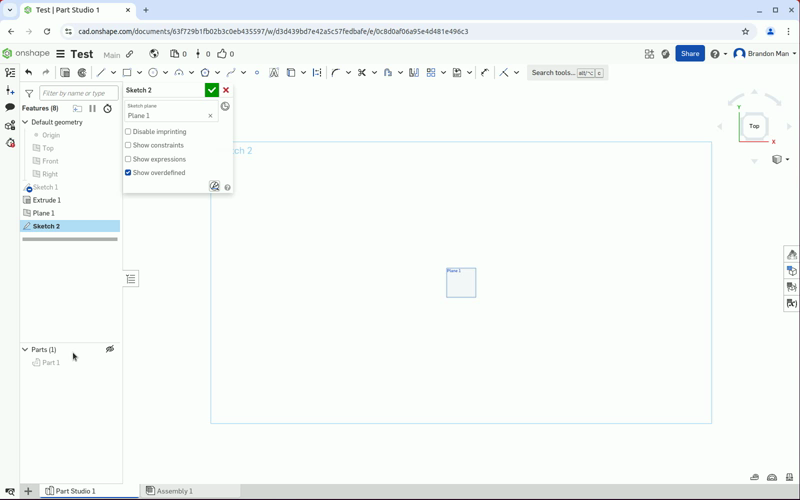
key(c)
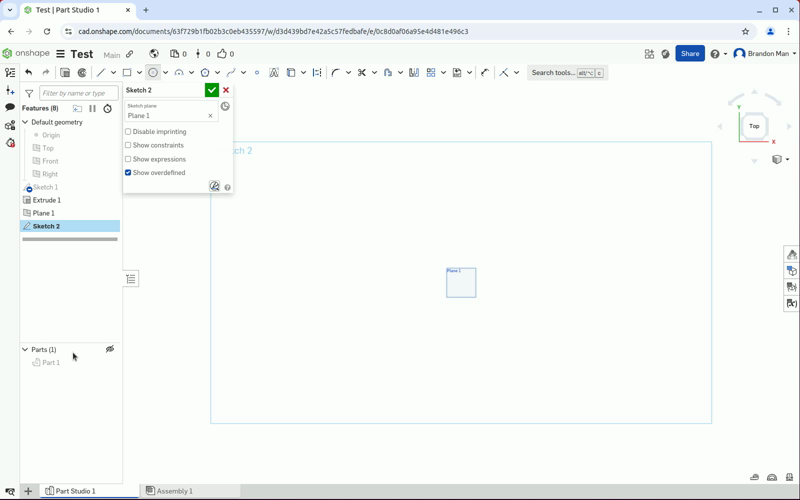
key_down(shift)
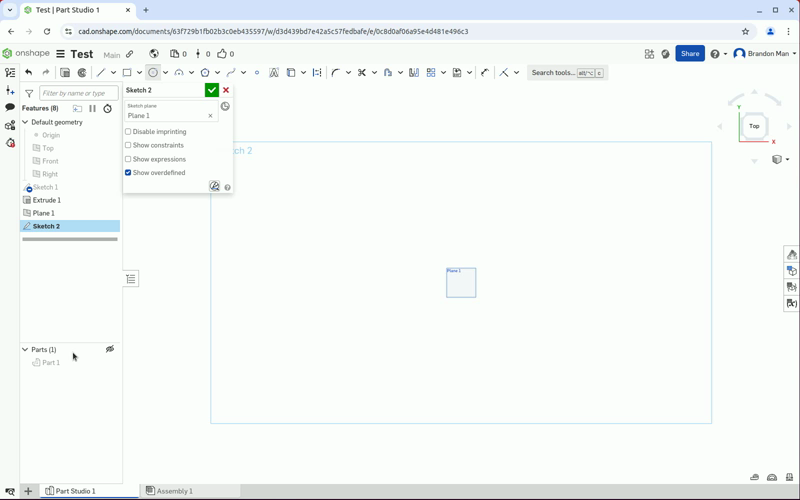
mouse_move(466, 278)
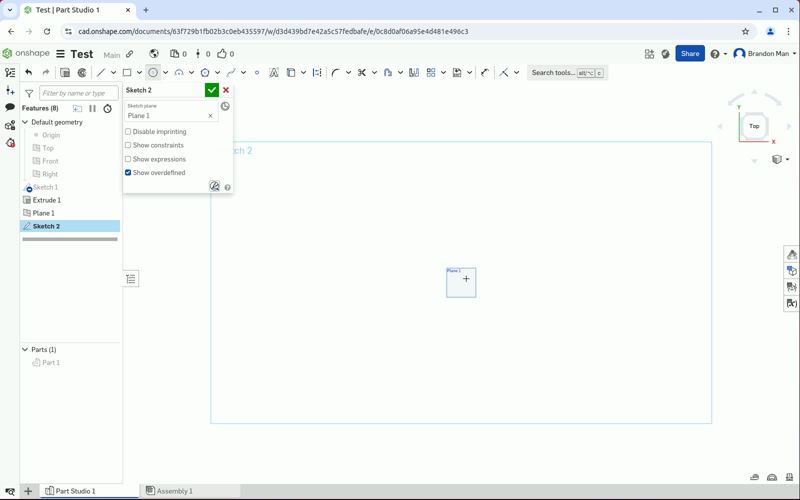
click(466, 278)
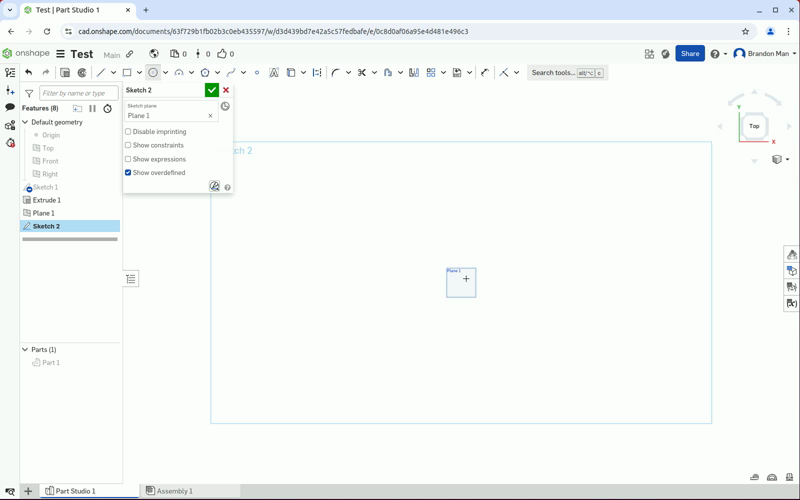
key_up(shift)
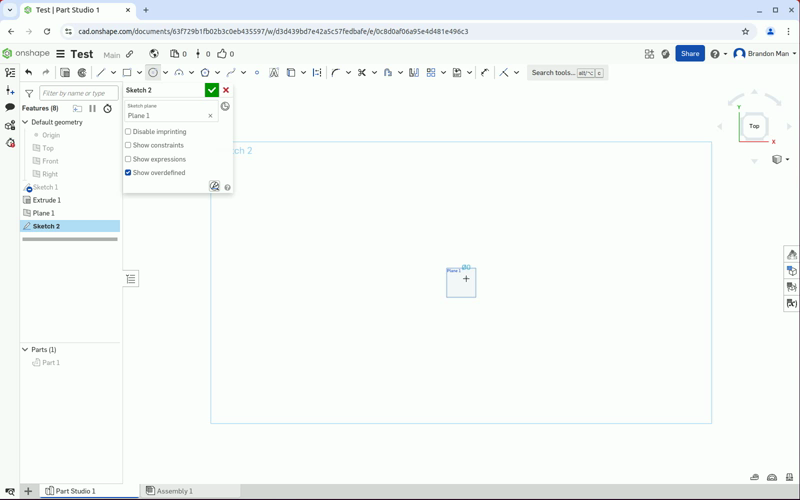
mouse_move(469, 278)
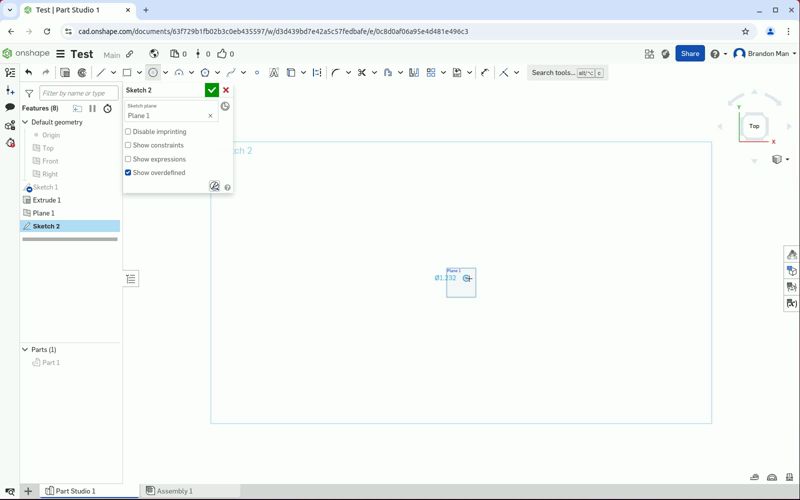
click(469, 278)
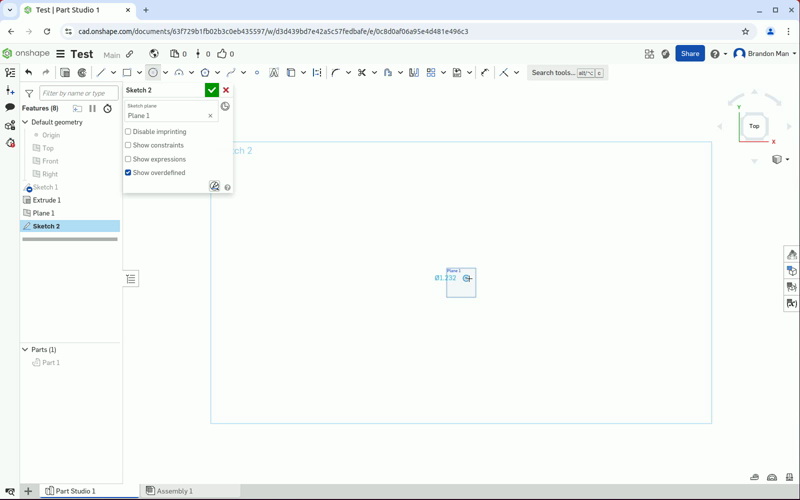
key(esc)
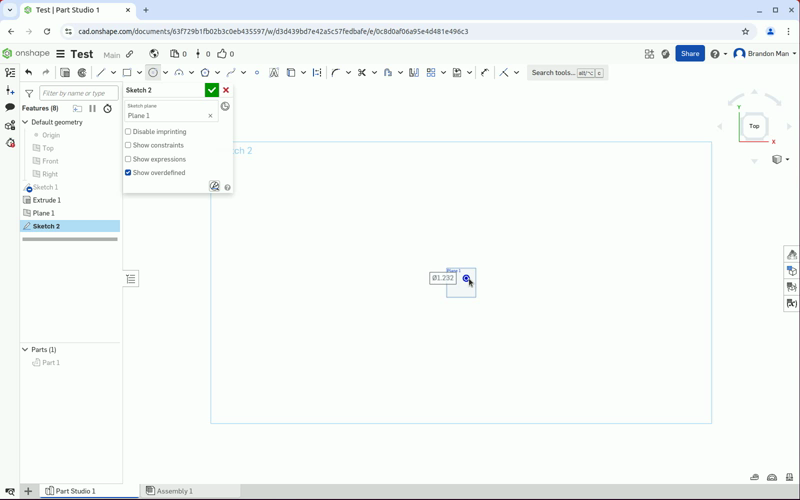
mouse_move(466, 277)
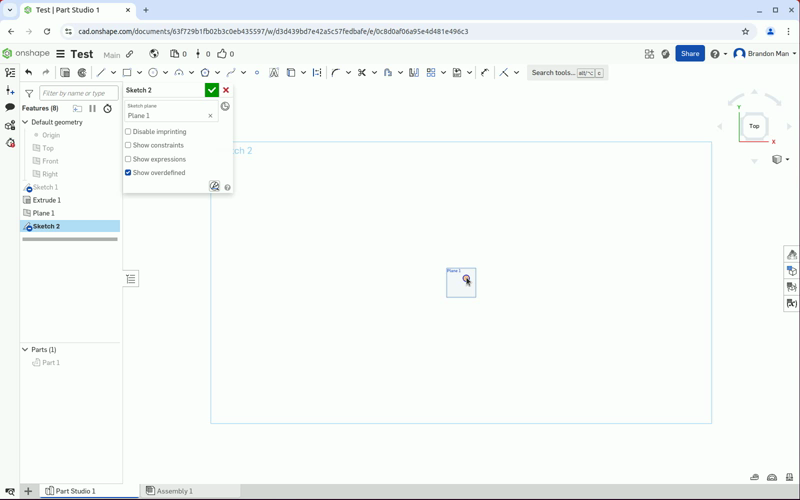
scroll(6)
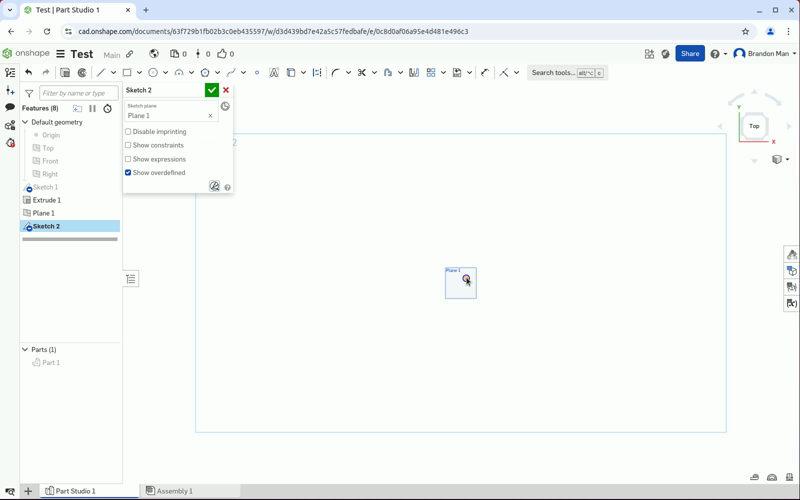
scroll(6)
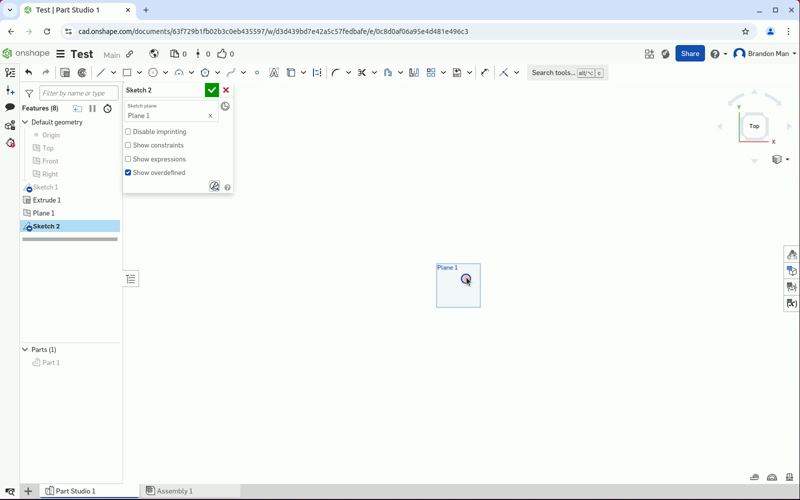
scroll(6)
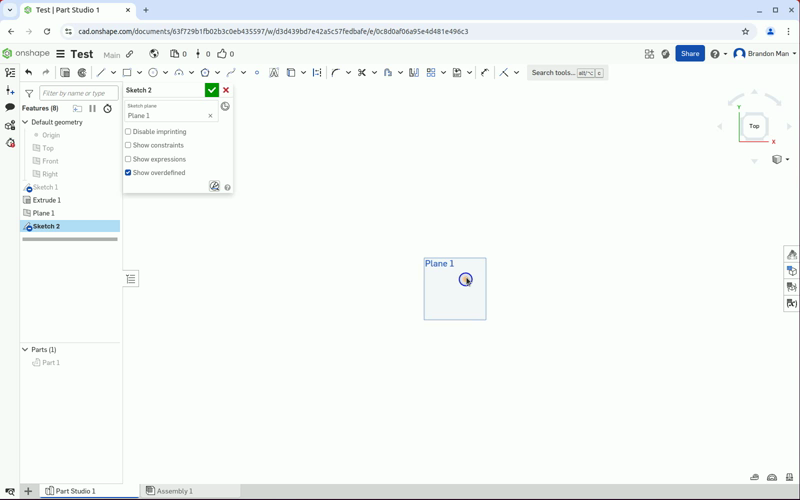
scroll(6)
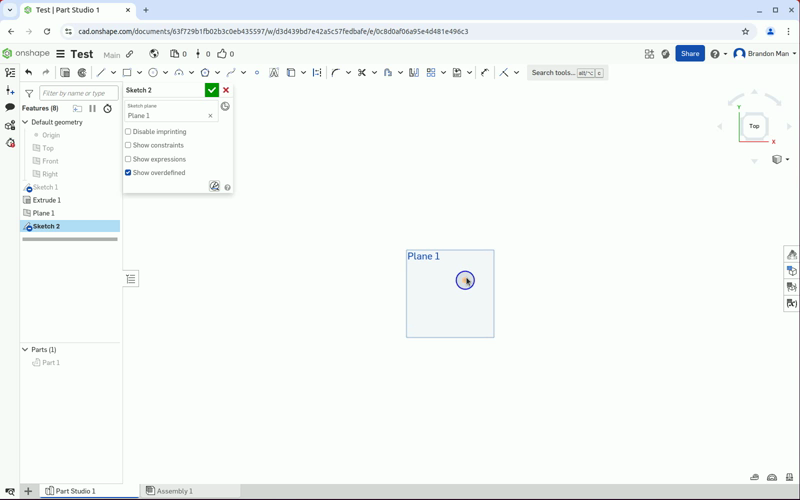
scroll(6)
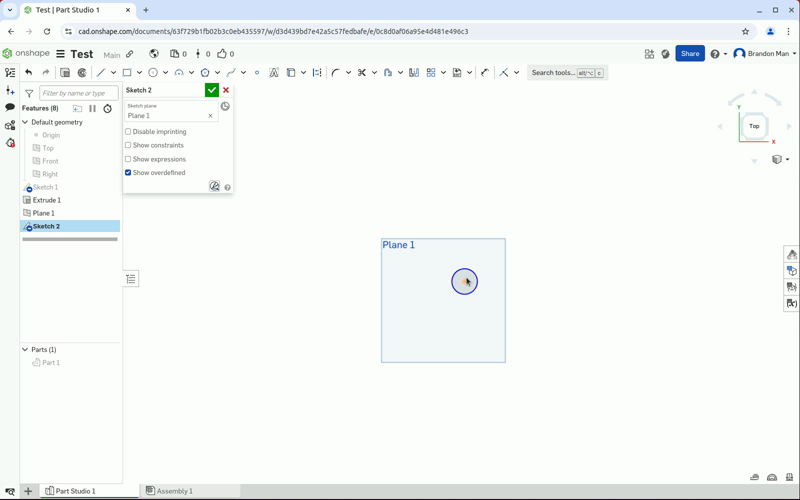
scroll(6)
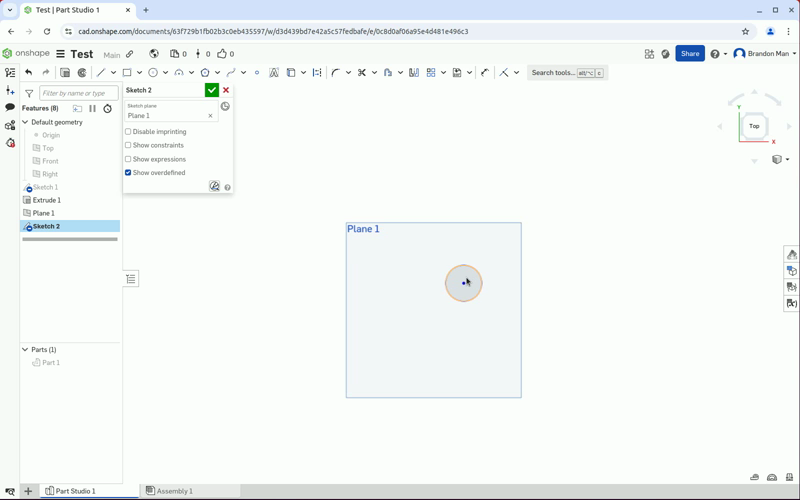
scroll(6)
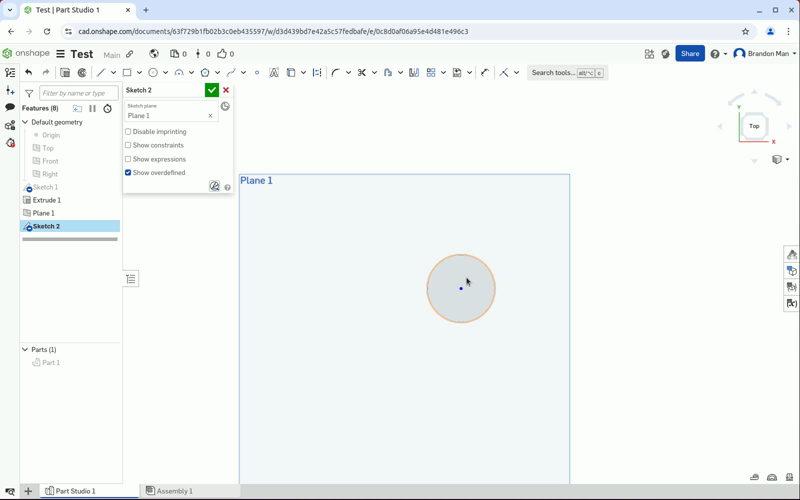
click(466, 277)
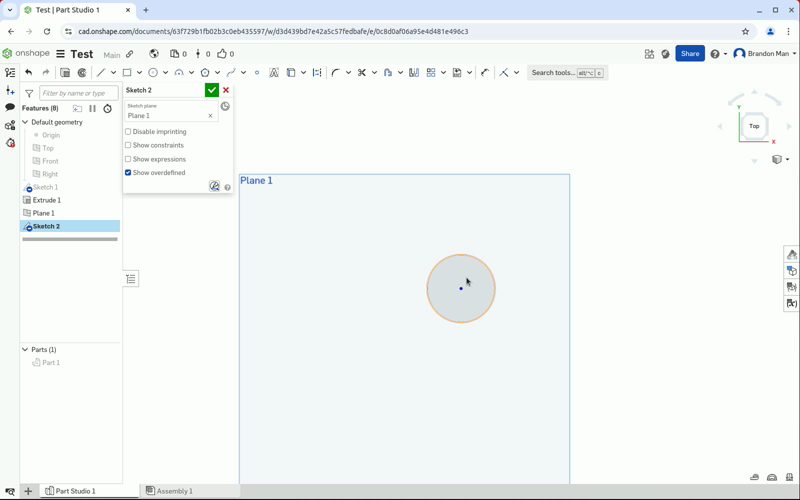
scroll(-6)
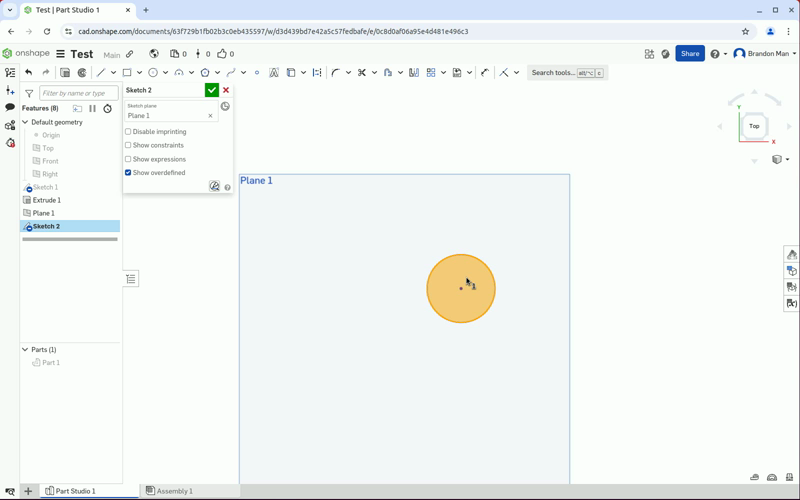
scroll(-6)
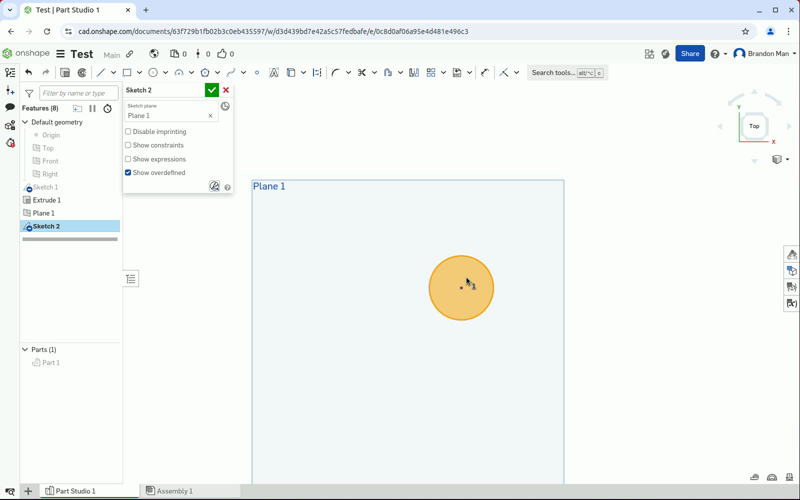
scroll(-6)
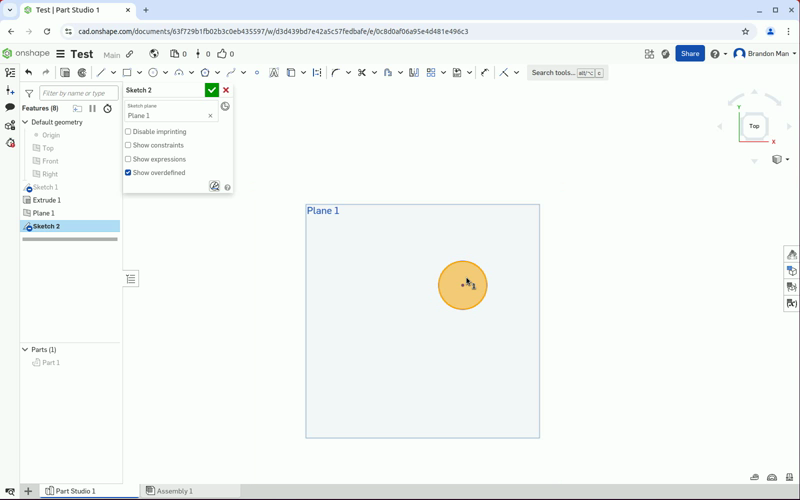
scroll(-6)
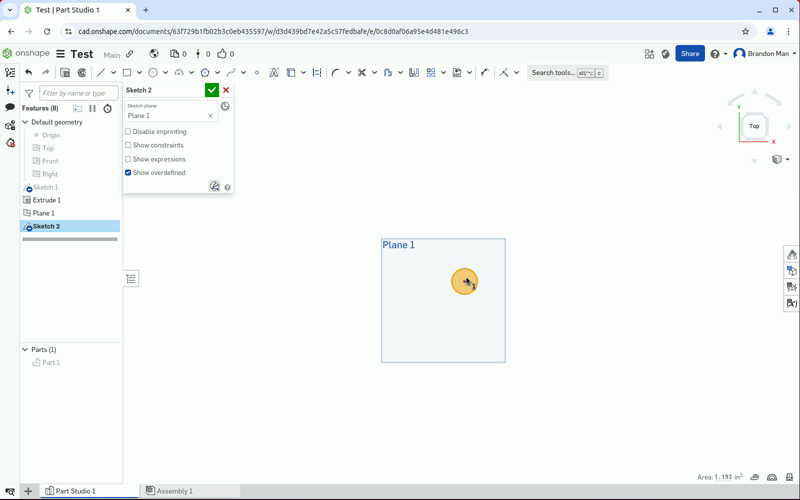
scroll(-6)
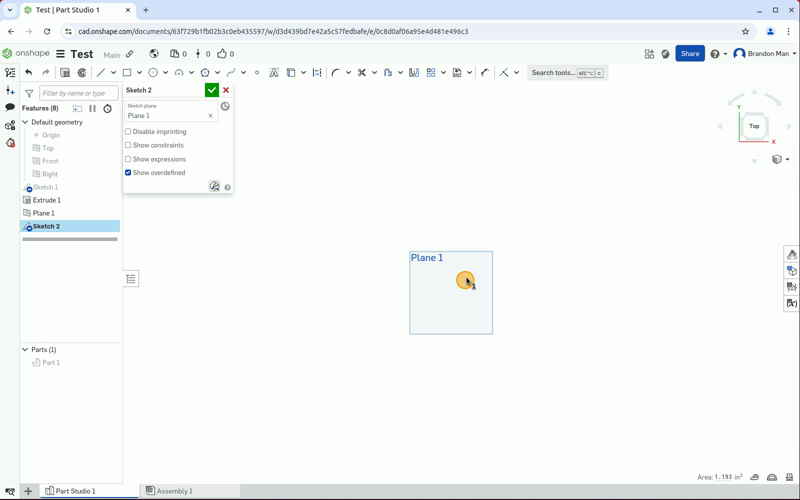
scroll(-6)
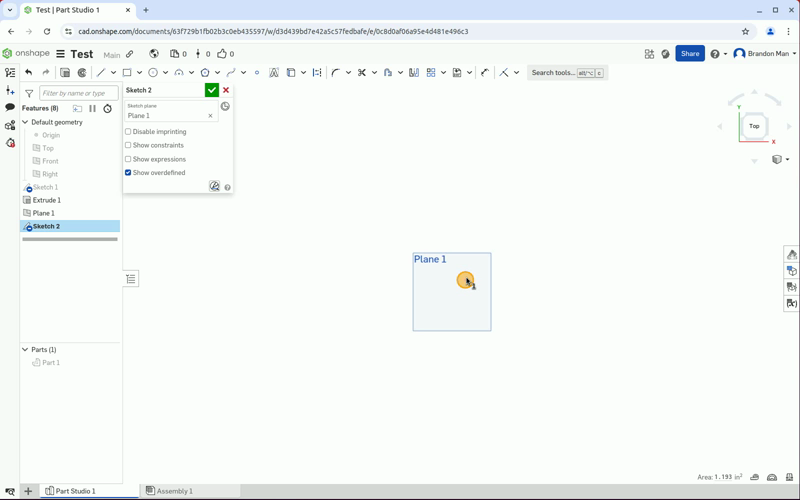
scroll(-6)
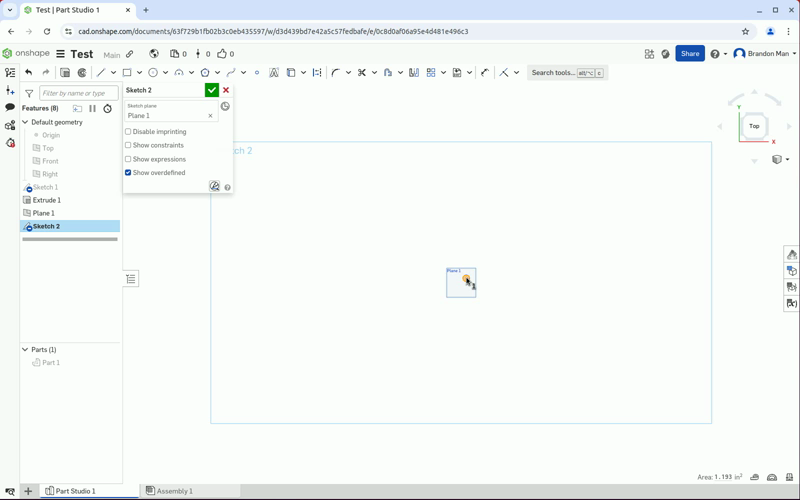
mouse_move(73, 352)
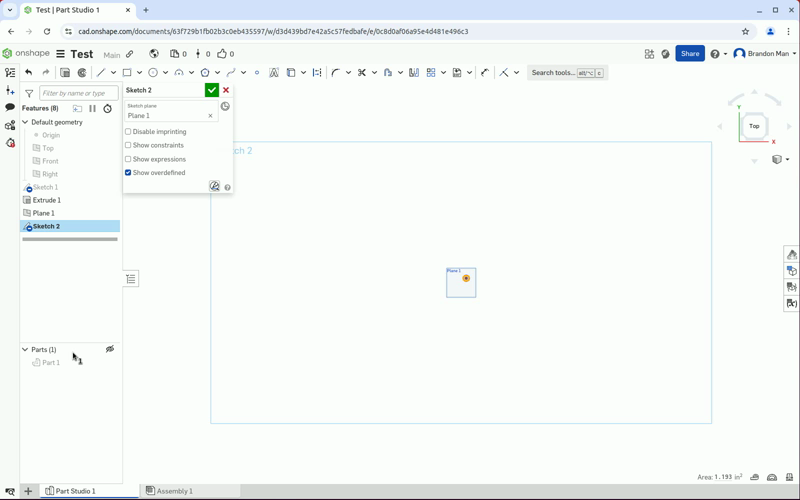
key(shift+y)
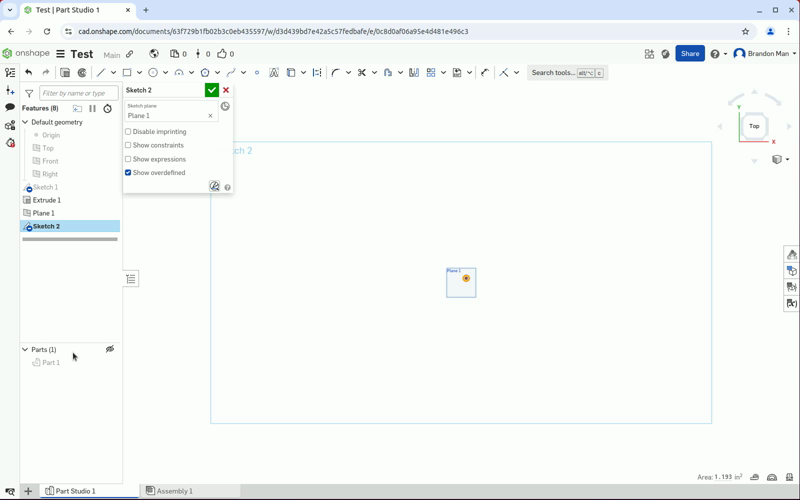
key(shift+e)
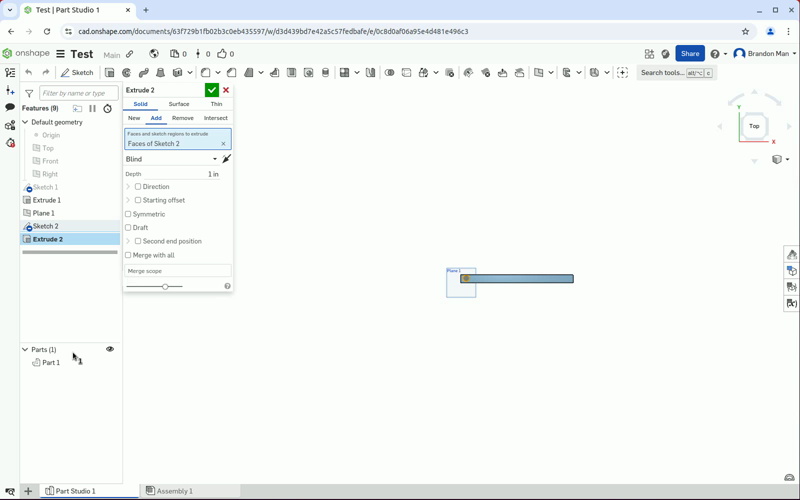
mouse_move(143, 106)
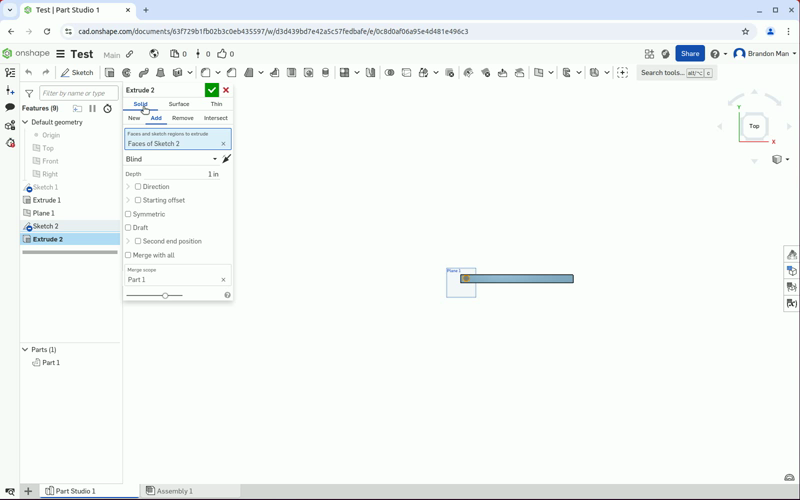
click(143, 106)
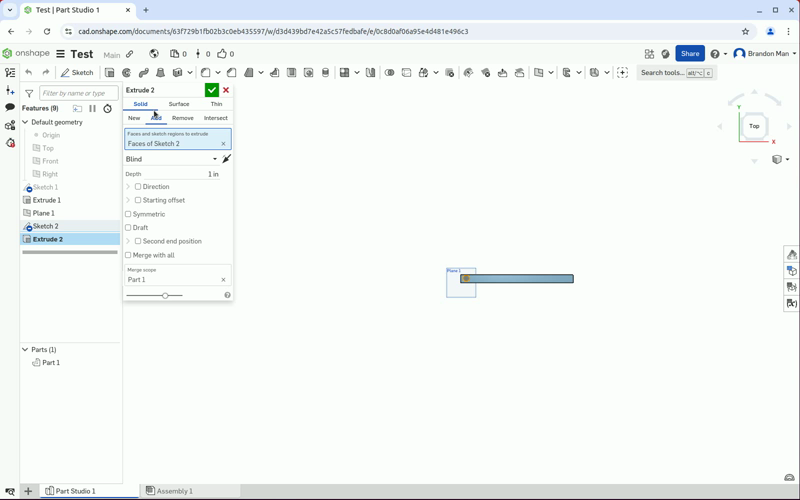
mouse_move(186, 120)
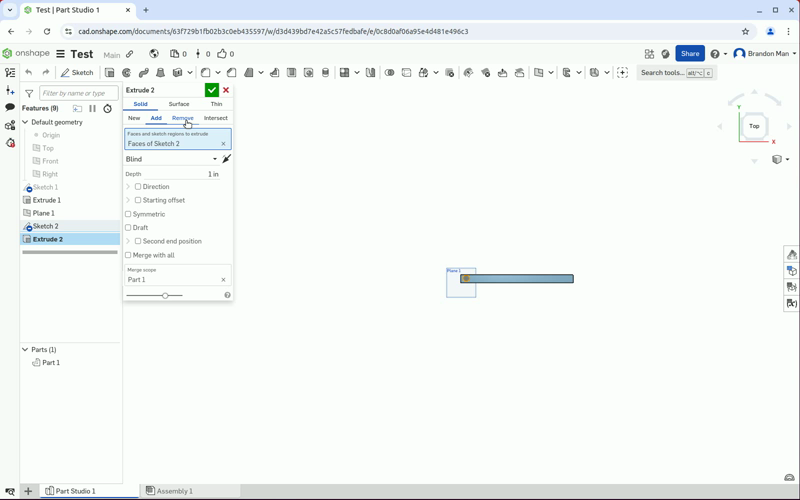
click(186, 120)
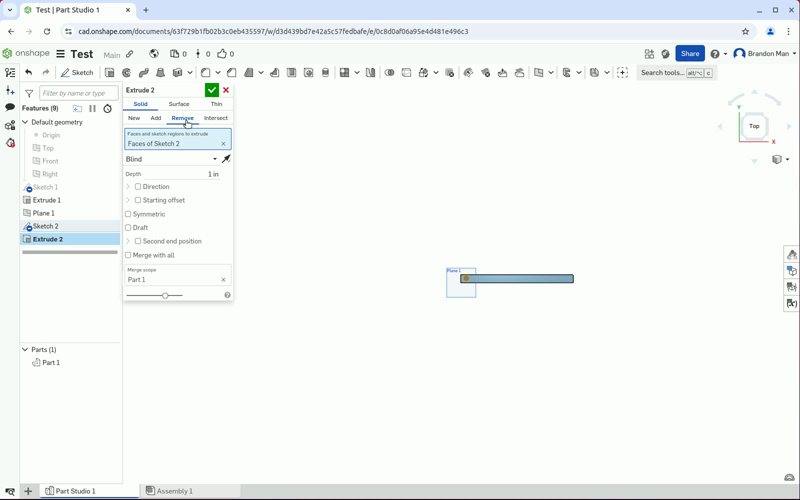
key(tab, 4)
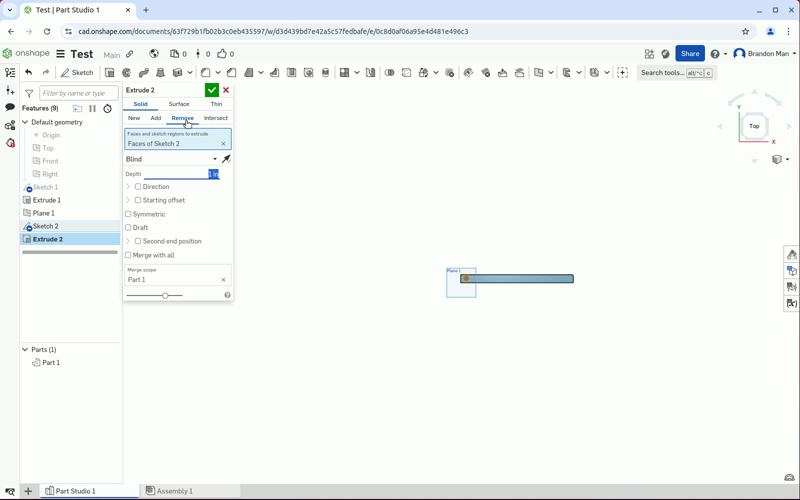
text(3.611)
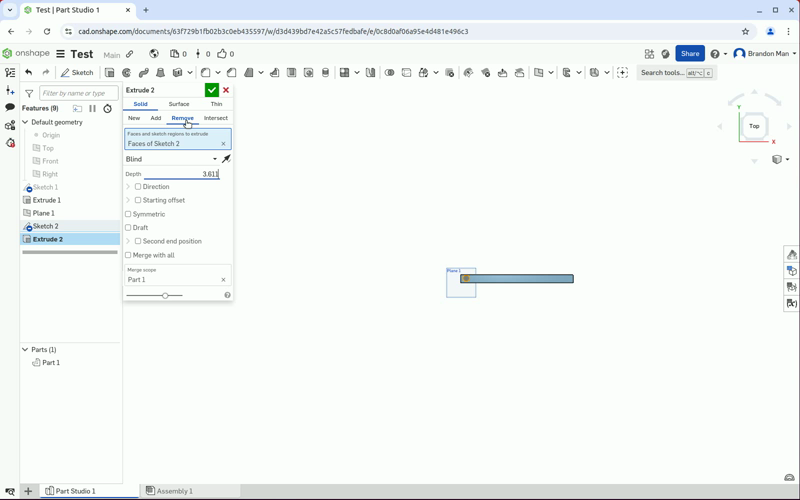
key(tab, 6)
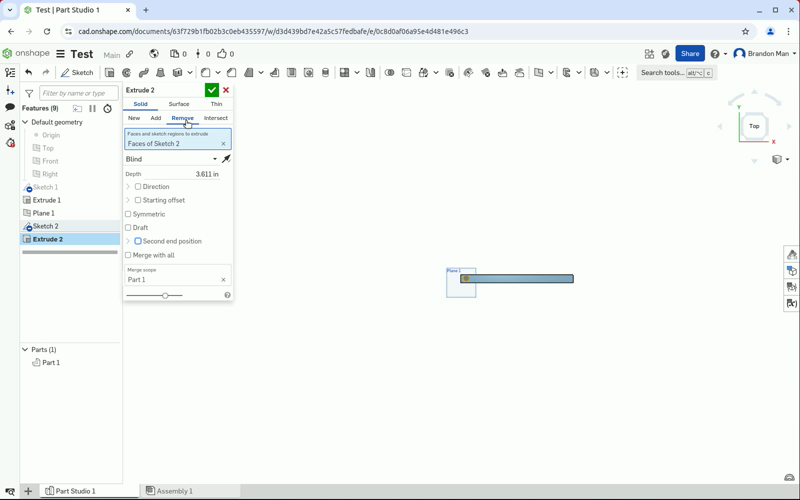
key(space)
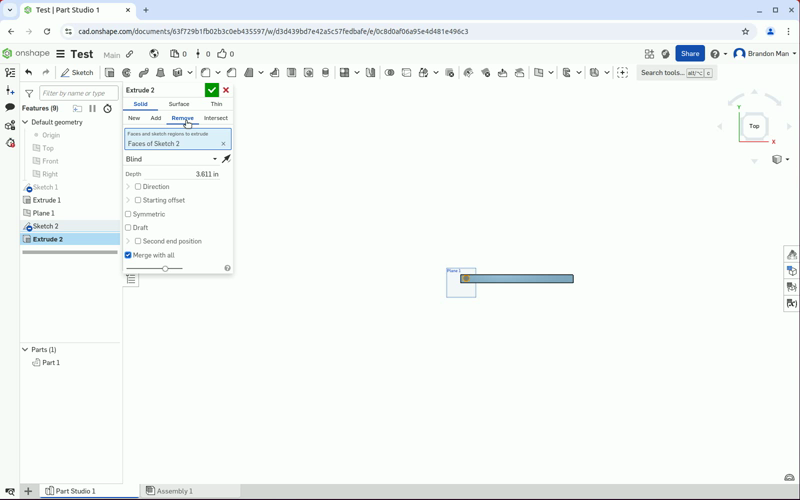
key(enter)
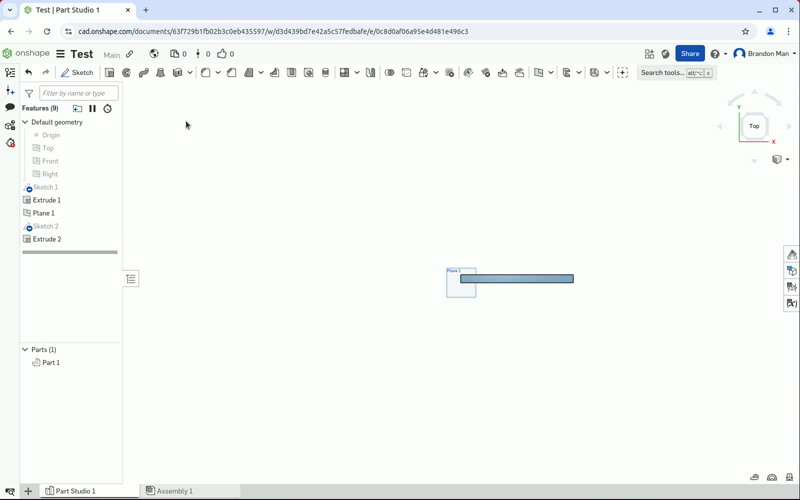
key(shift+h)
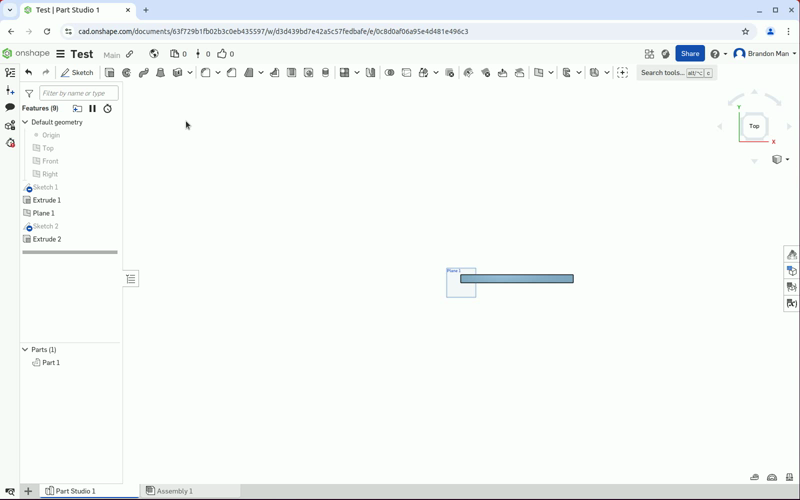
key(shift+h)
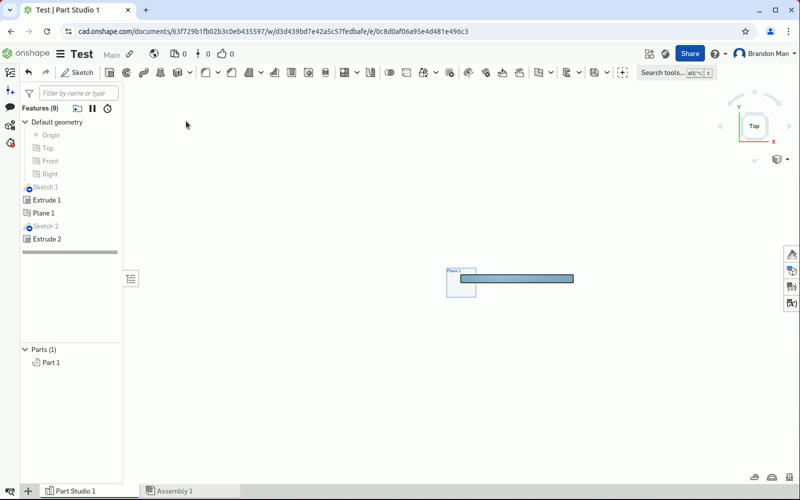
mouse_move(73, 189)
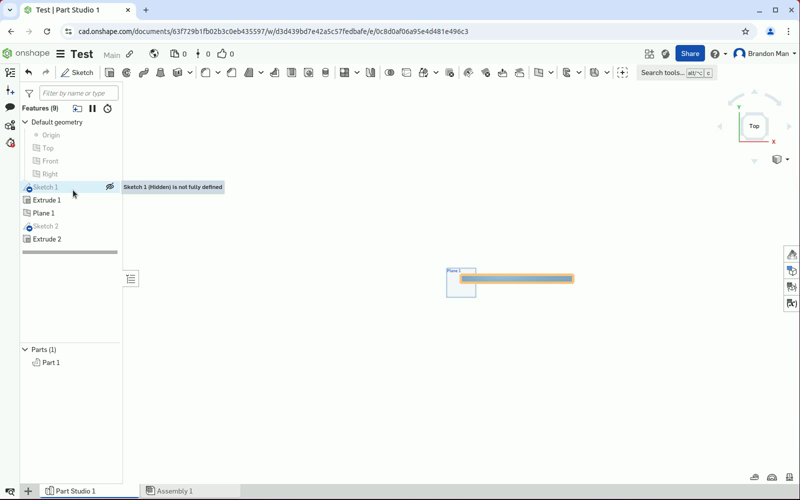
click(73, 189)
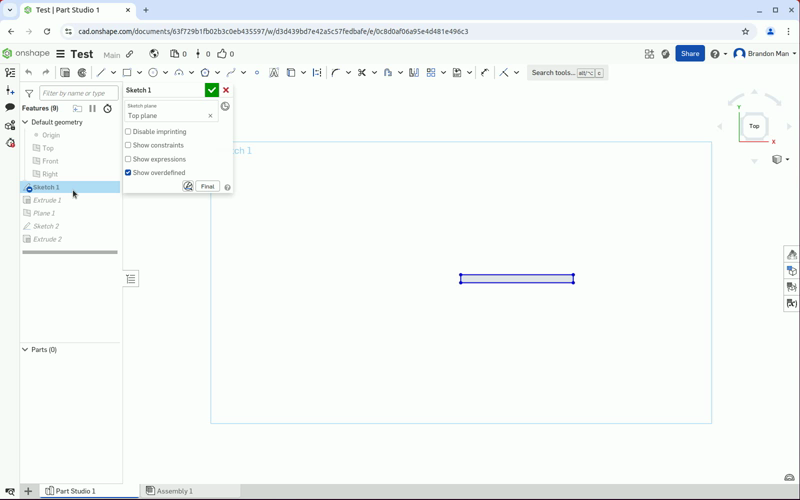
mouse_move(229, 92)
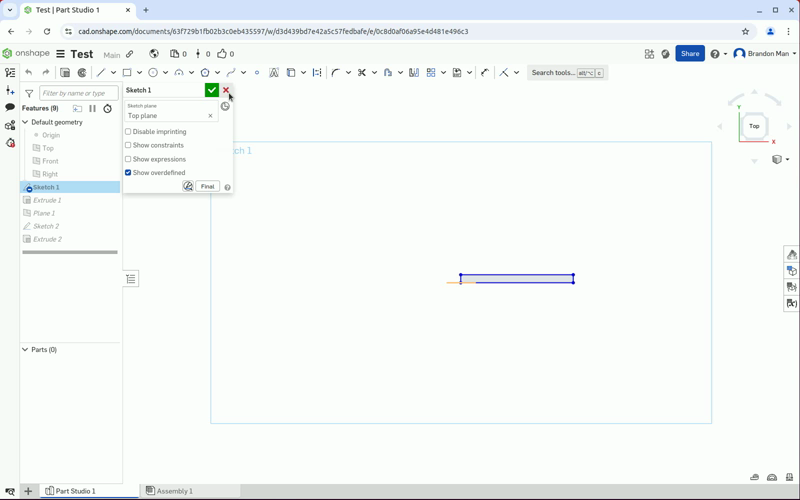
click(229, 92)
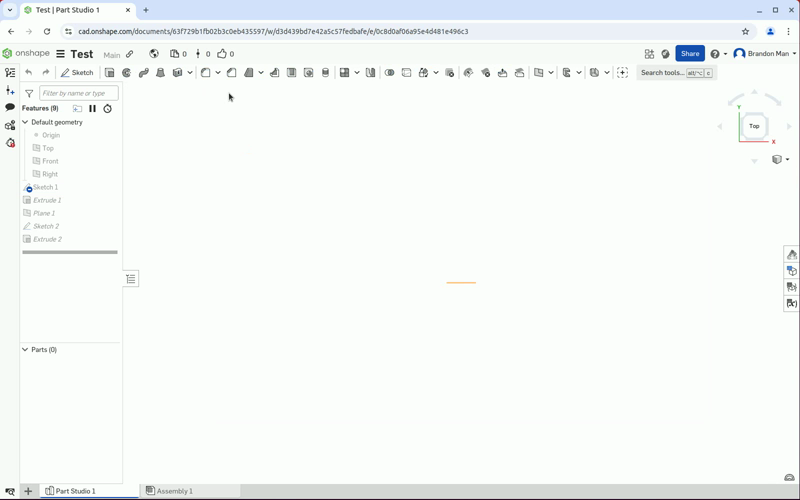
key(shift+s)
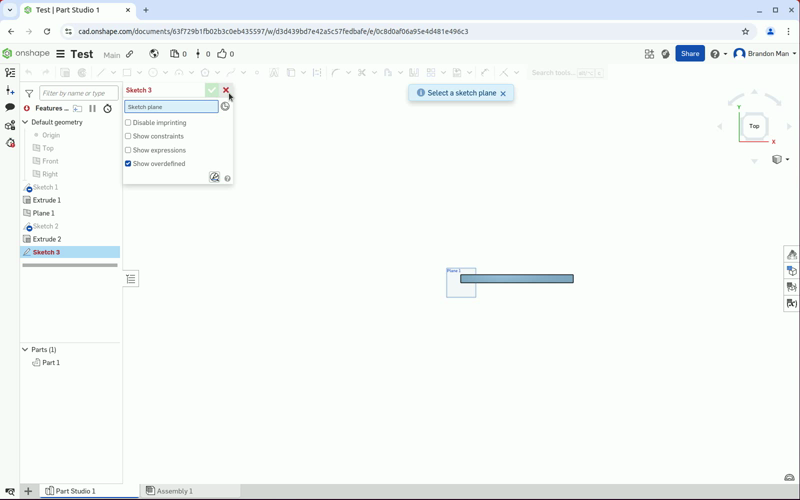
mouse_move(73, 215)
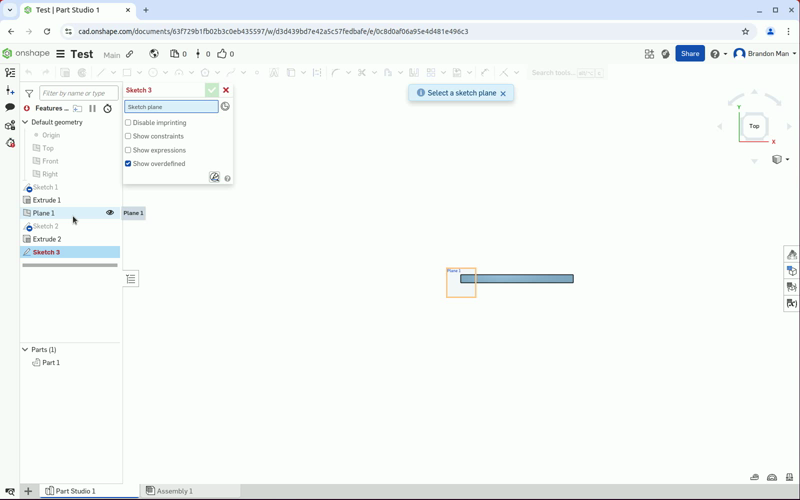
click(73, 215)
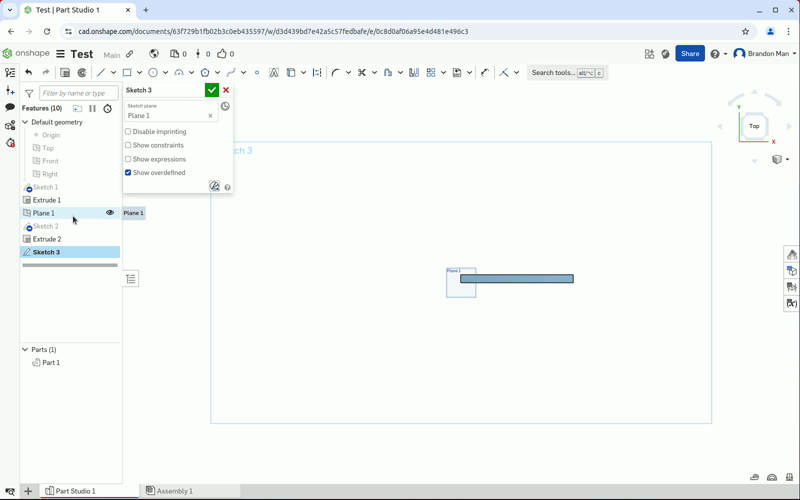
mouse_move(73, 352)
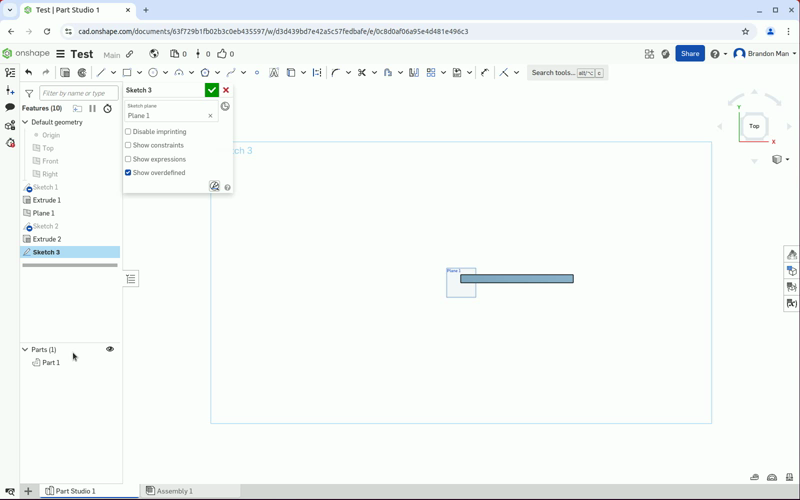
key(y)
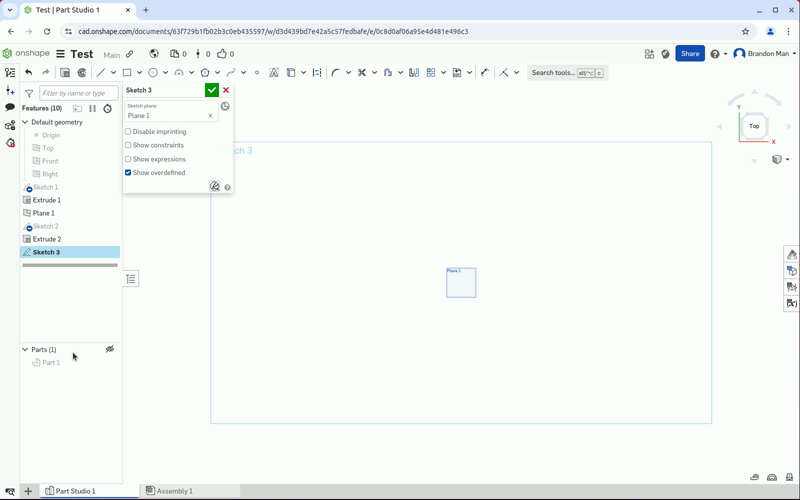
key(c)
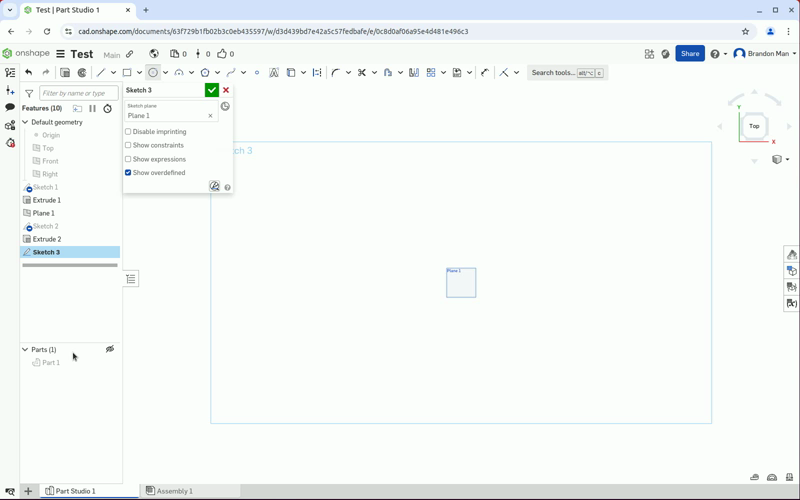
key_down(shift)
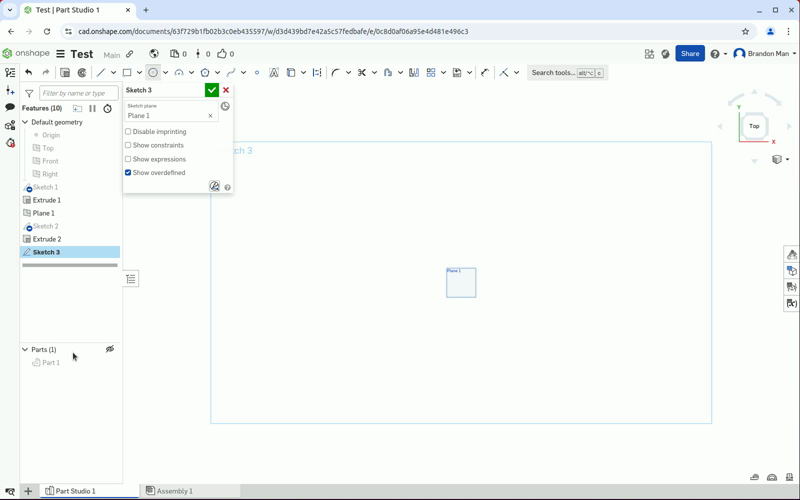
mouse_move(517, 278)
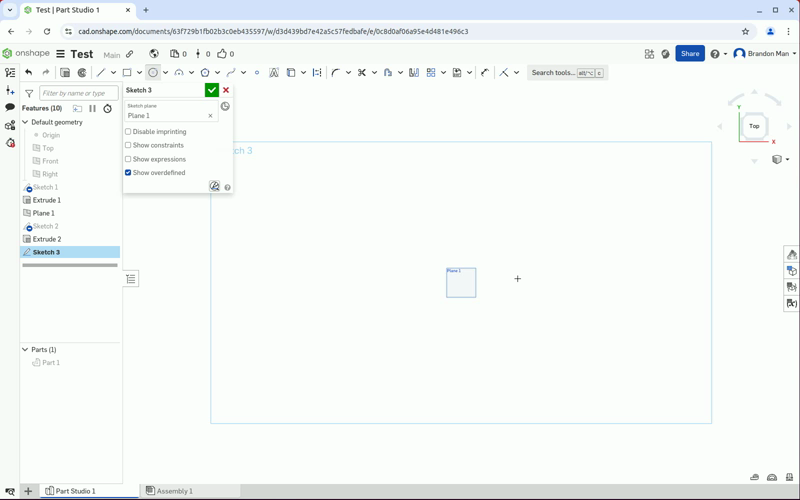
click(517, 278)
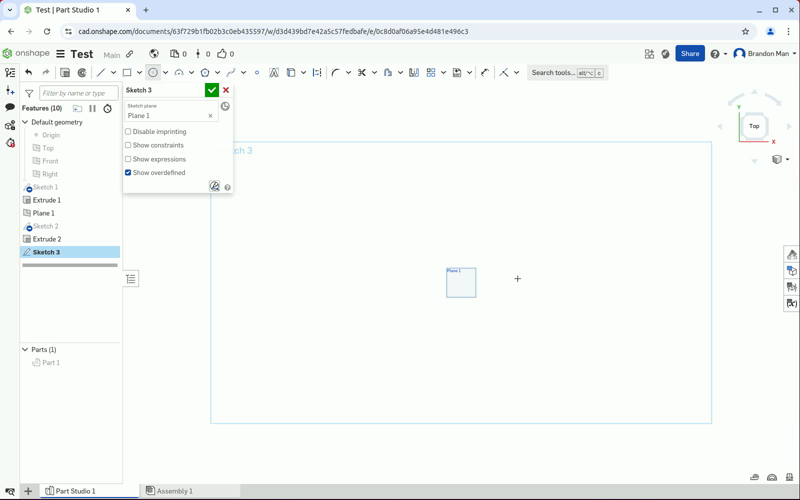
key_up(shift)
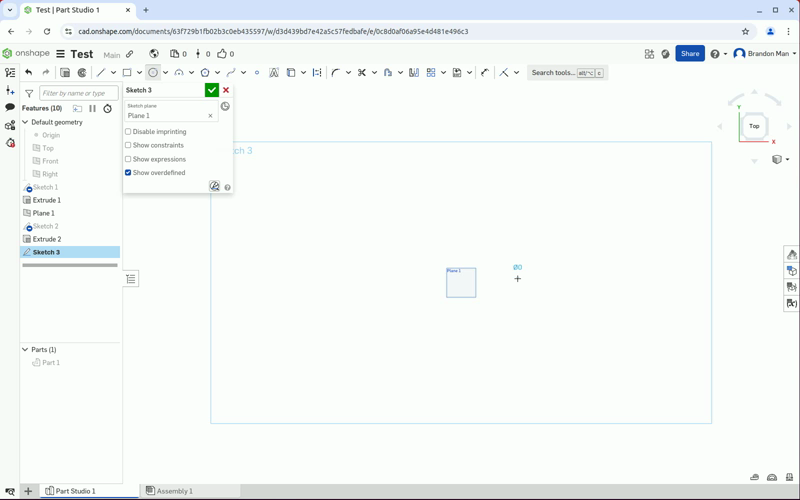
mouse_move(520, 278)
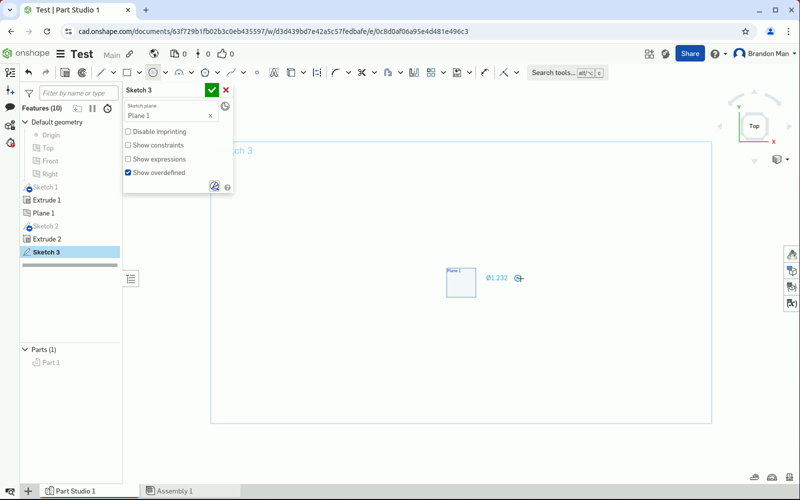
click(520, 278)
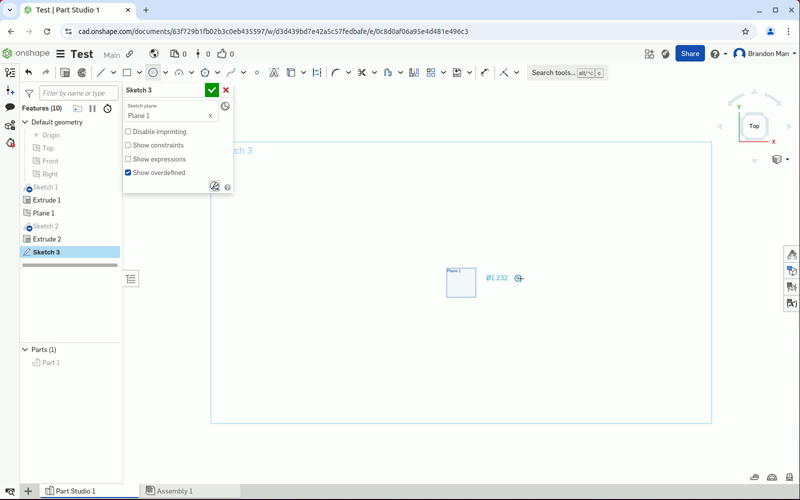
key(esc)
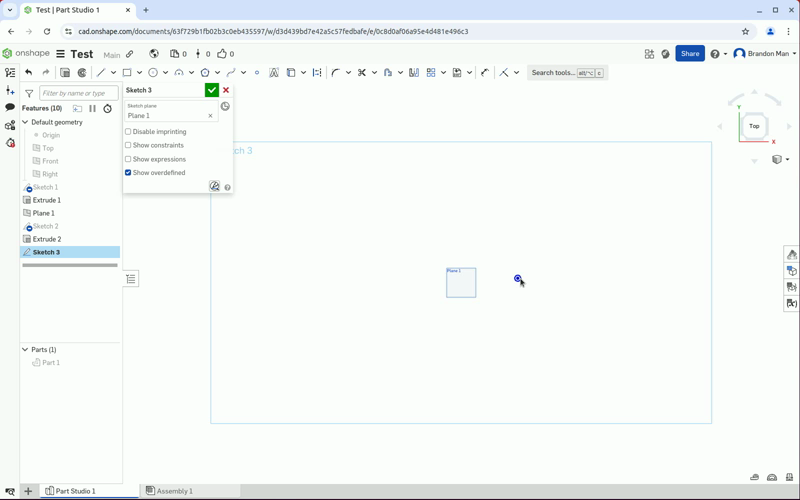
mouse_move(517, 279)
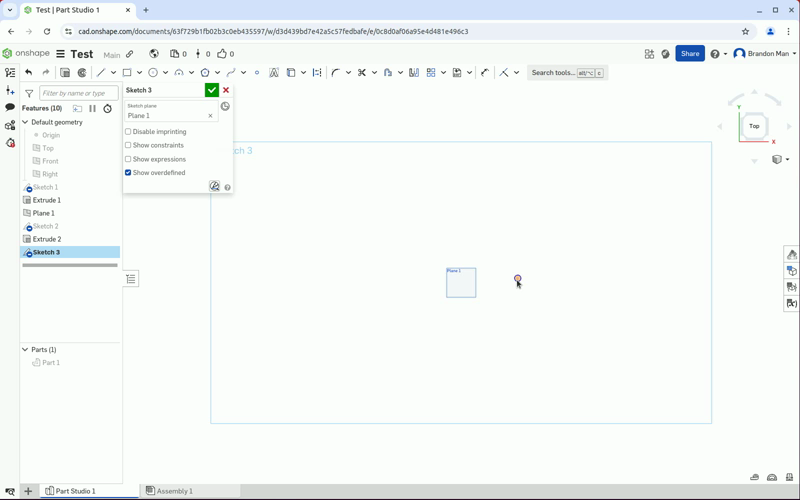
scroll(6)
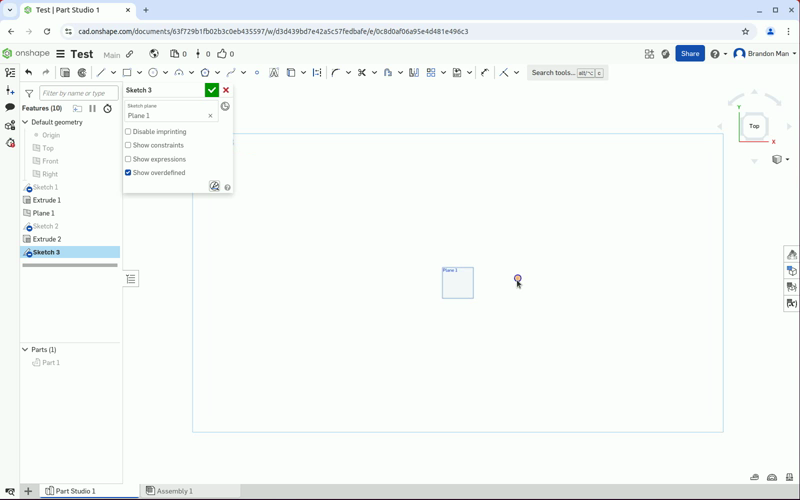
scroll(6)
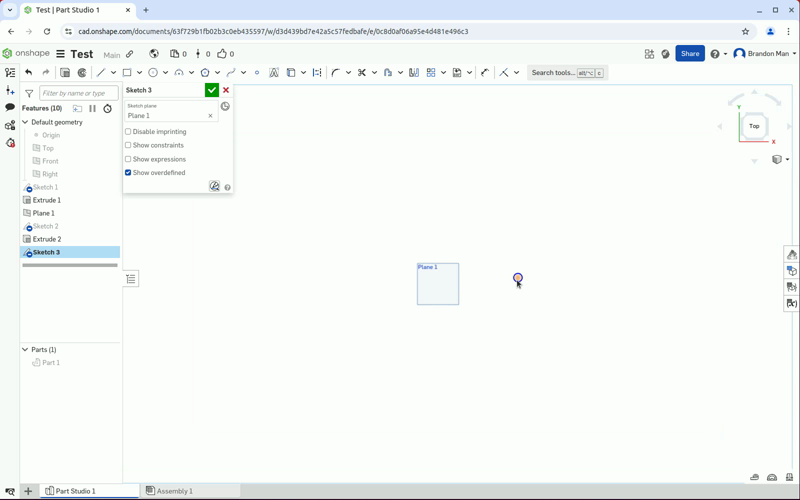
scroll(6)
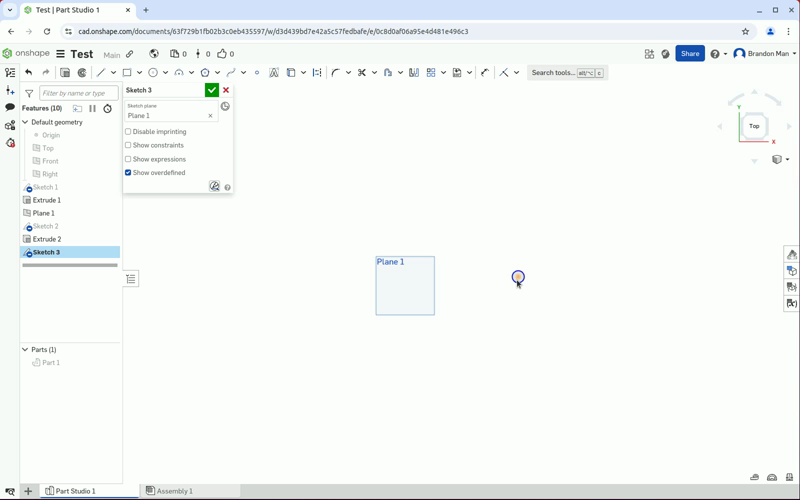
scroll(6)
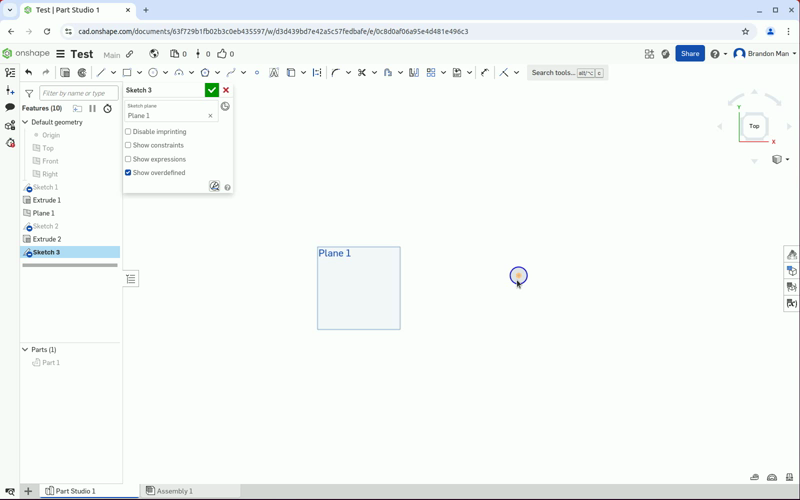
scroll(6)
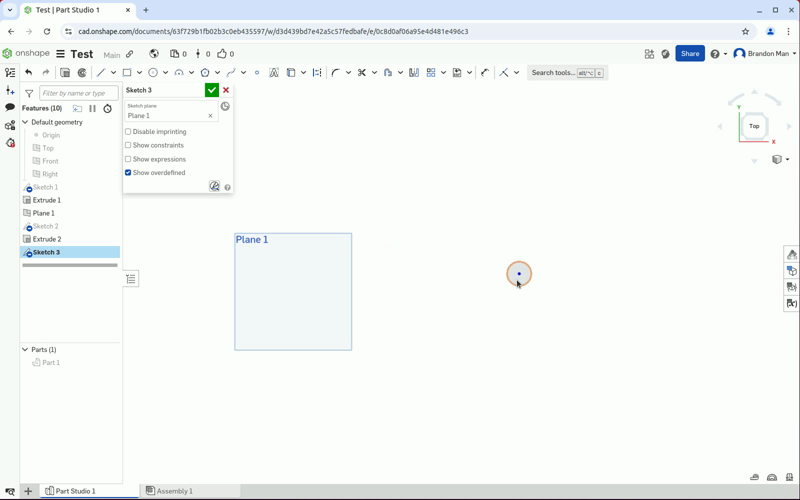
scroll(6)
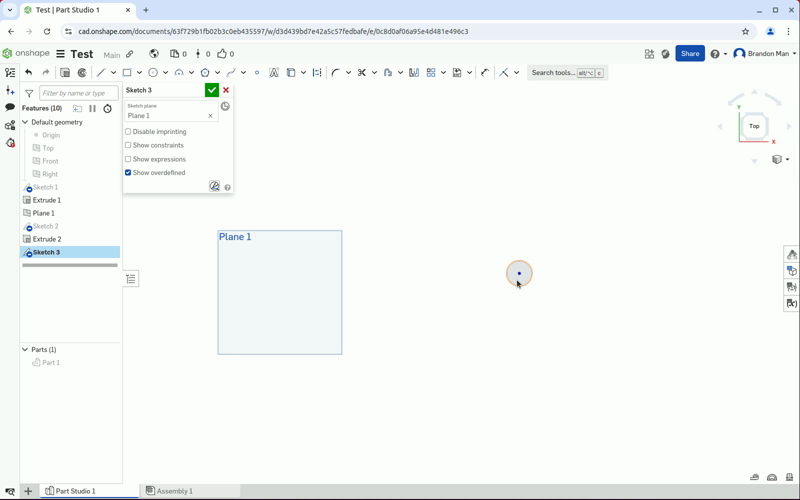
scroll(6)
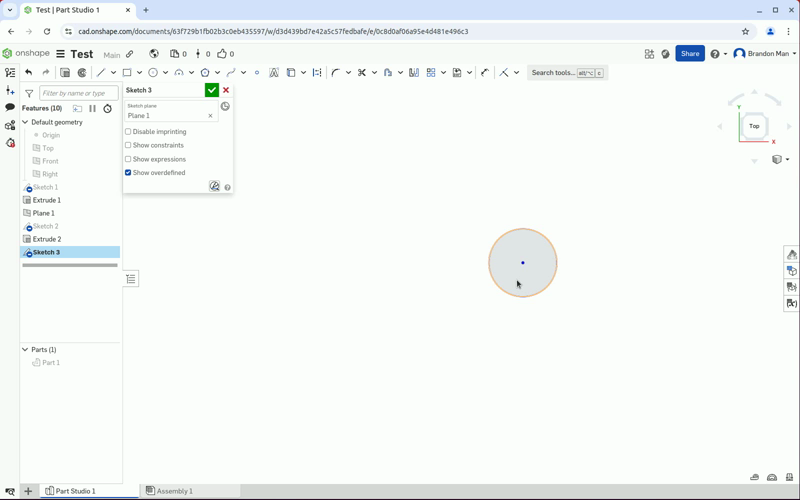
click(517, 279)
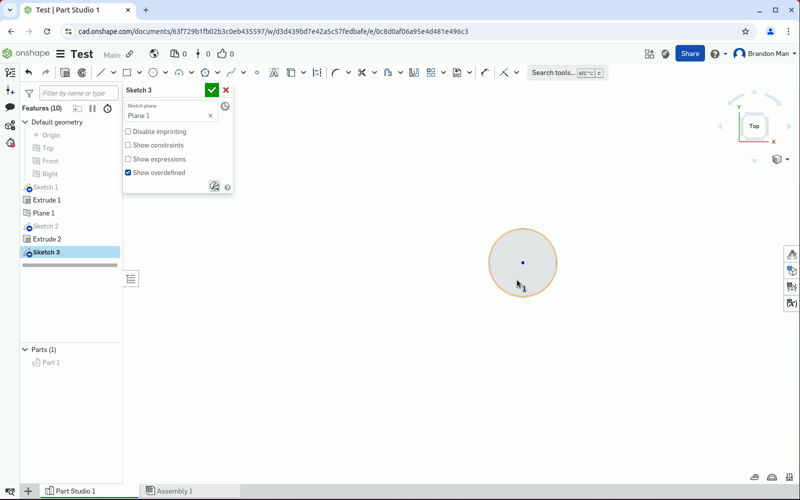
scroll(-6)
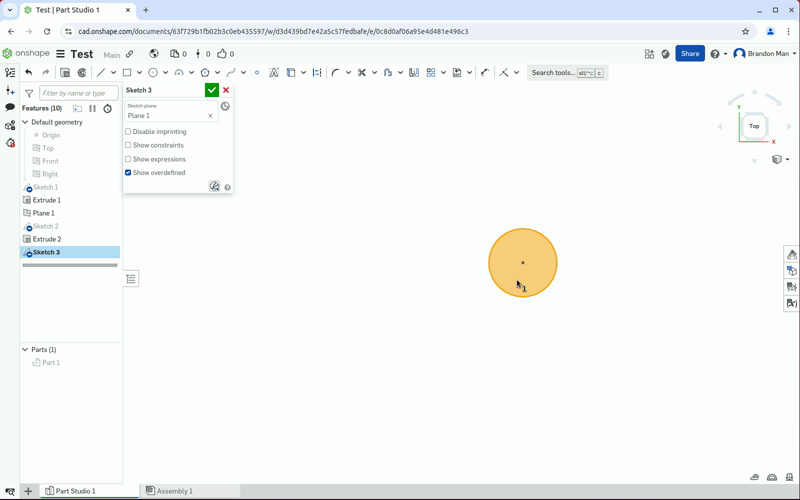
scroll(-6)
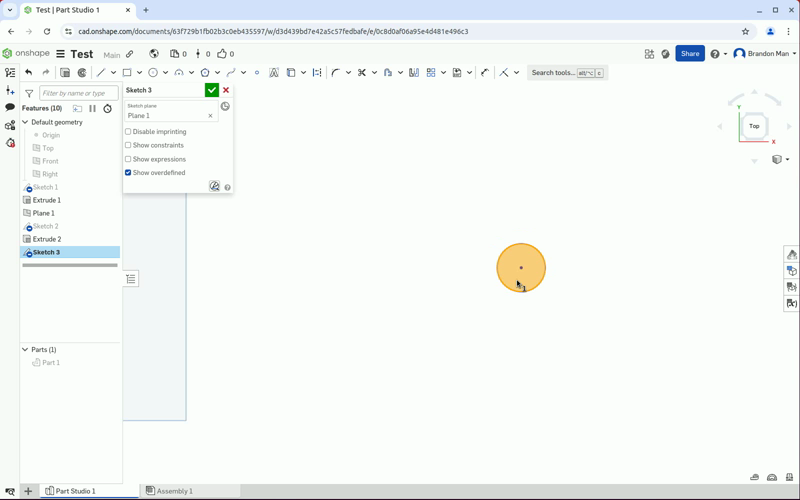
scroll(-6)
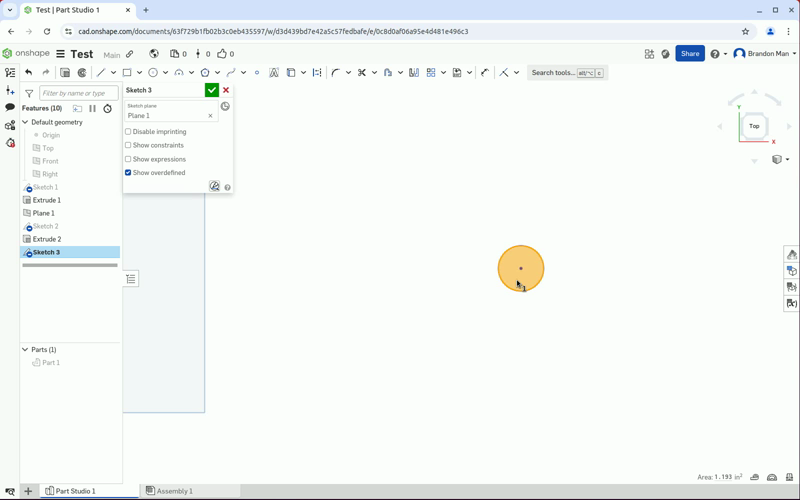
scroll(-6)
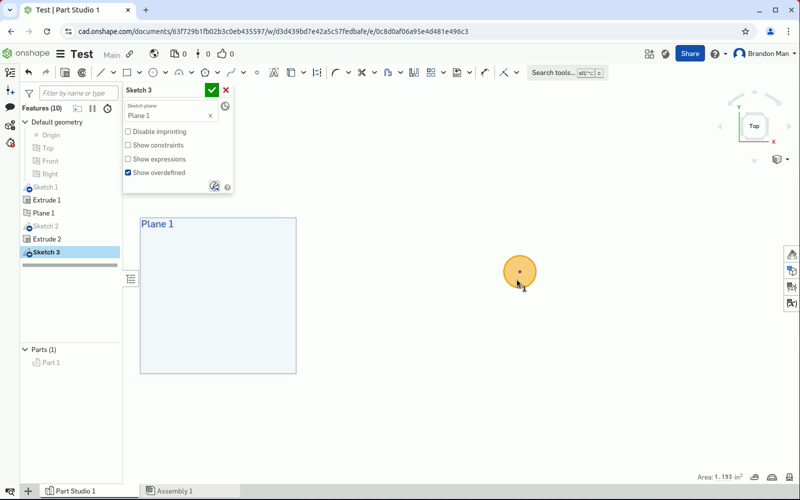
scroll(-6)
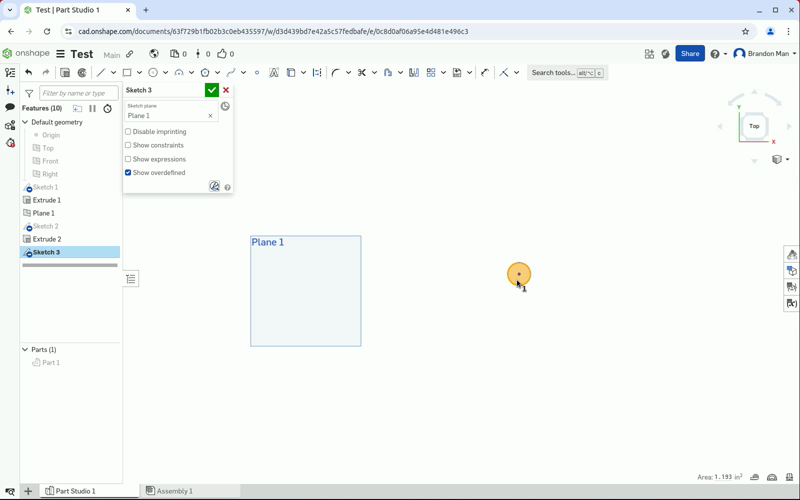
scroll(-6)
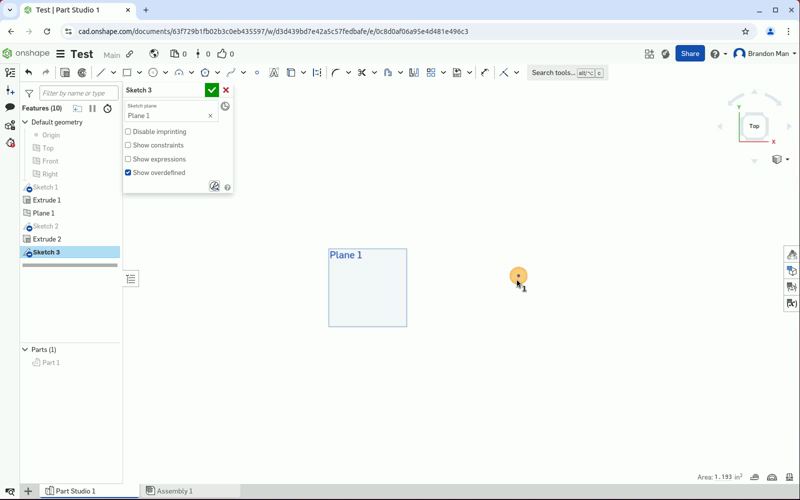
scroll(-6)
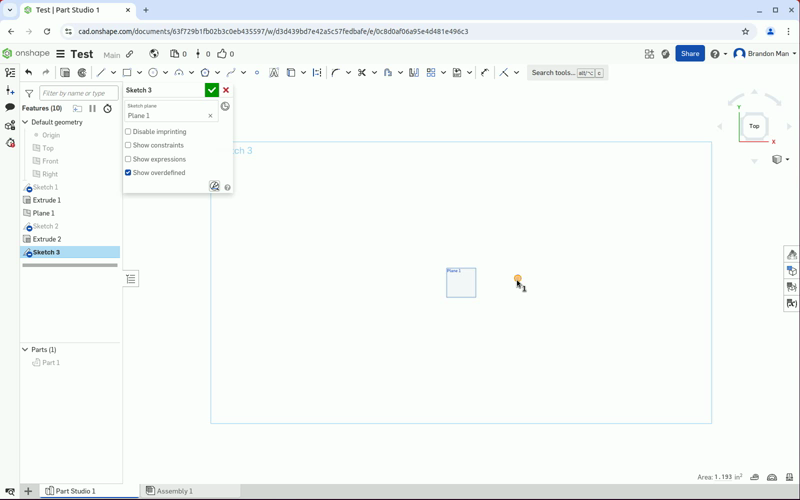
mouse_move(73, 352)
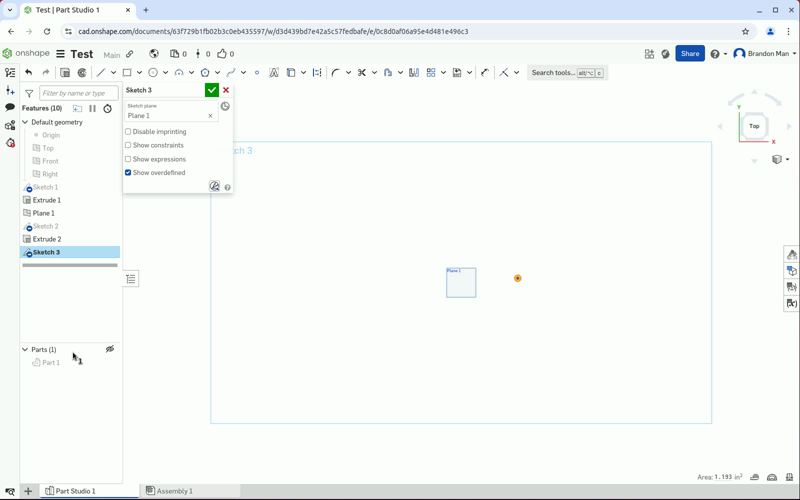
key(shift+y)
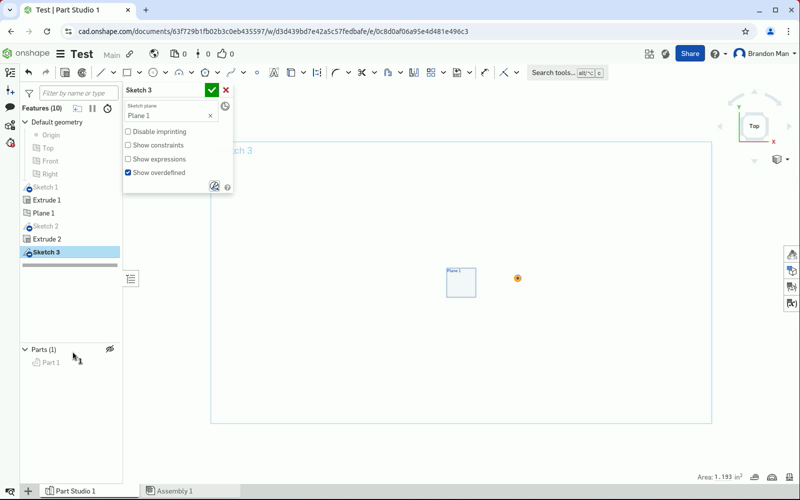
key(shift+e)
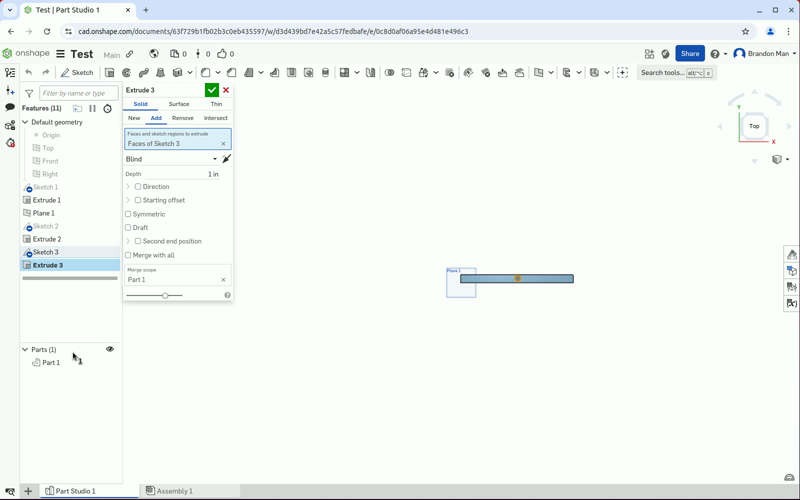
mouse_move(143, 106)
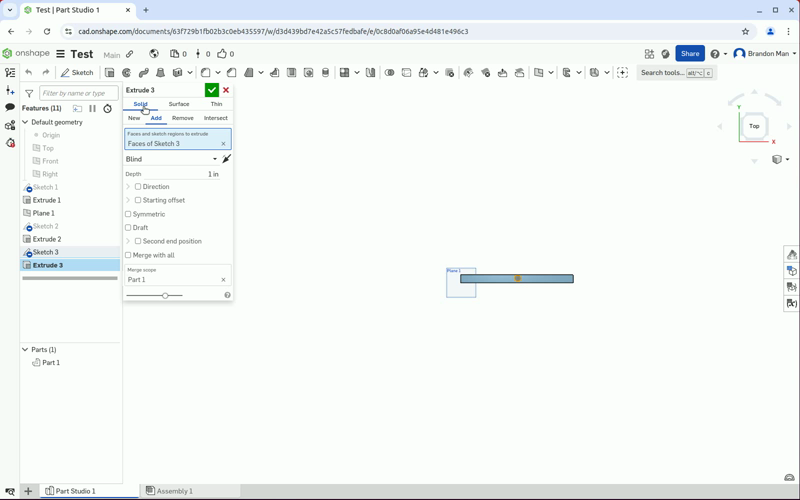
click(143, 106)
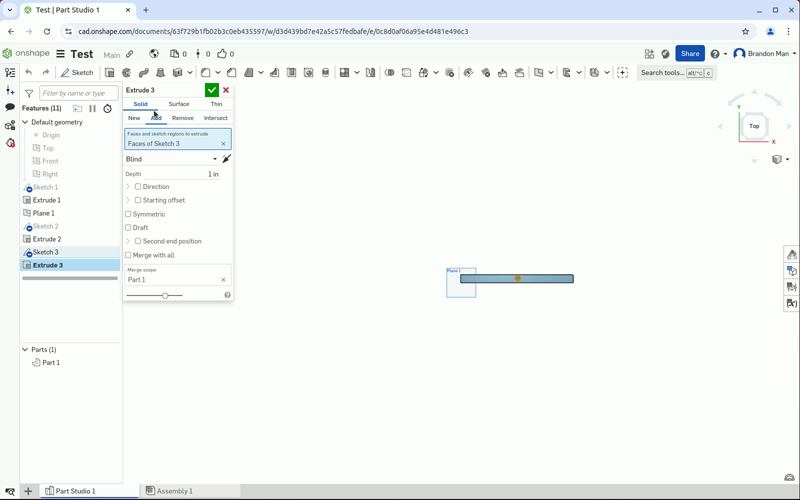
mouse_move(186, 120)
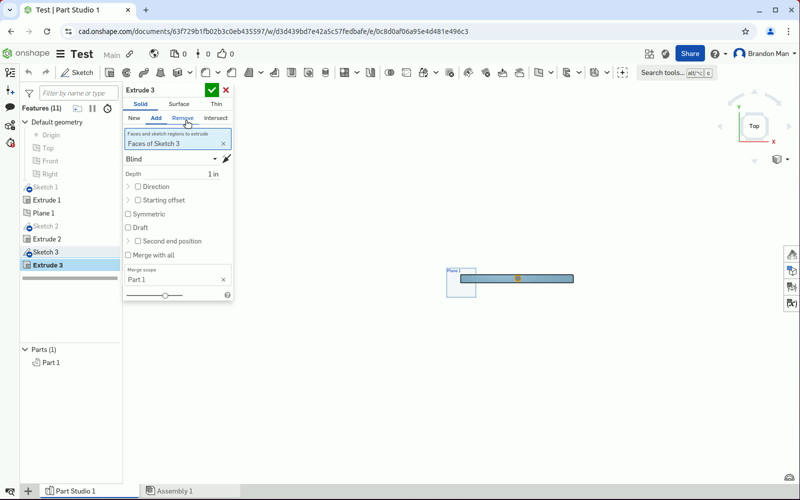
click(186, 120)
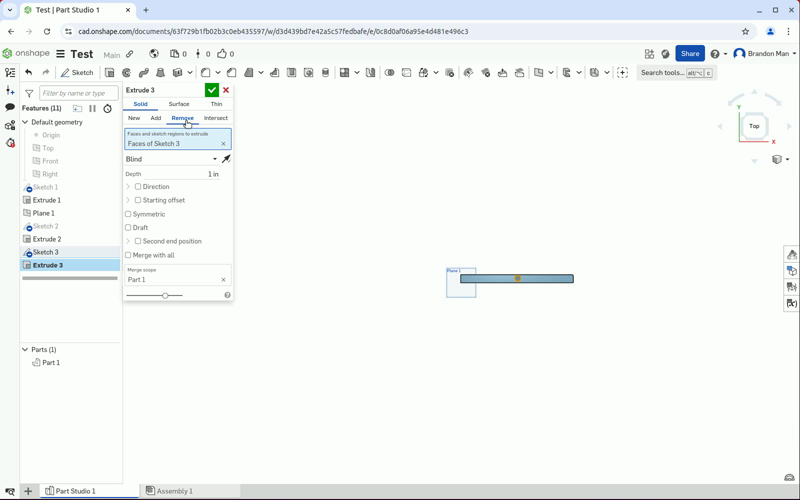
key(tab, 4)
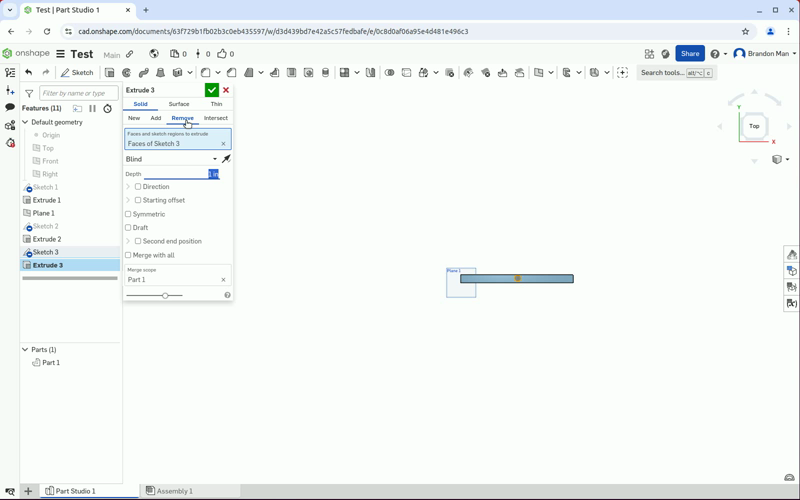
text(3.611)
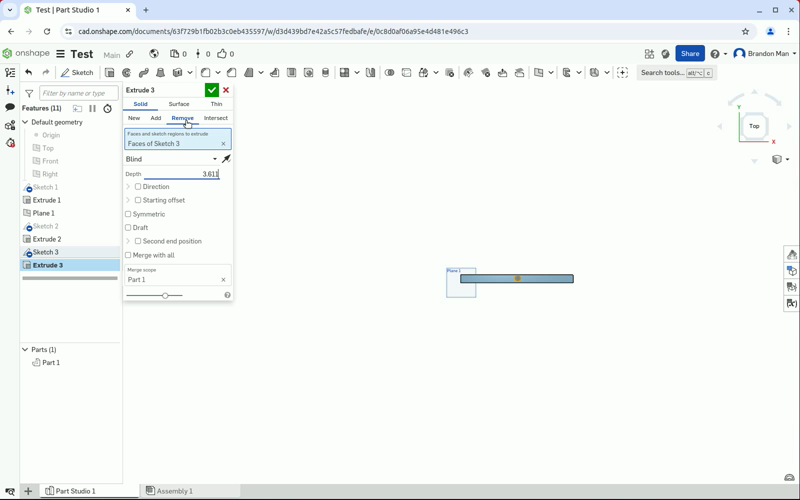
key(tab, 6)
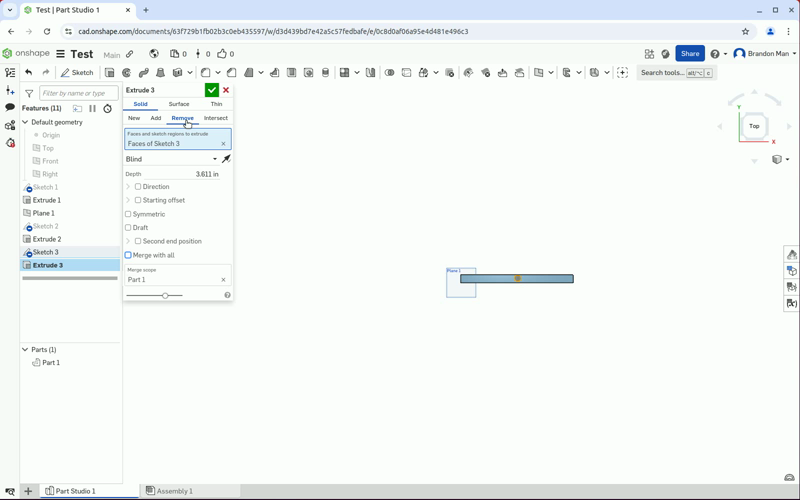
key(space)
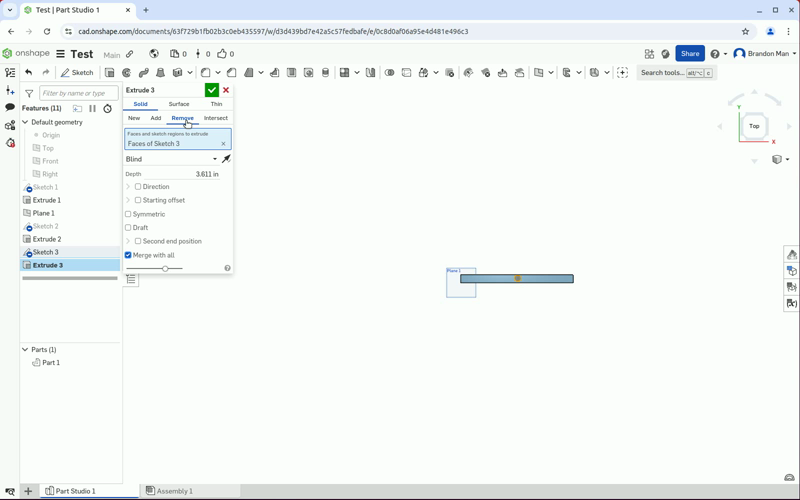
key(enter)
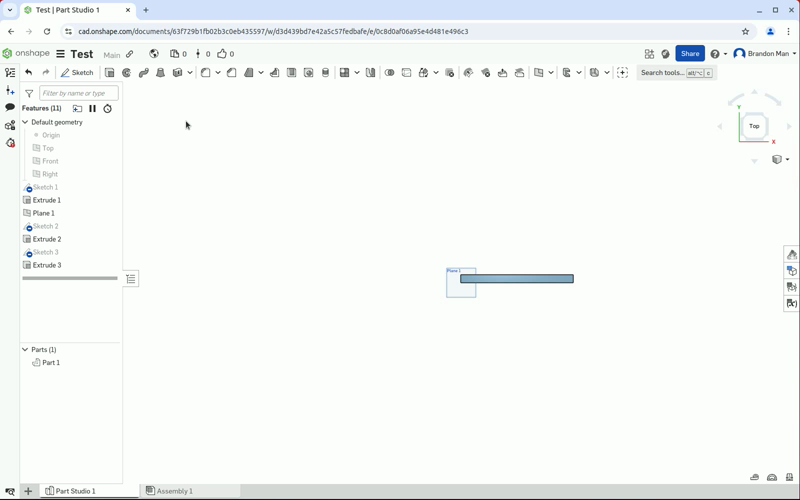
key(shift+h)
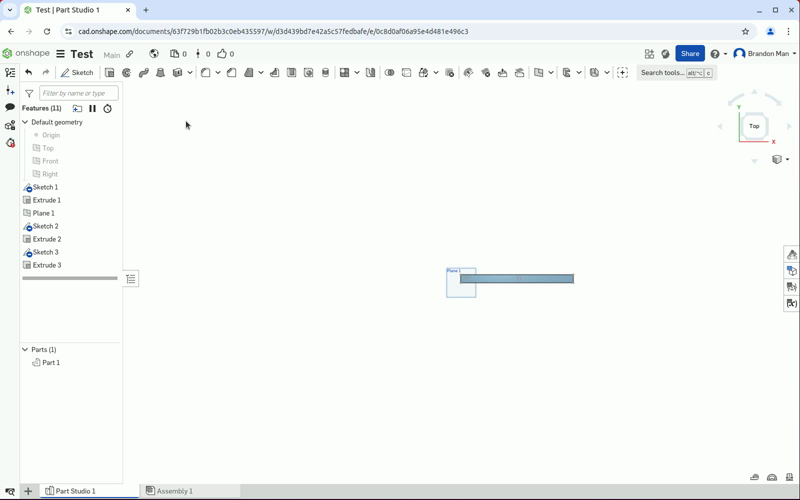
key(shift+h)
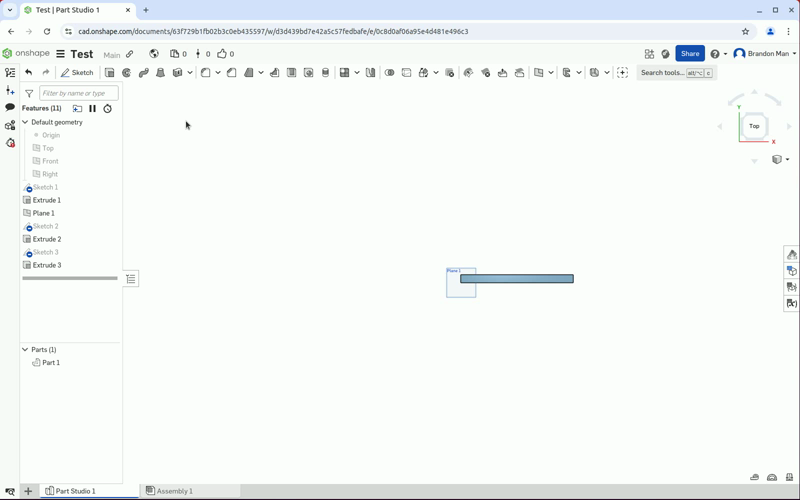
mouse_move(73, 189)
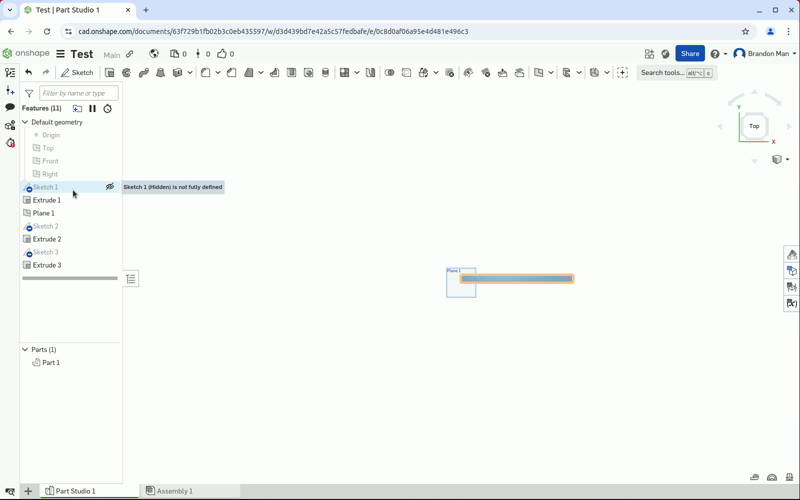
click(73, 189)
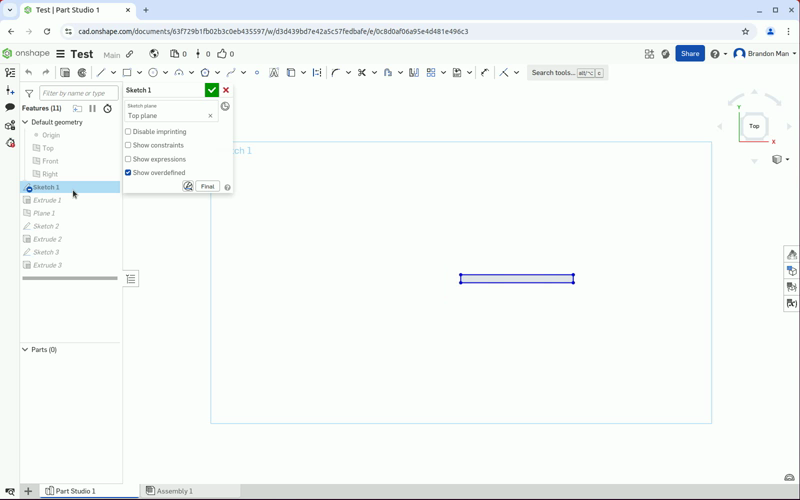
mouse_move(229, 92)
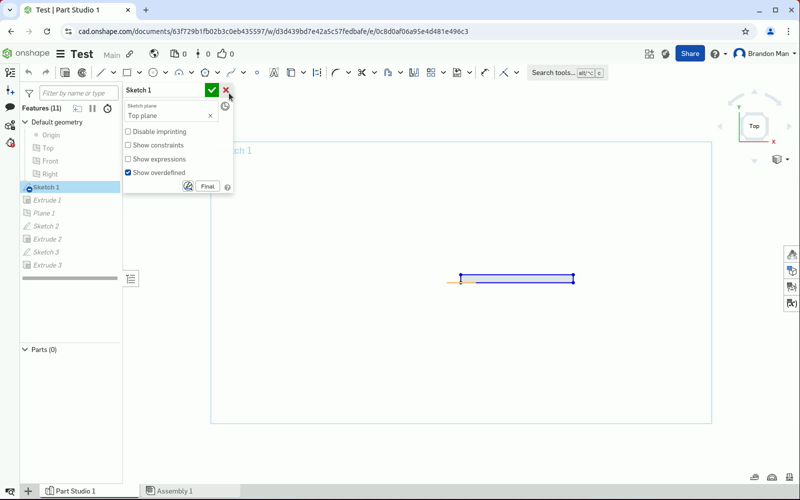
click(229, 92)
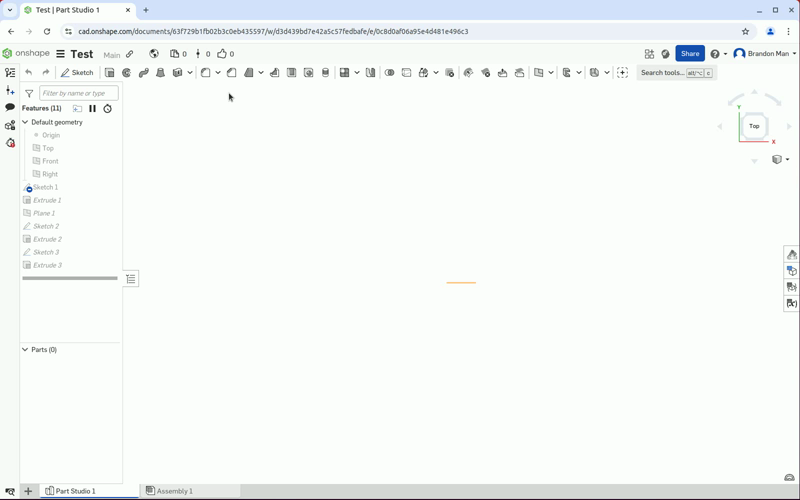
key(shift+s)
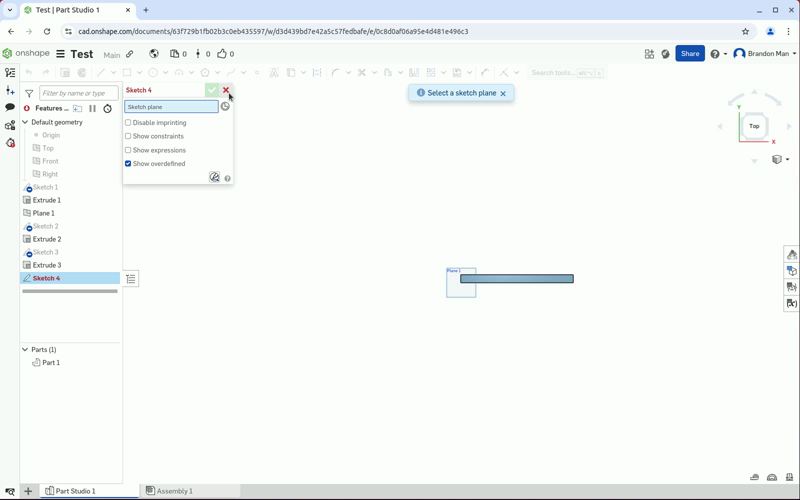
mouse_move(73, 215)
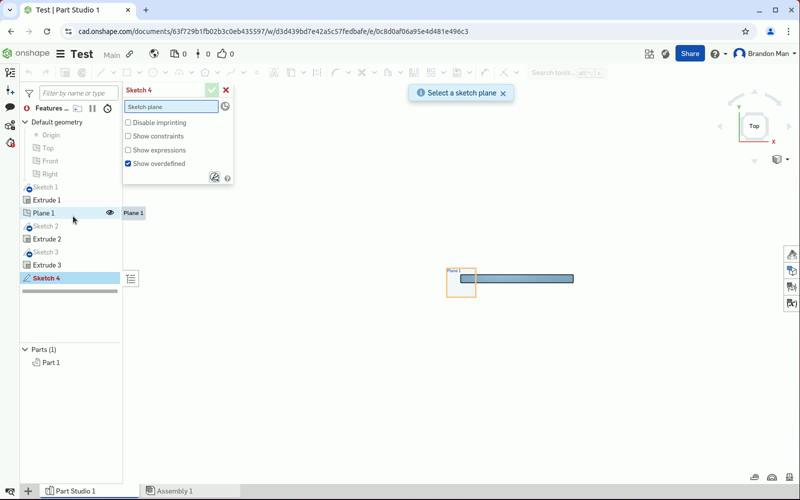
click(73, 215)
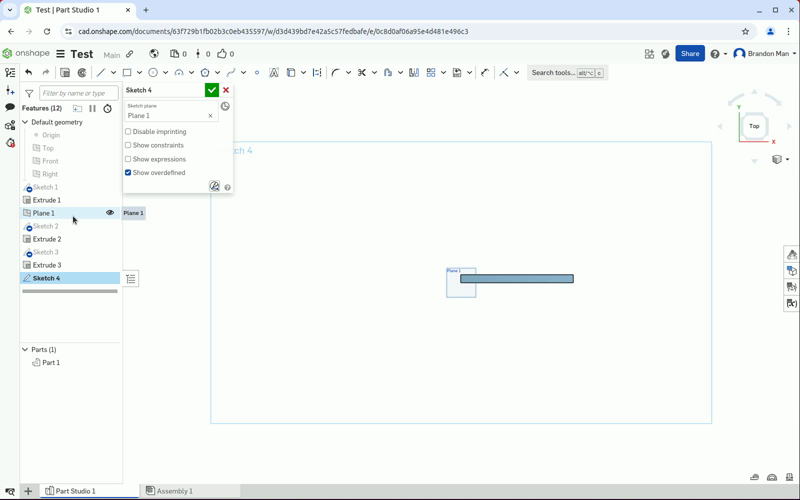
mouse_move(73, 352)
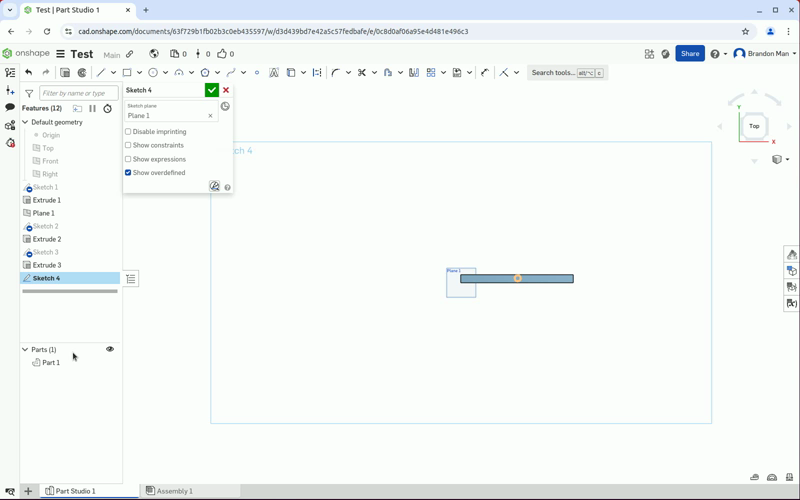
key(y)
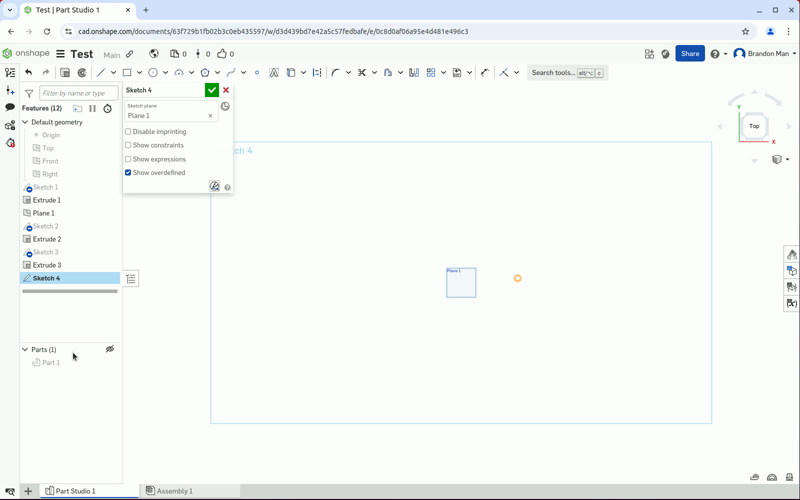
key(c)
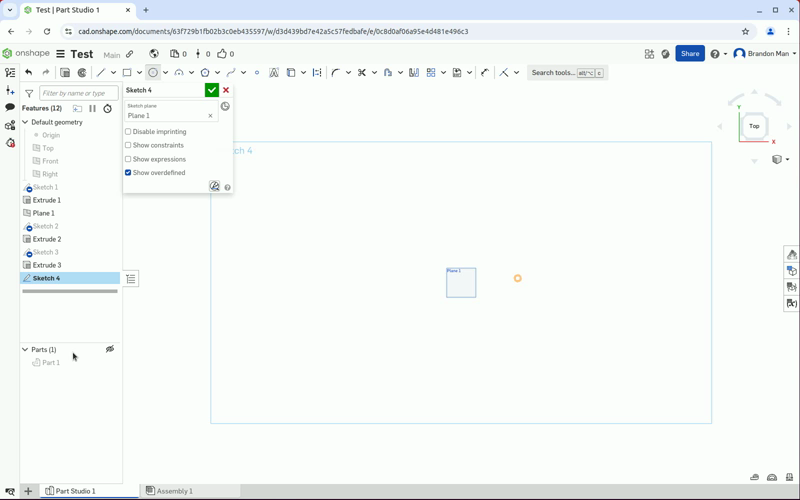
key_down(shift)
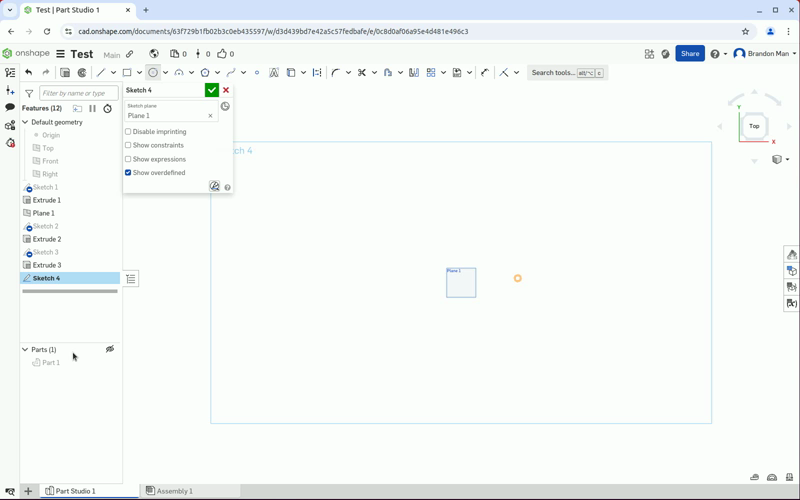
mouse_move(569, 278)
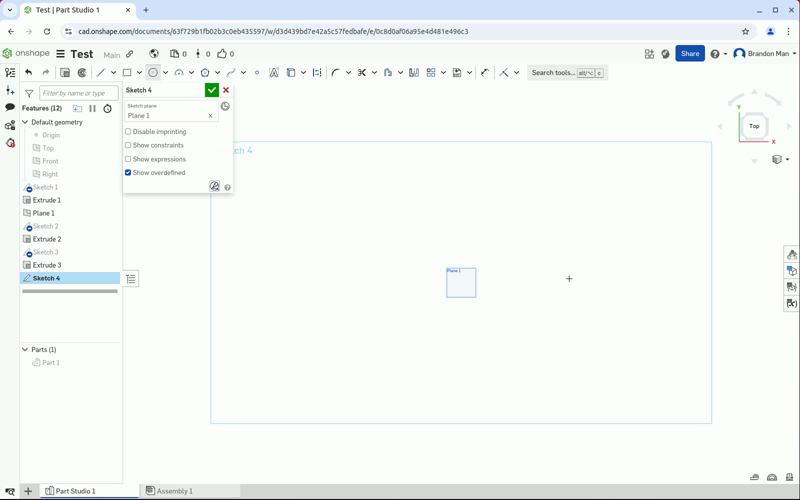
click(569, 278)
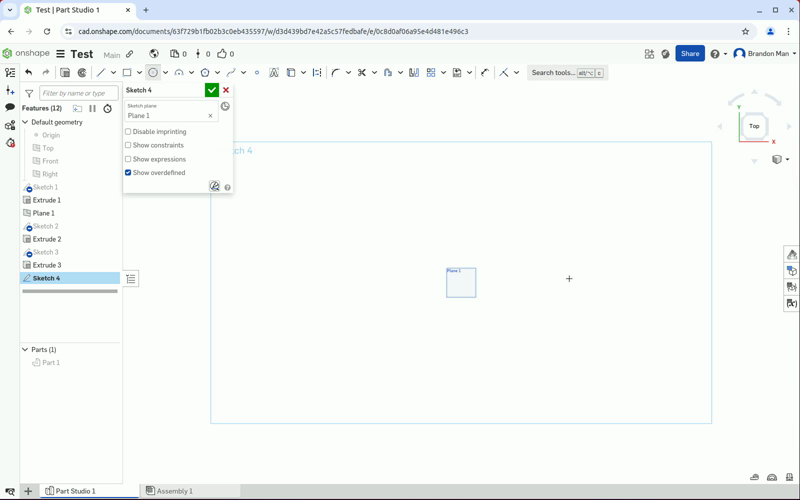
key_up(shift)
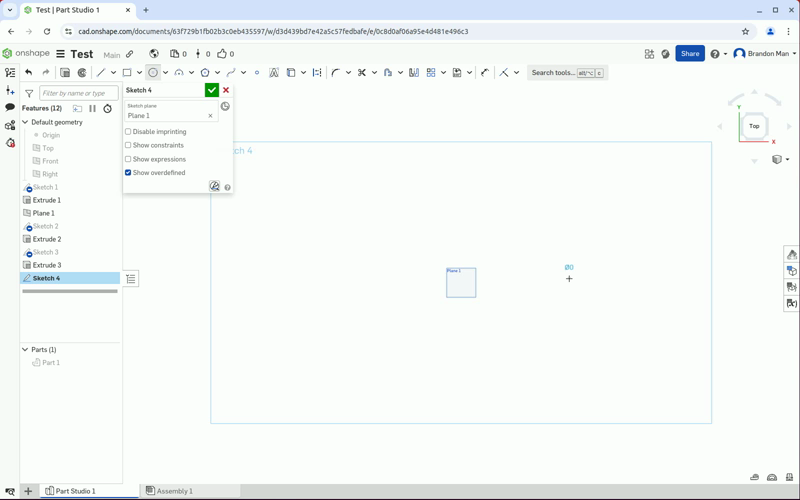
mouse_move(572, 278)
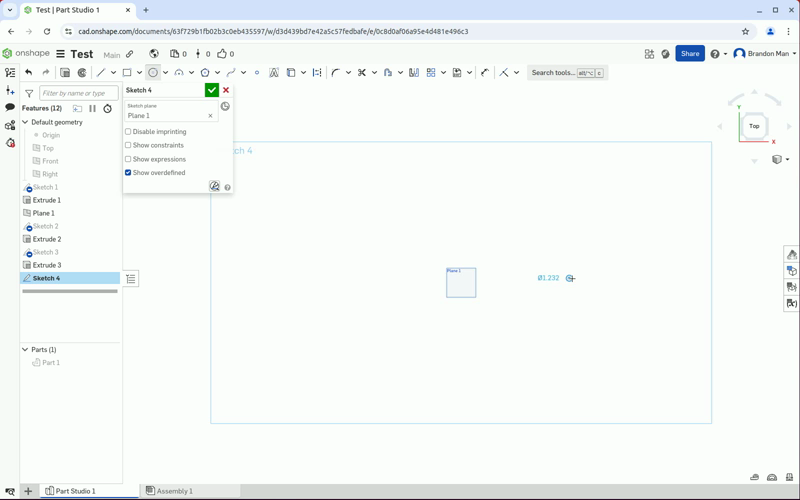
click(572, 278)
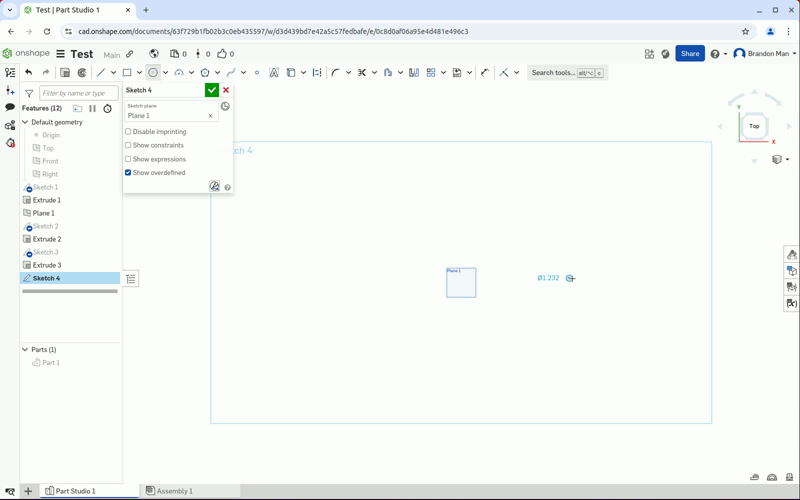
key(esc)
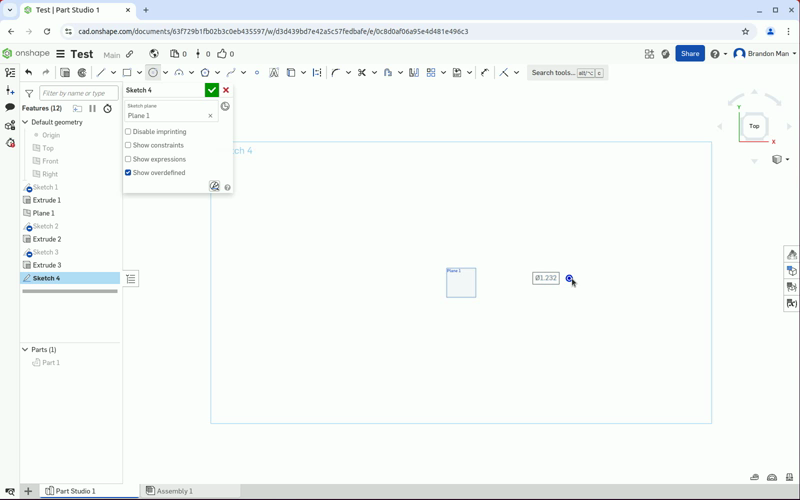
mouse_move(568, 275)
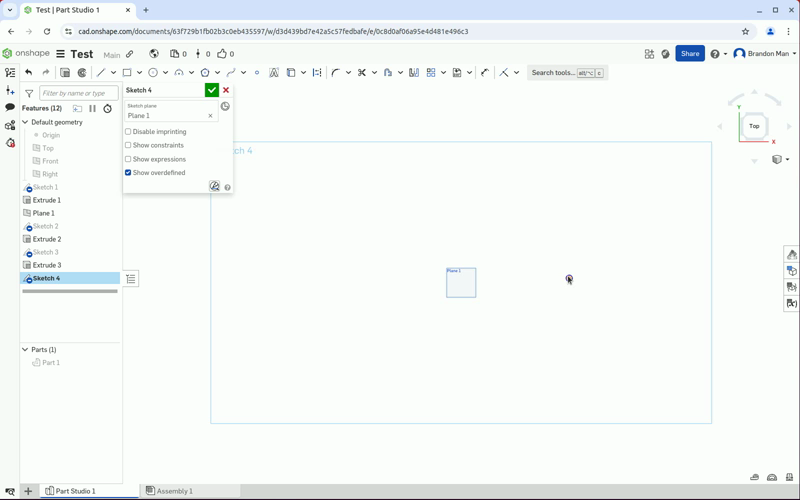
scroll(6)
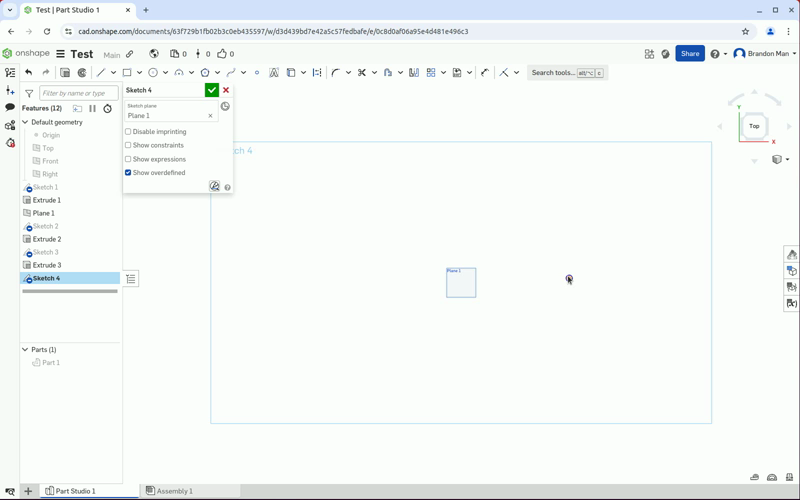
scroll(6)
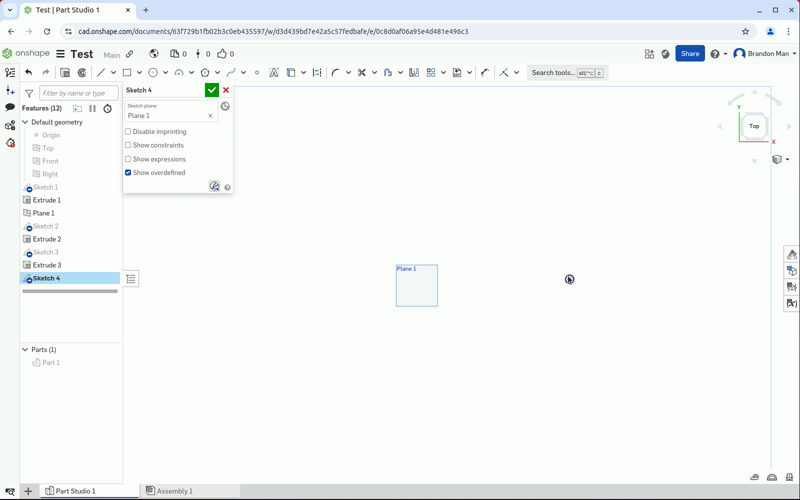
scroll(6)
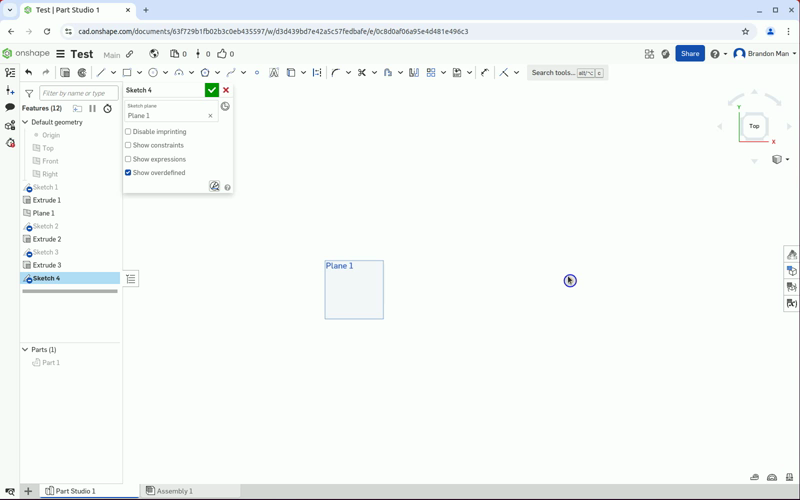
scroll(6)
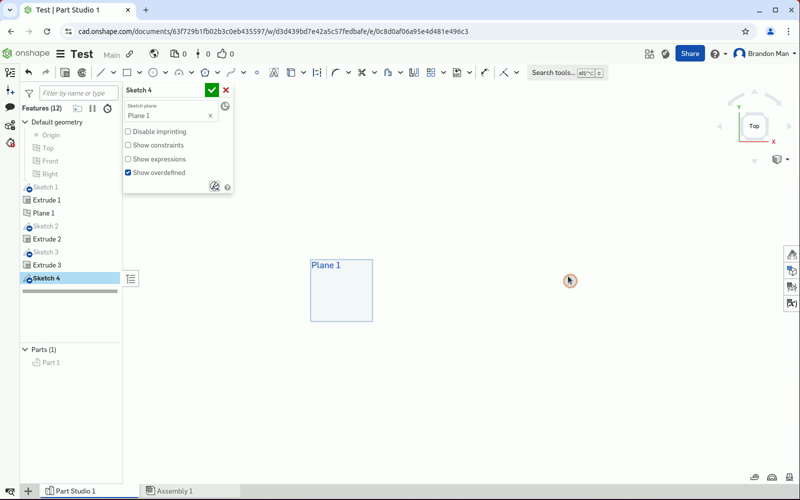
scroll(6)
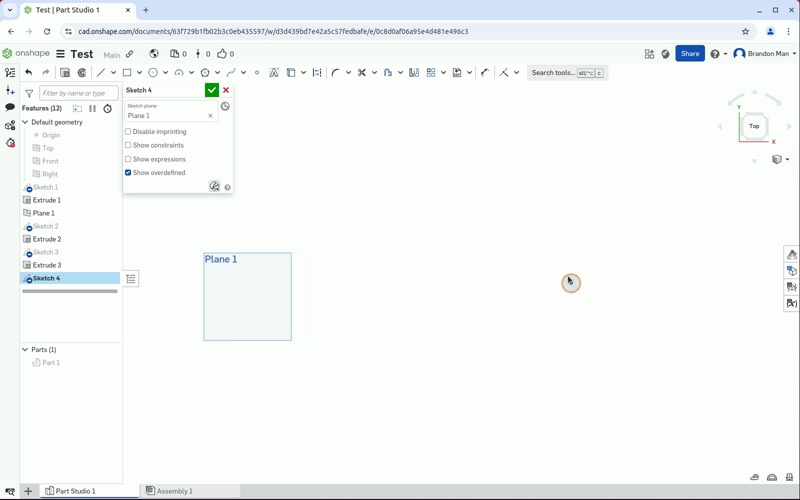
scroll(6)
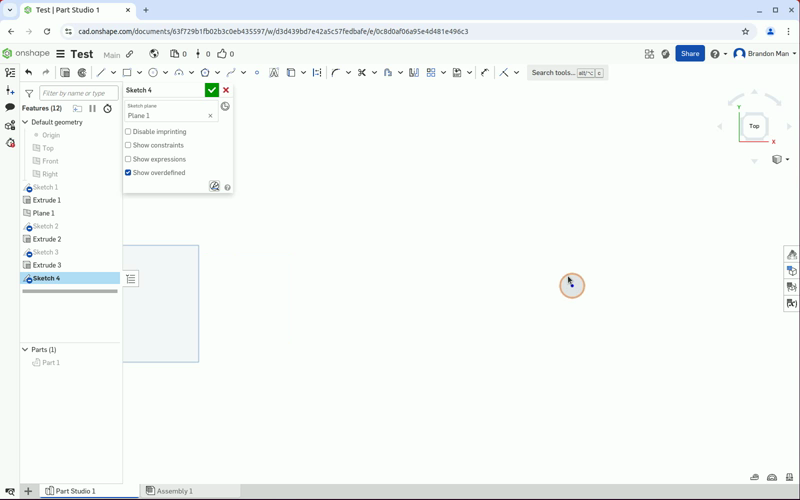
scroll(6)
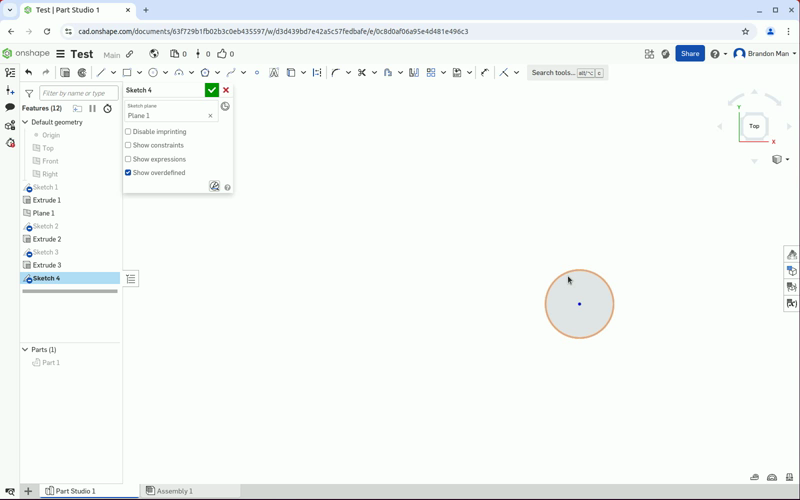
click(568, 275)
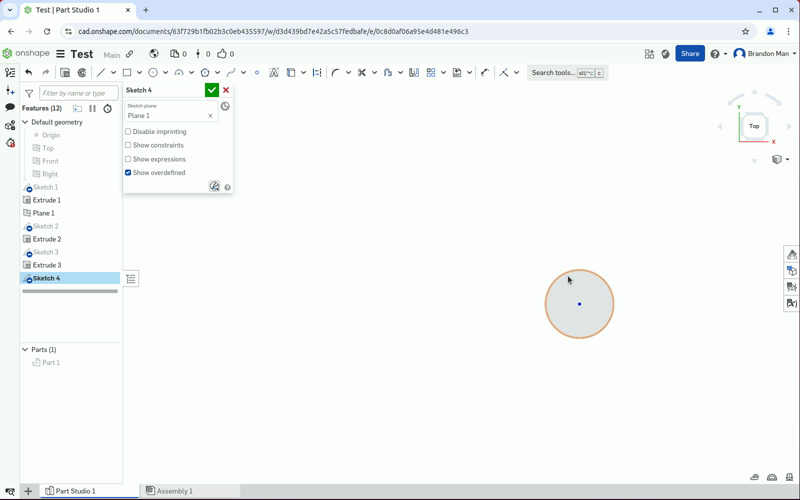
scroll(-6)
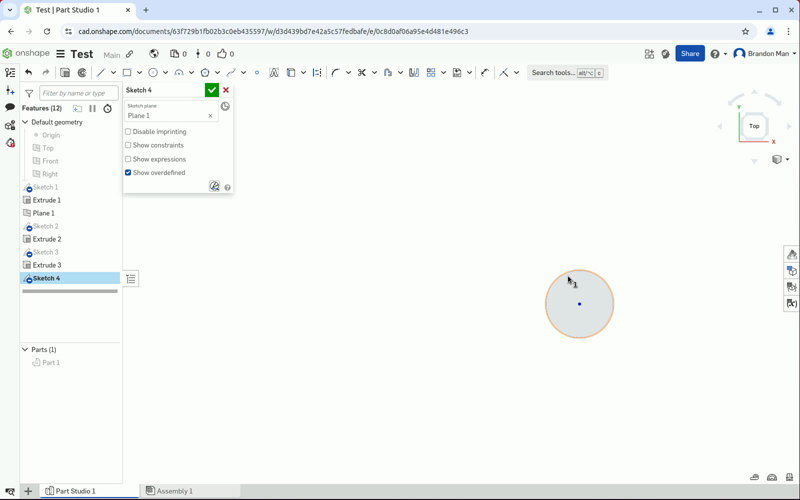
scroll(-6)
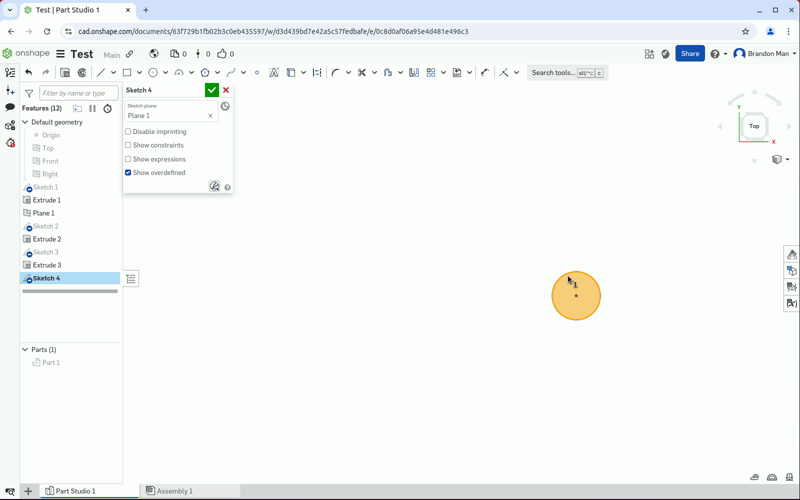
scroll(-6)
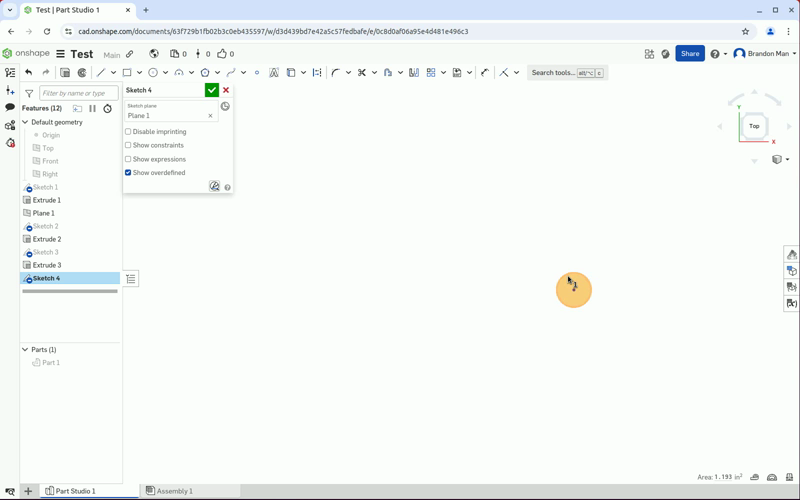
scroll(-6)
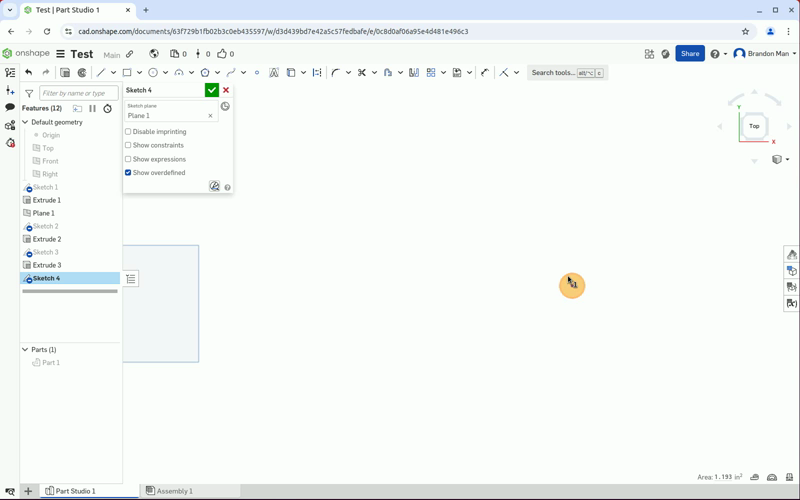
scroll(-6)
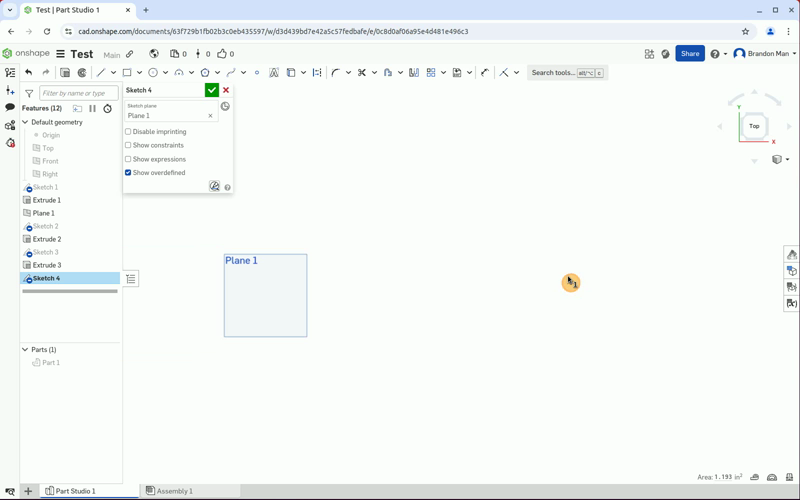
scroll(-6)
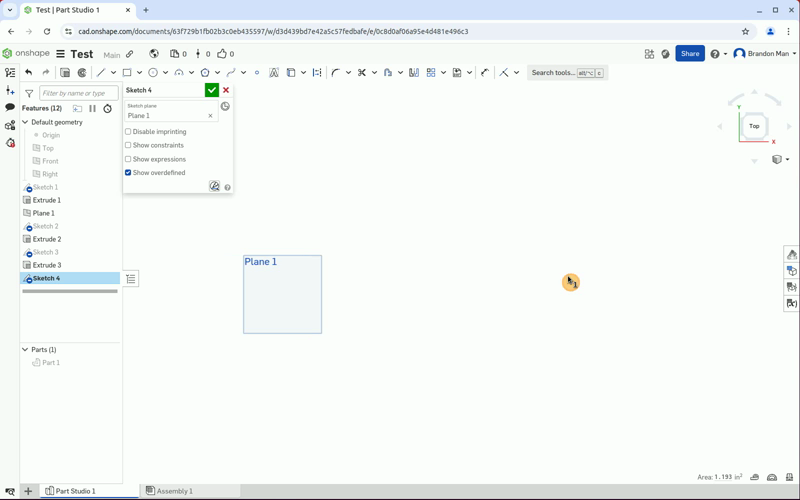
scroll(-6)
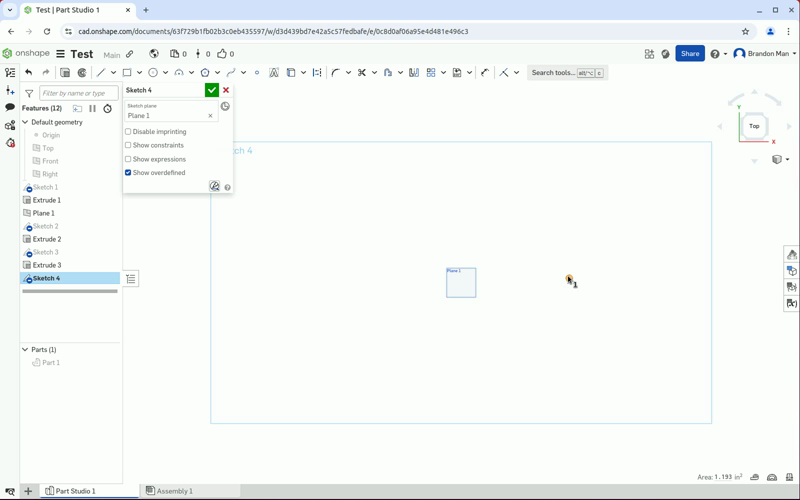
mouse_move(73, 352)
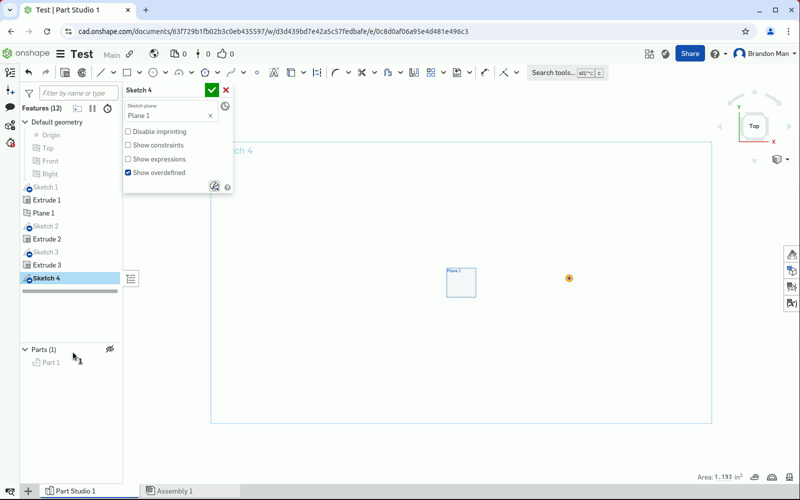
key(shift+y)
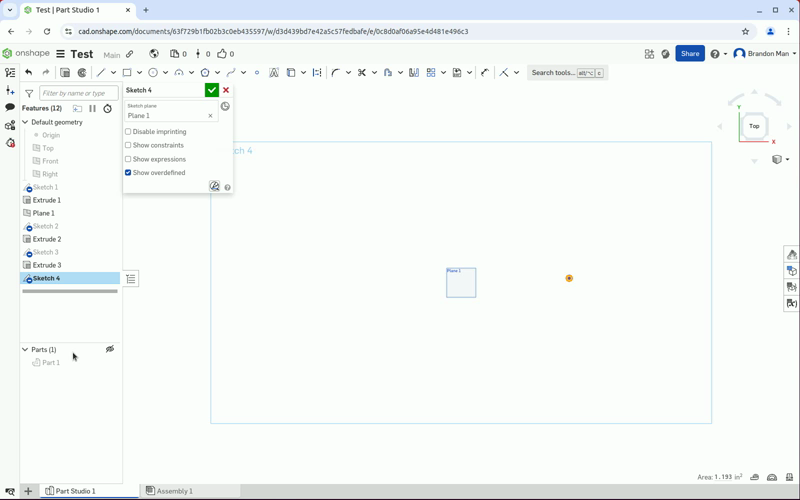
key(shift+e)
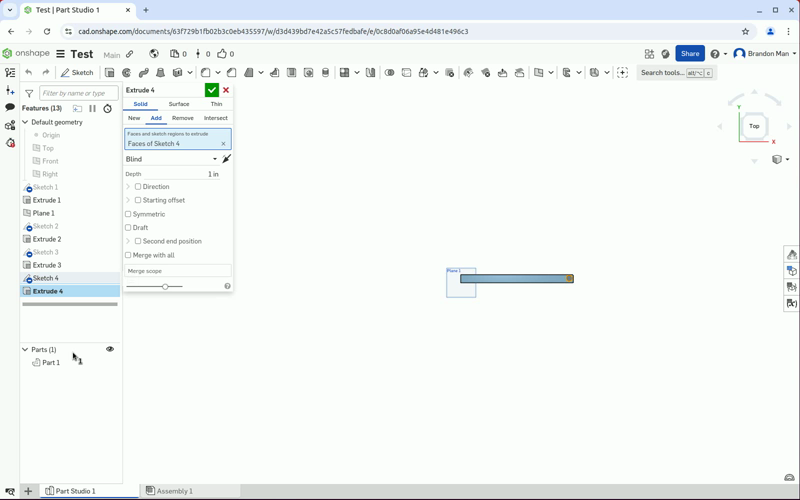
mouse_move(143, 106)
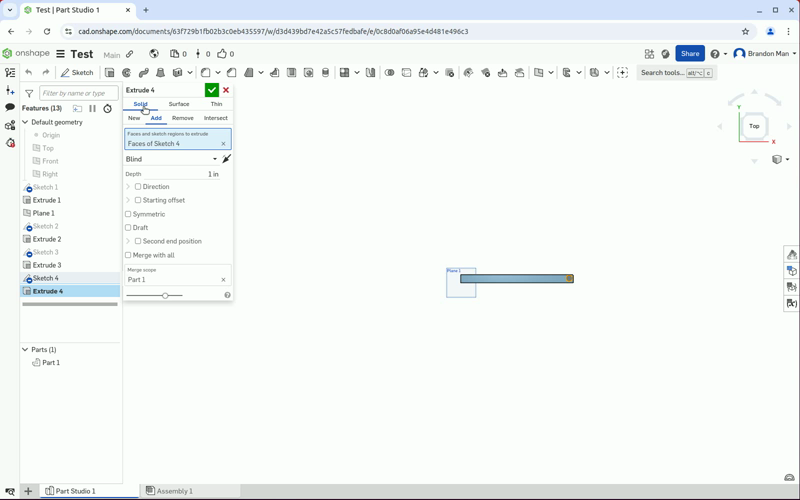
click(143, 106)
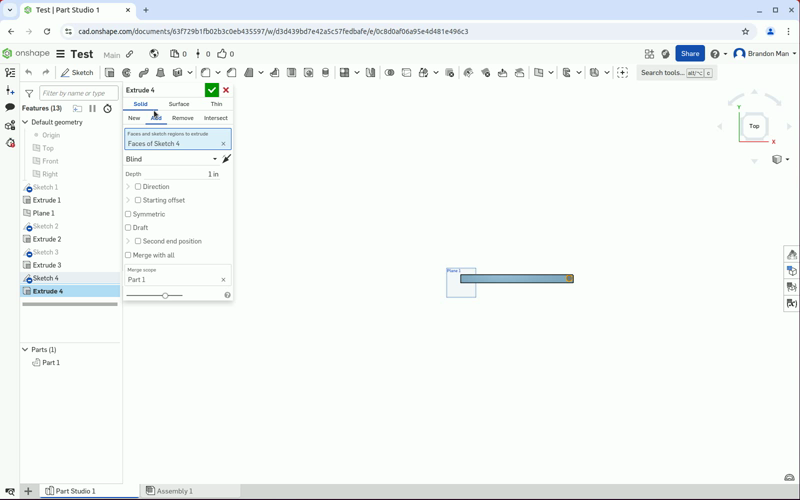
mouse_move(186, 120)
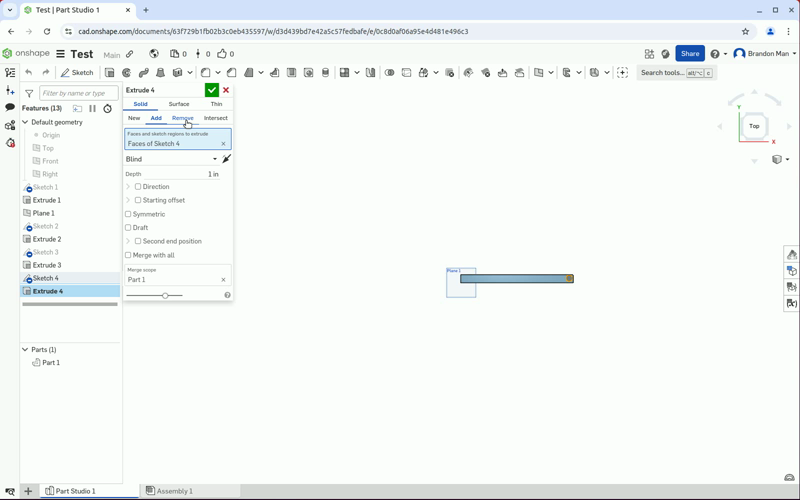
click(186, 120)
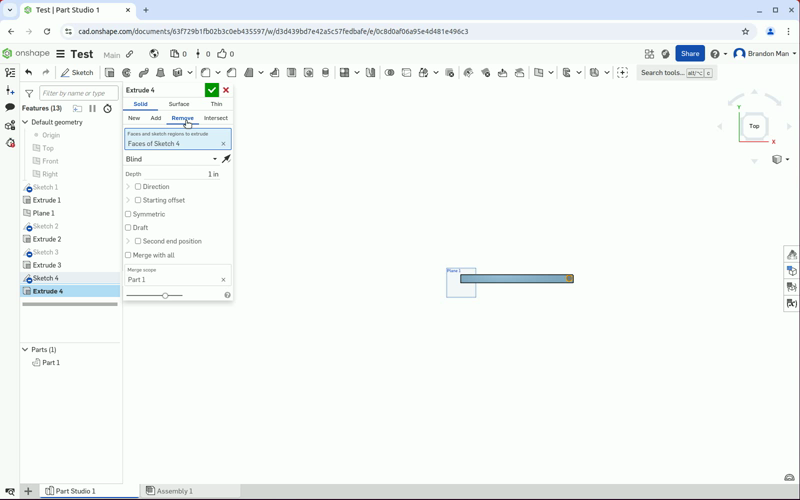
key(tab, 4)
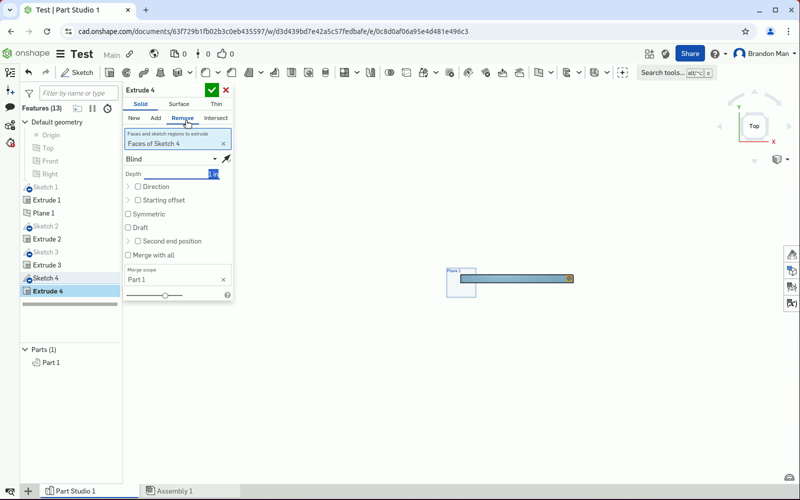
text(3.611)
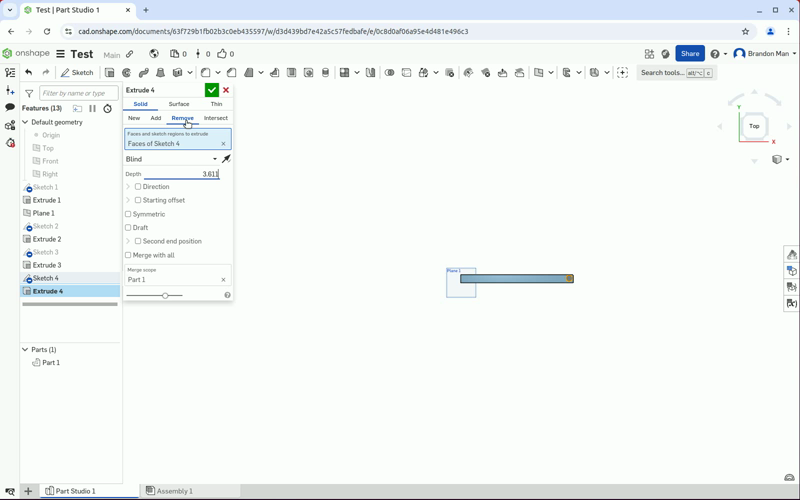
key(tab, 6)
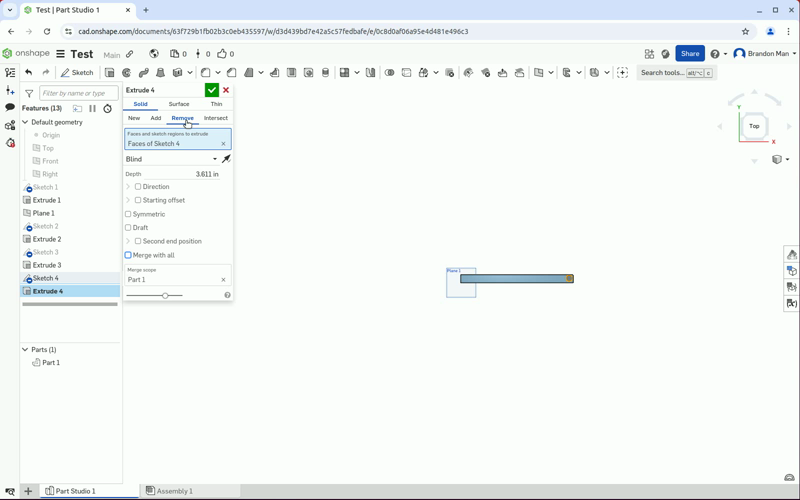
key(space)
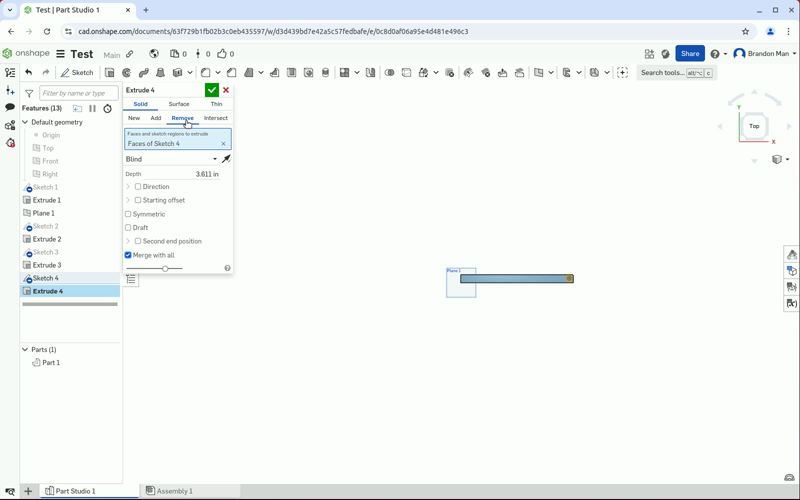
key(enter)
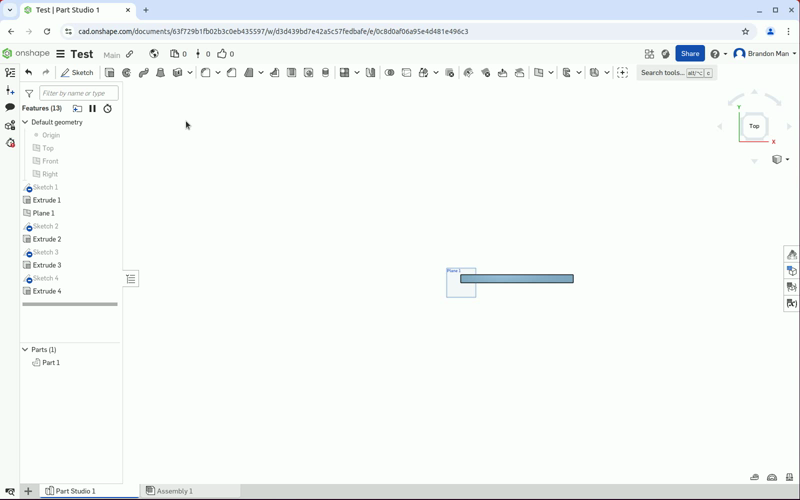
key(shift+h)
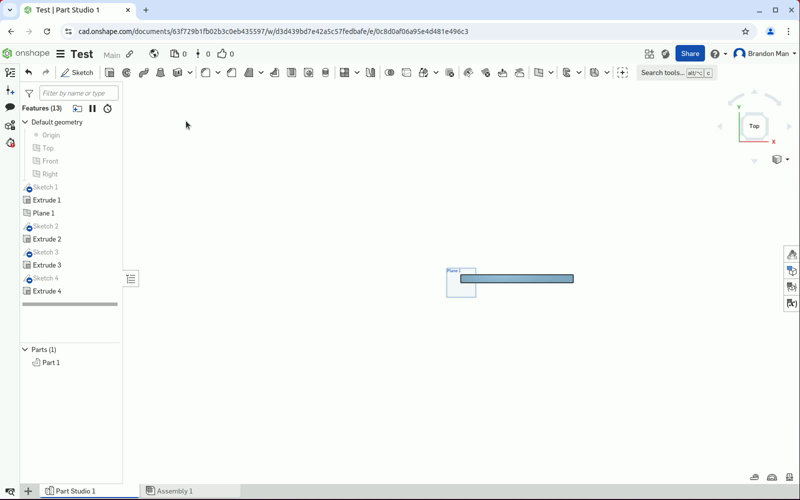
key(shift+h)
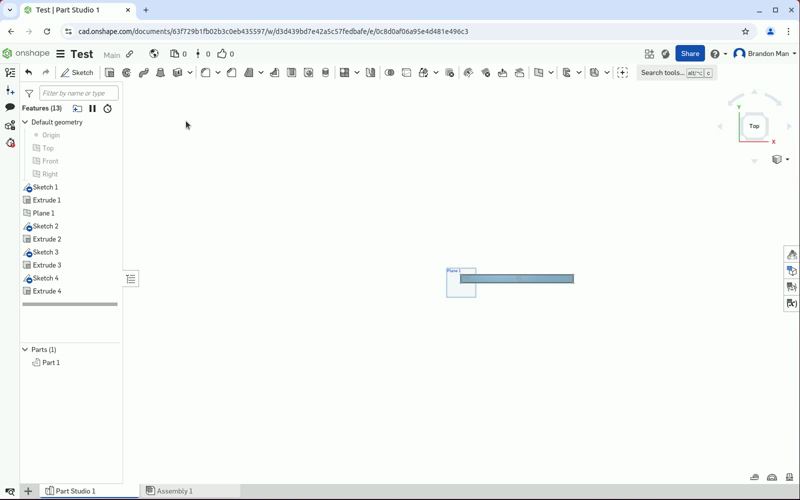
key(shift+7)
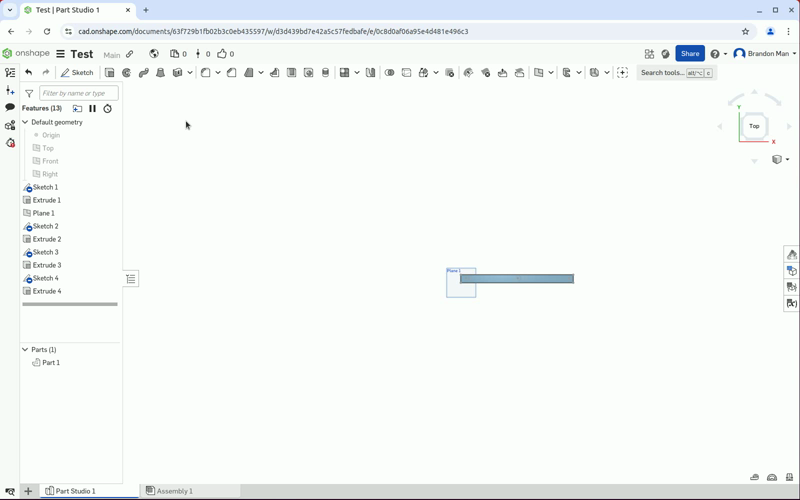
key(up, 3)
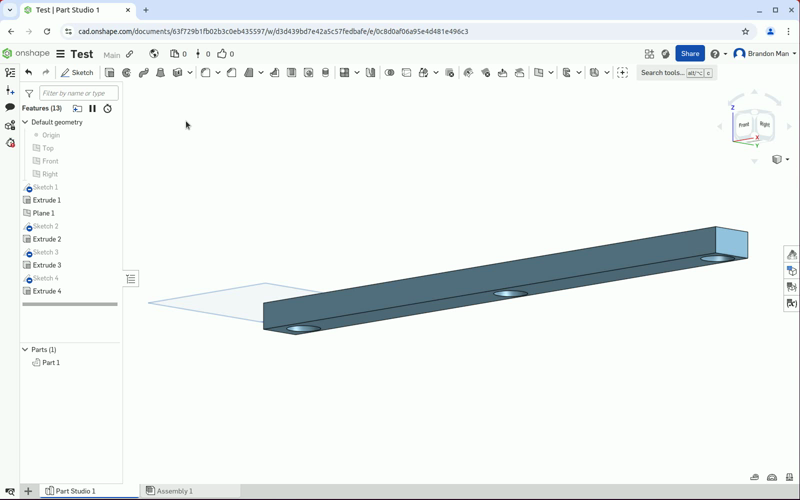
key(left, 3)
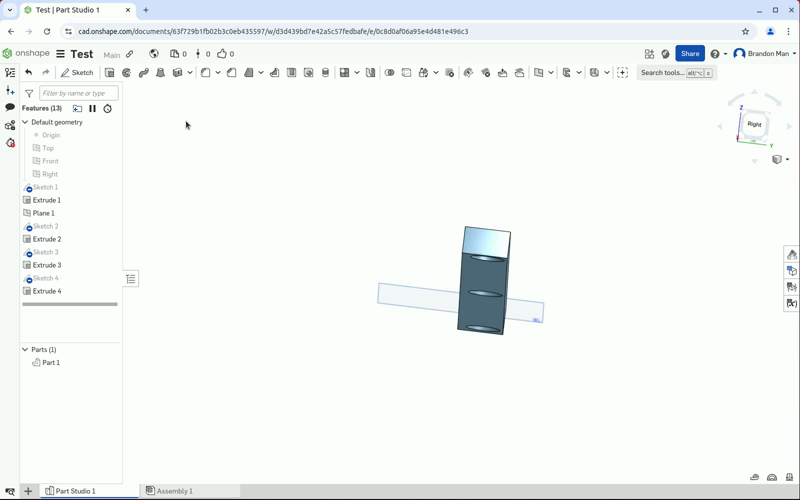
key(right, 3)
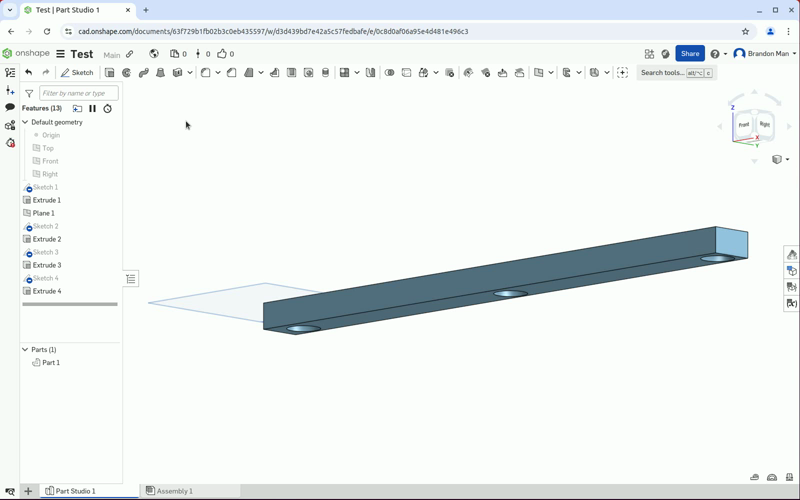
key(down, 3)
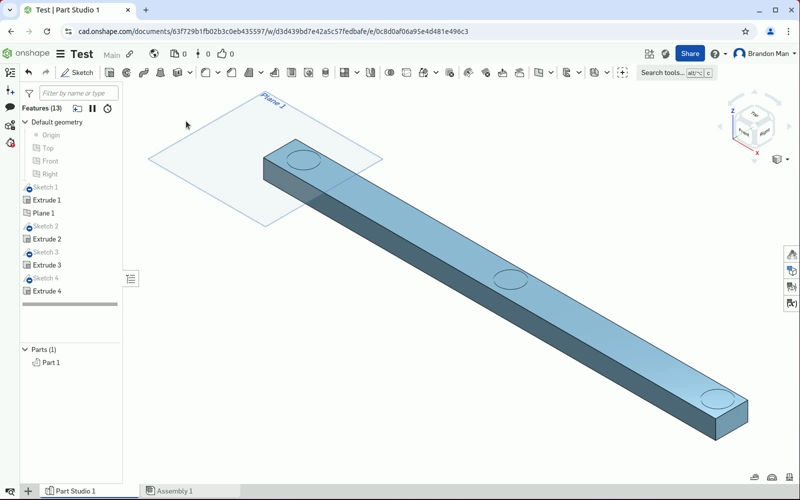
mouse_move(73, 189)
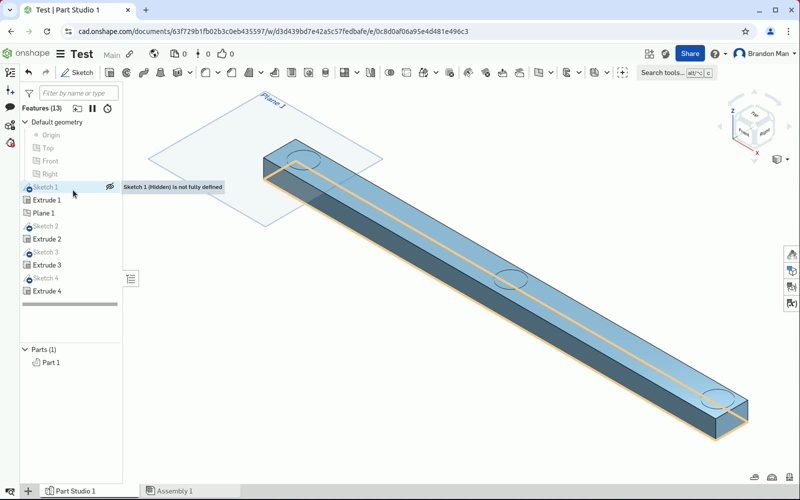
click(73, 189)